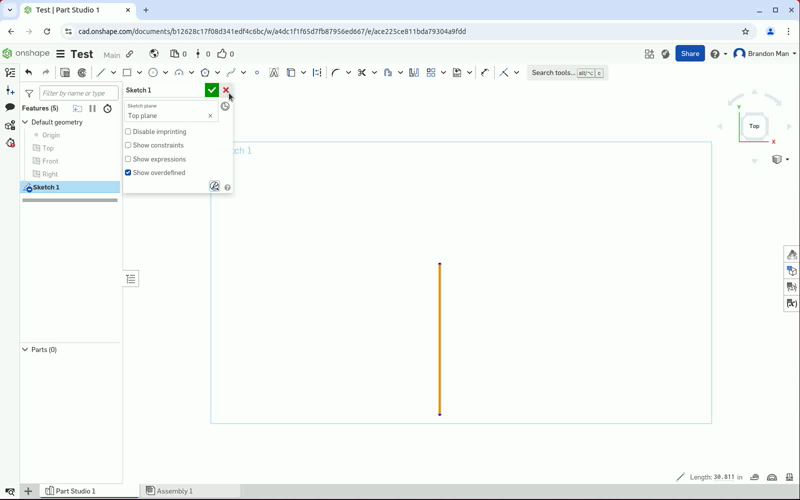
key(shift+h)
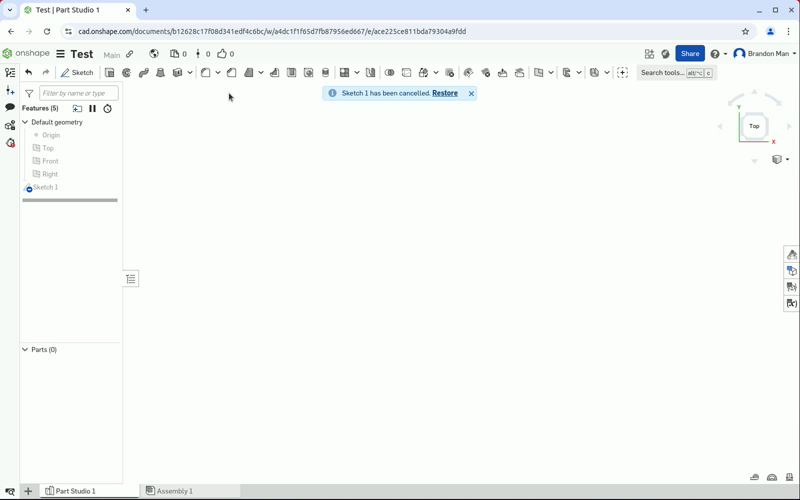
mouse_move(73, 352)
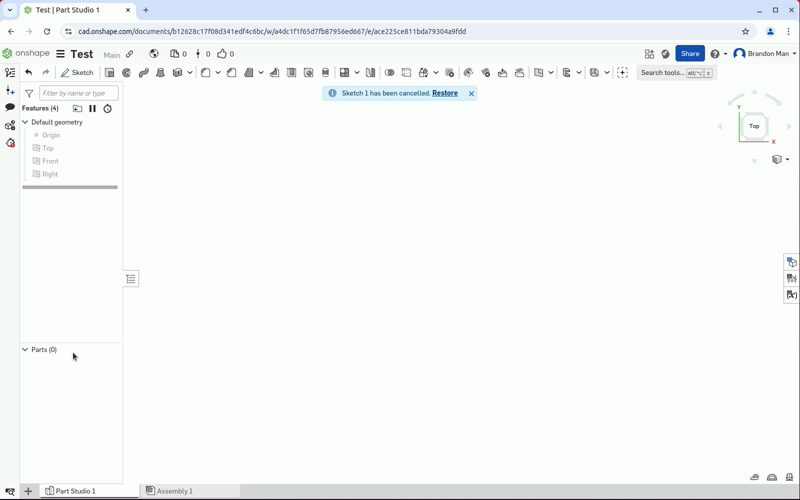
key(y)
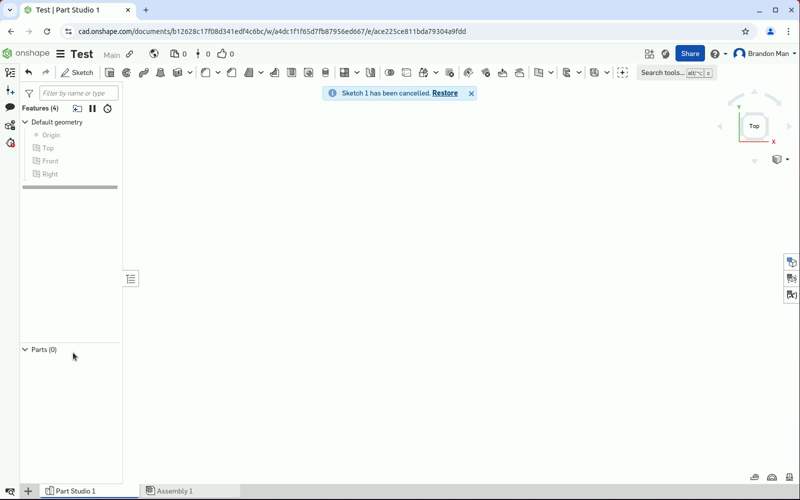
key(shift+p)
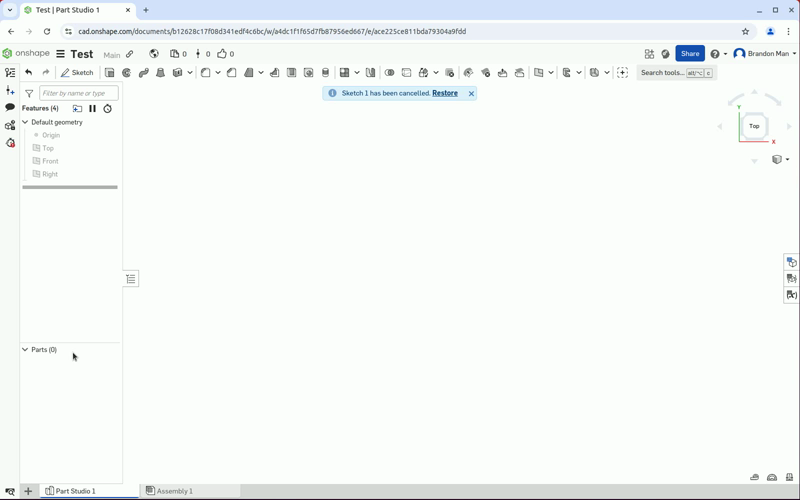
key(space)
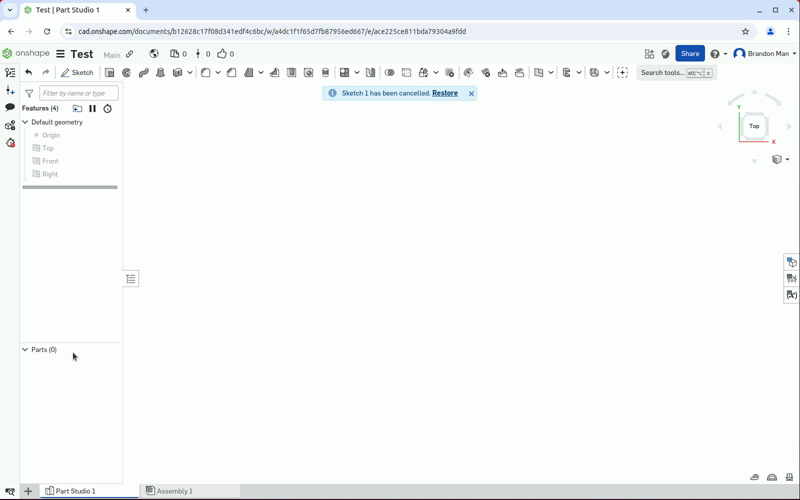
key_down(shift)
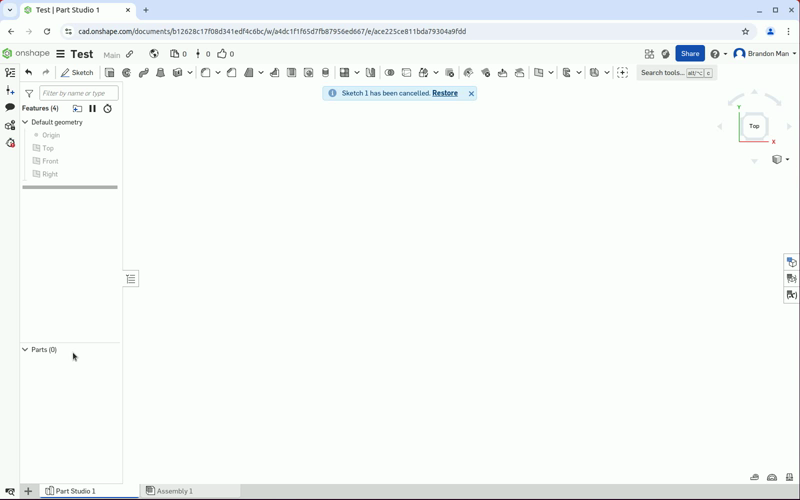
key(up)
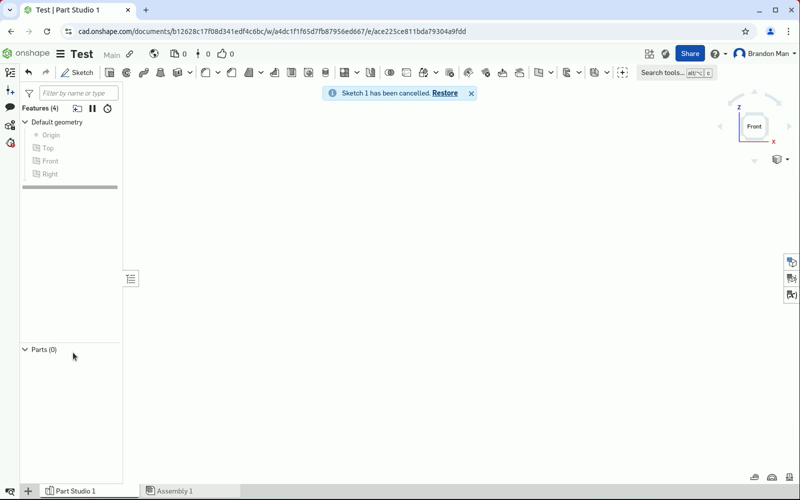
key_up(shift)
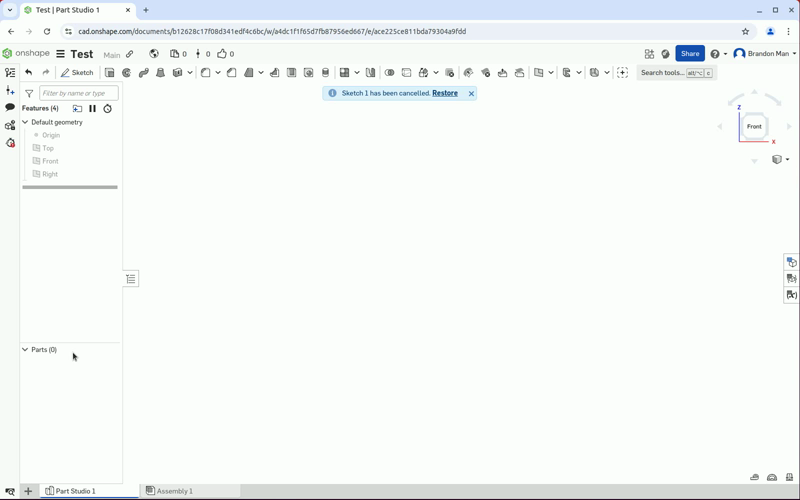
mouse_move(73, 352)
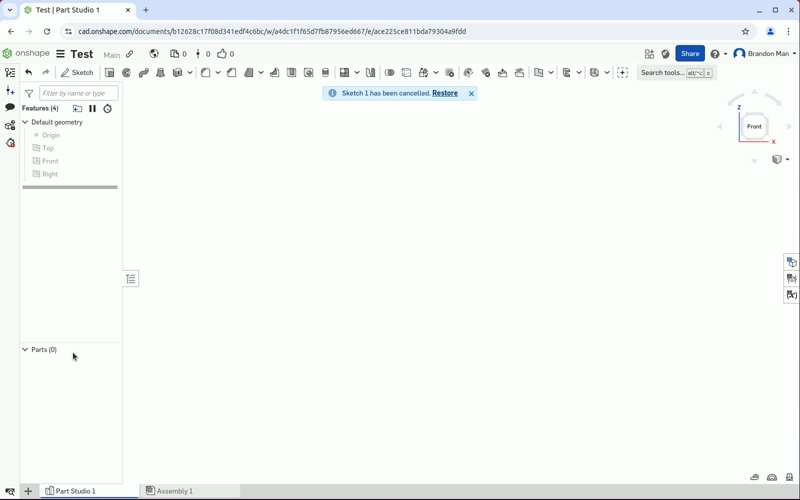
key(shift+y)
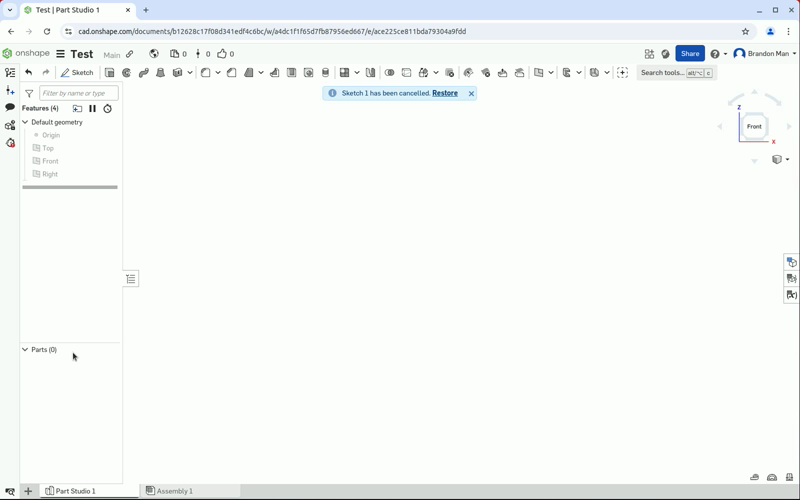
key(shift+s)
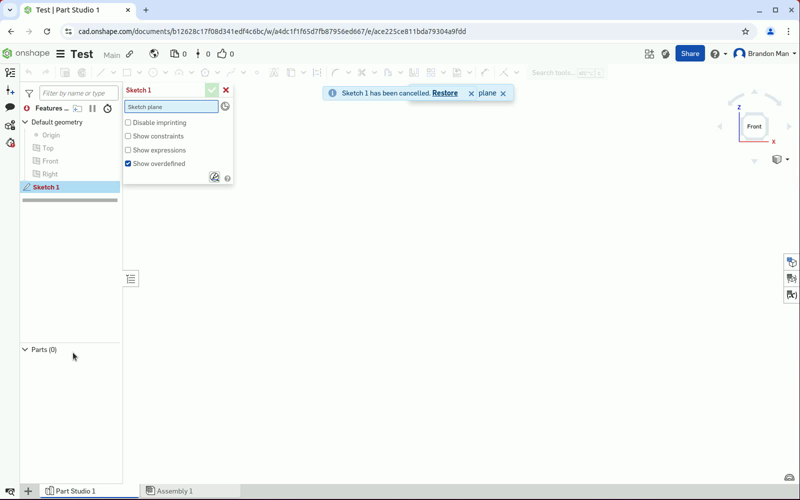
mouse_move(73, 163)
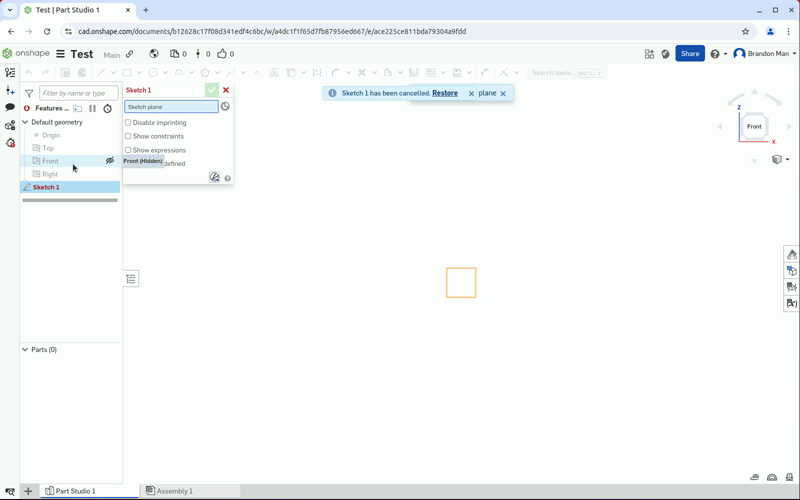
click(73, 163)
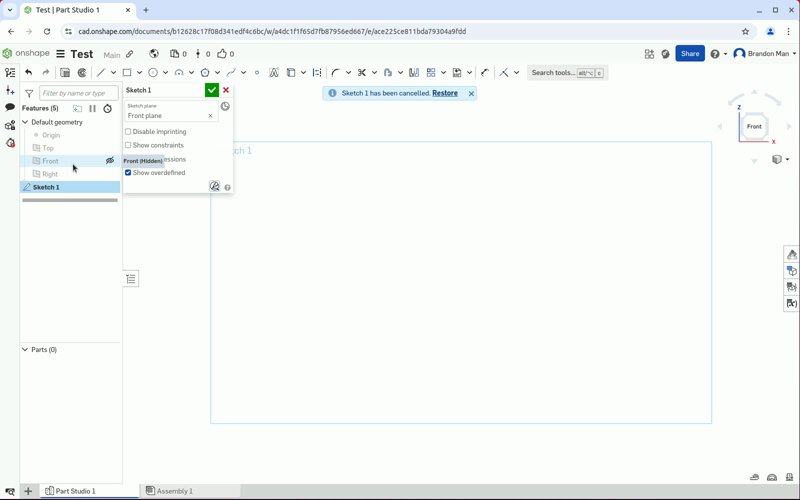
mouse_move(73, 352)
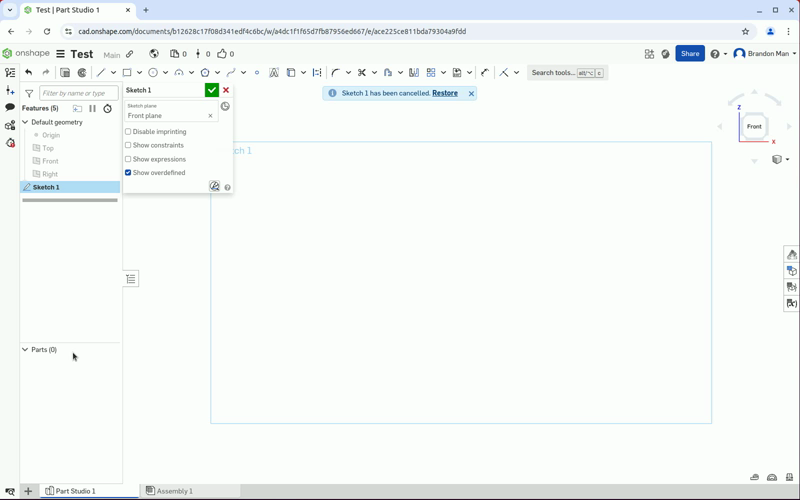
key(y)
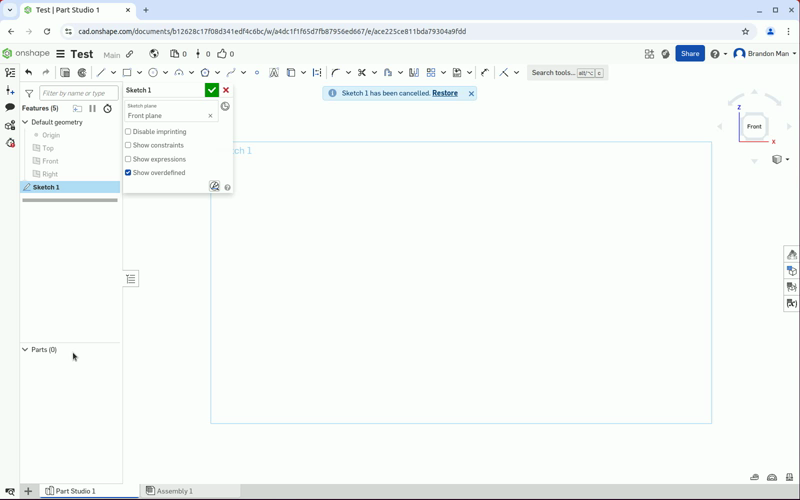
key(l)
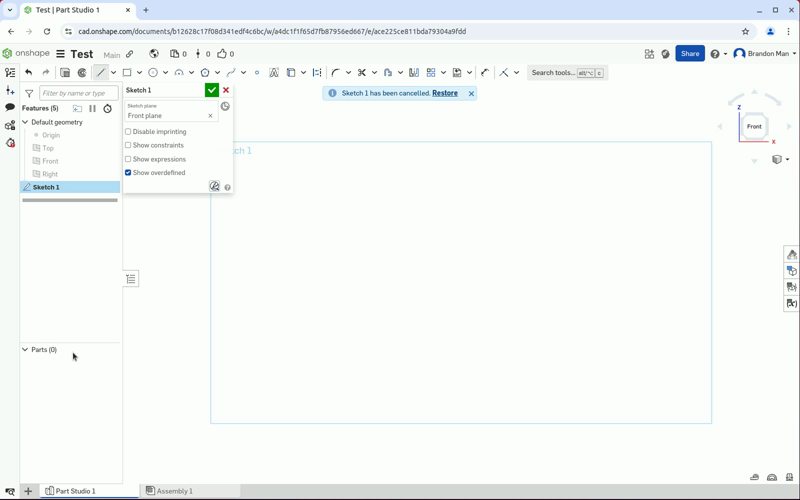
key_down(shift)
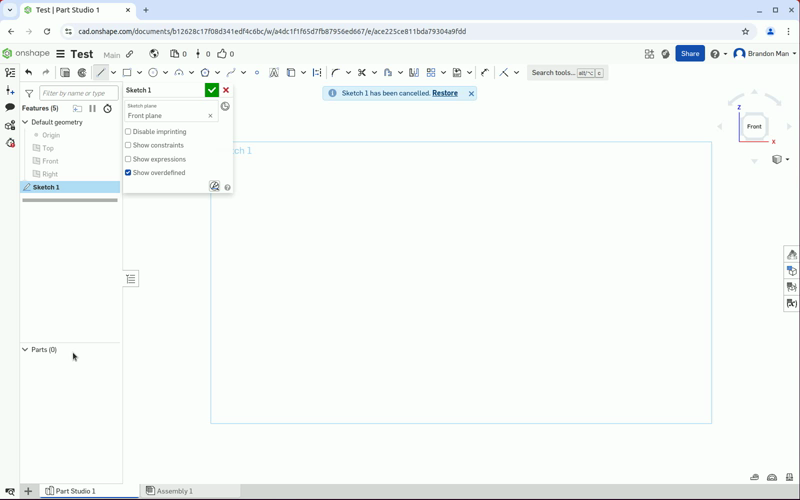
mouse_move(370, 282)
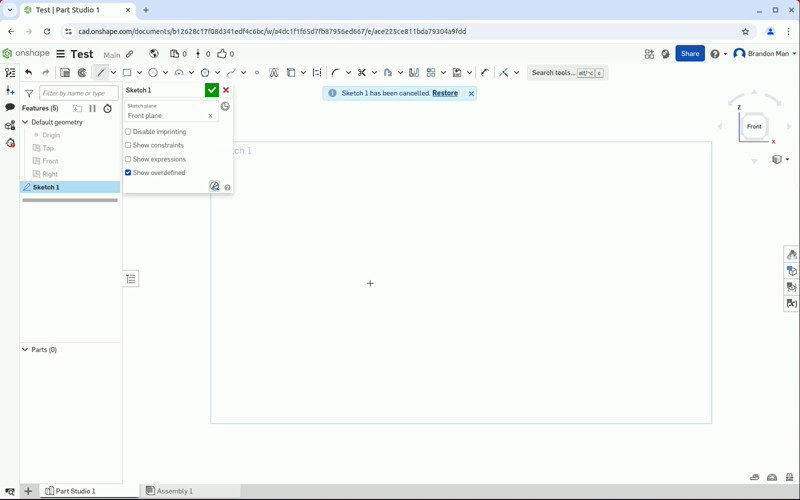
click(370, 282)
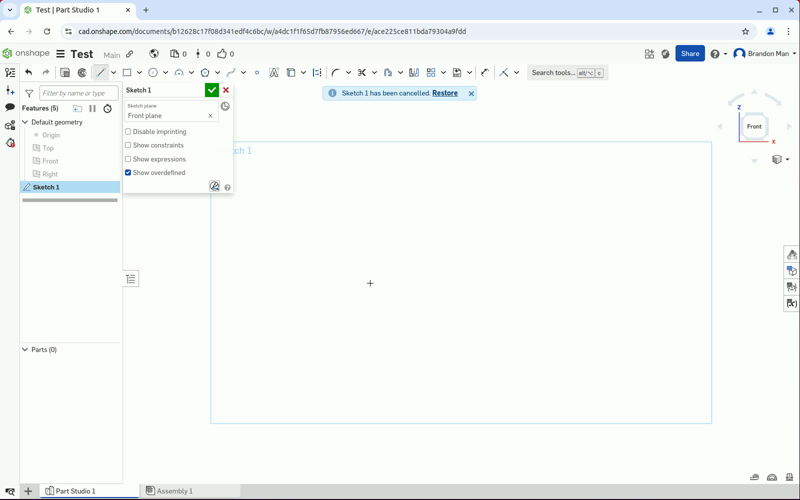
key_up(shift)
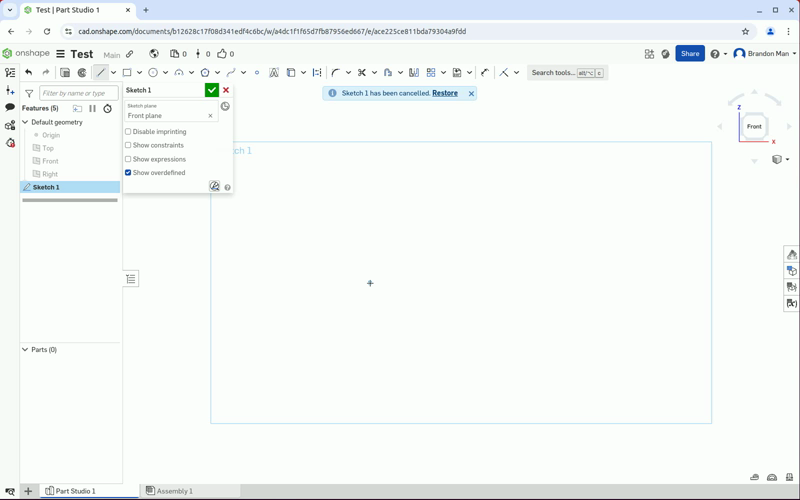
key_down(shift)
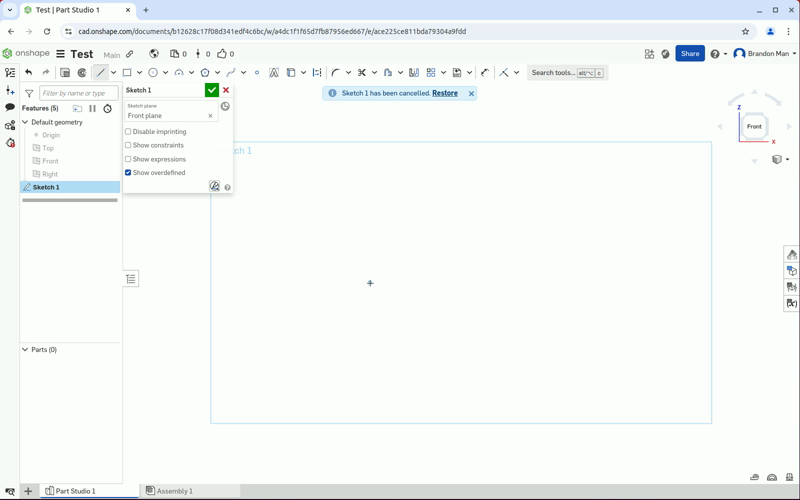
mouse_move(461, 282)
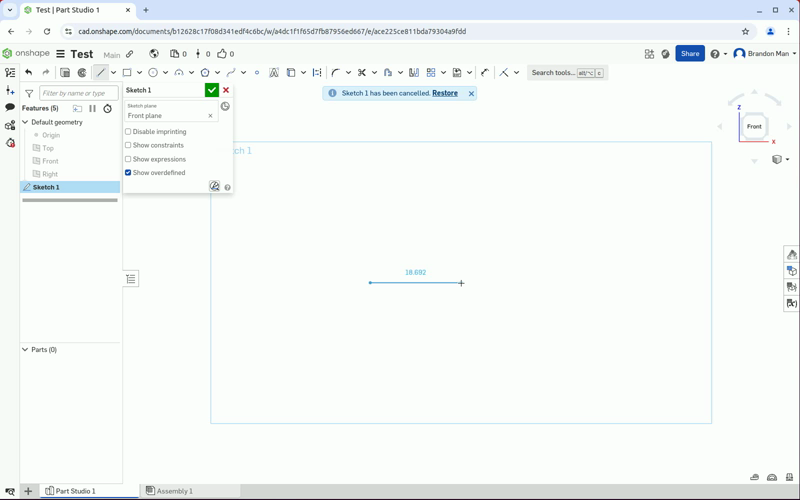
click(461, 282)
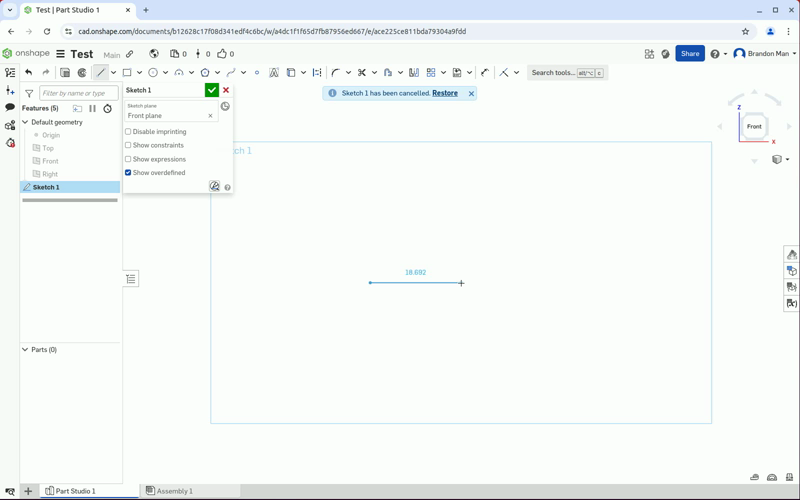
key_up(shift)
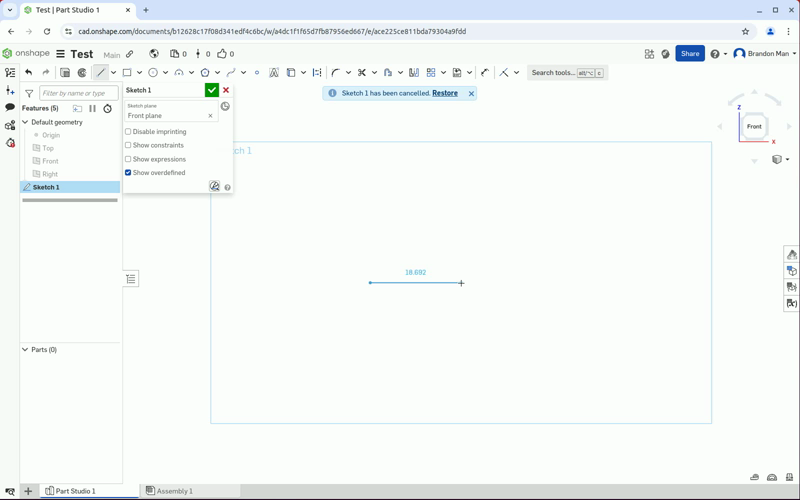
key_down(shift)
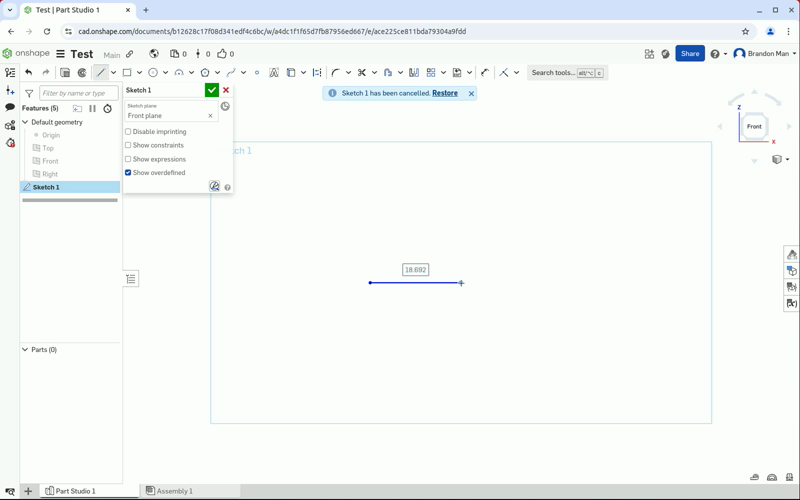
mouse_move(461, 192)
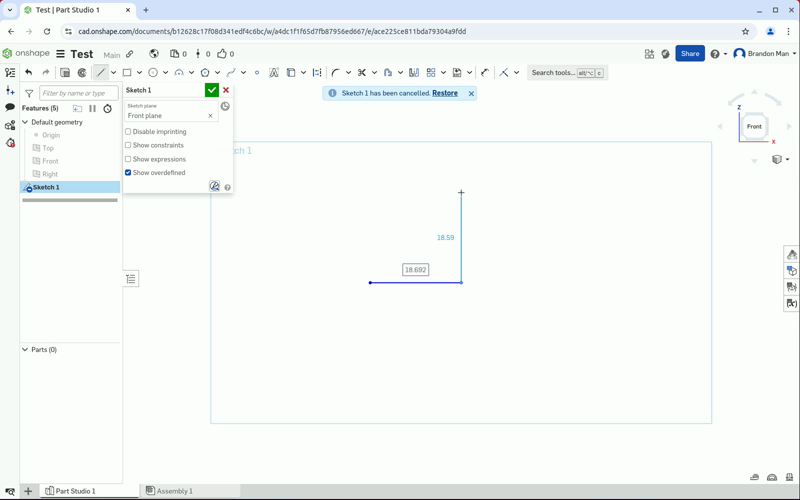
click(461, 192)
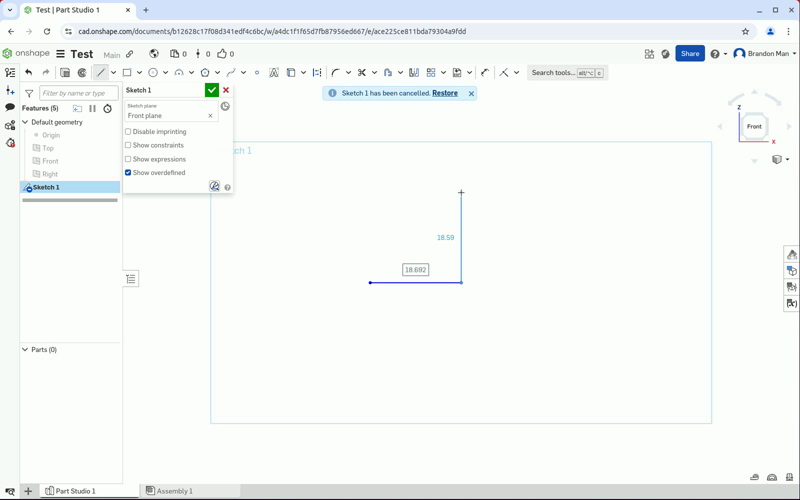
key_up(shift)
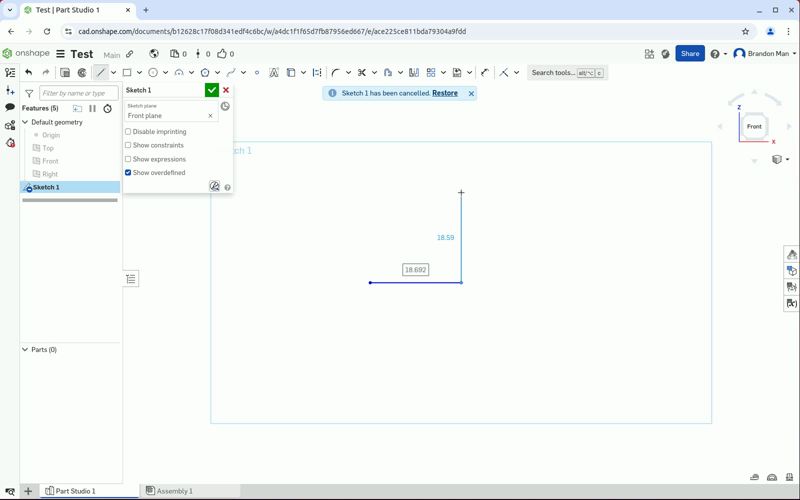
key_down(shift)
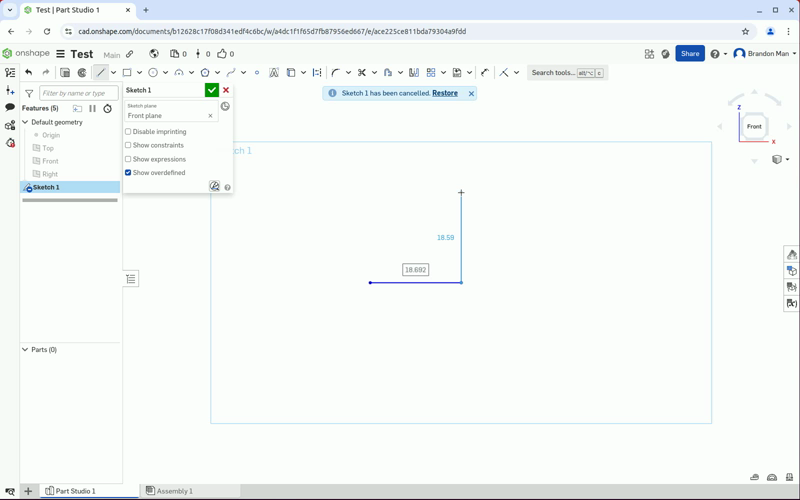
mouse_move(370, 192)
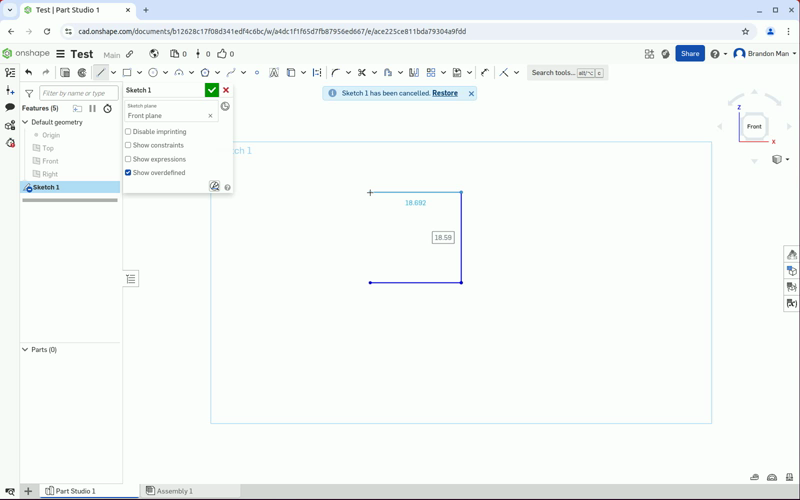
click(370, 192)
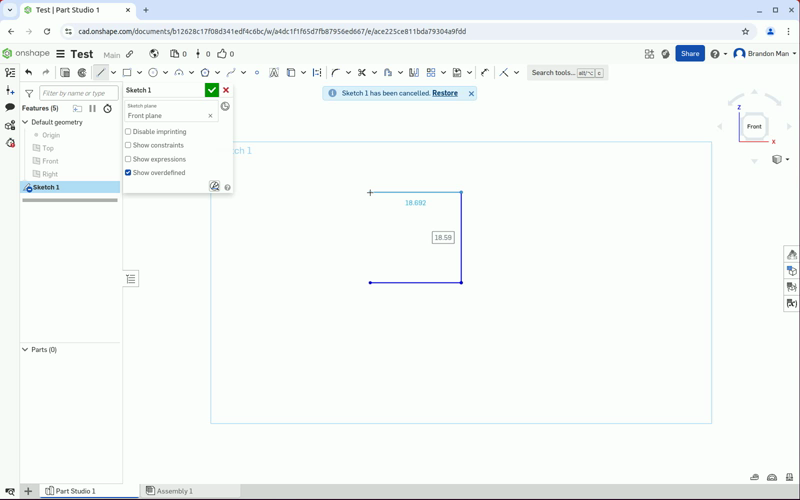
key_up(shift)
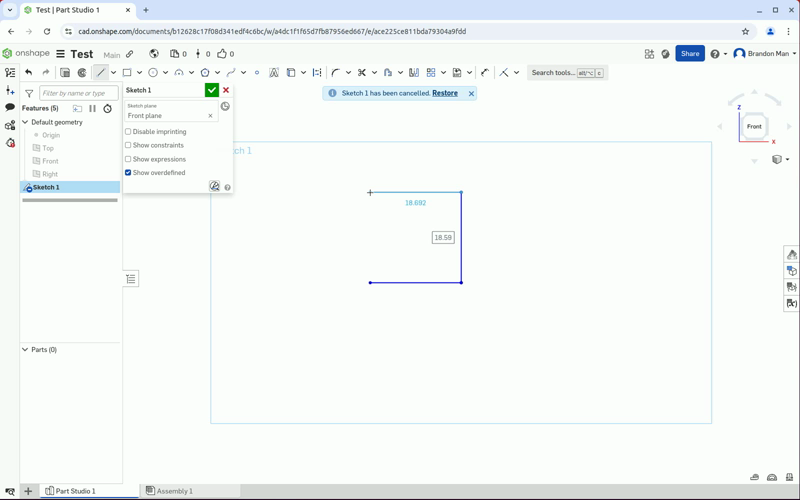
key_down(shift)
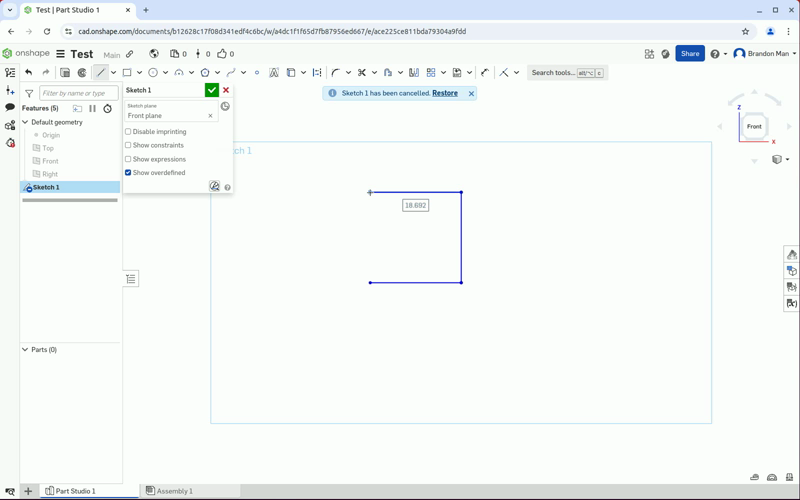
mouse_move(370, 282)
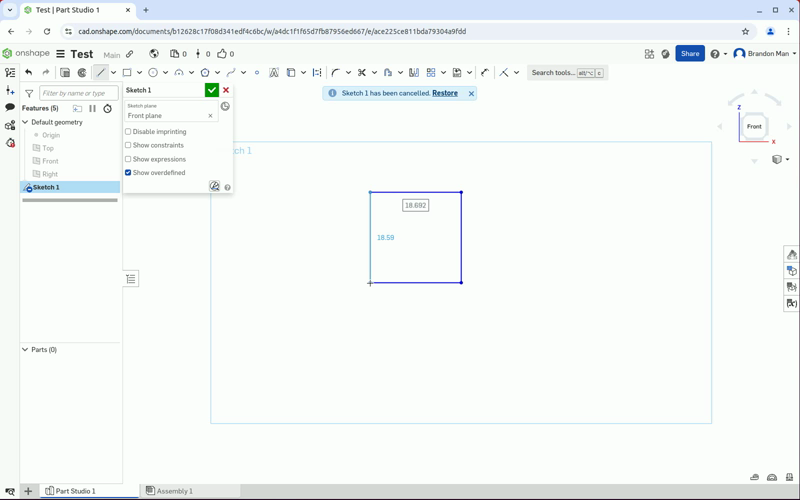
key_up(shift)
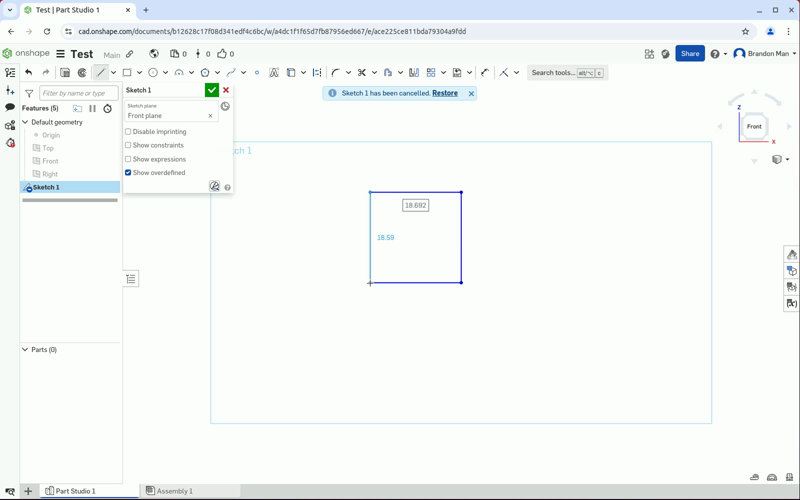
click(370, 282)
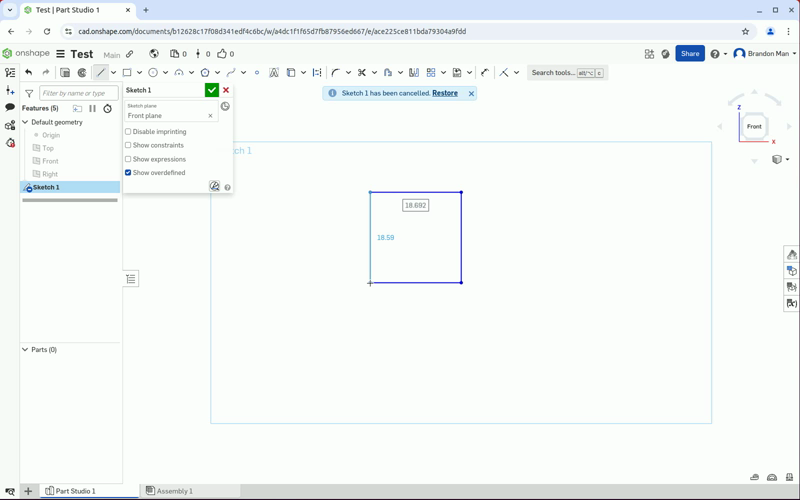
key(esc)
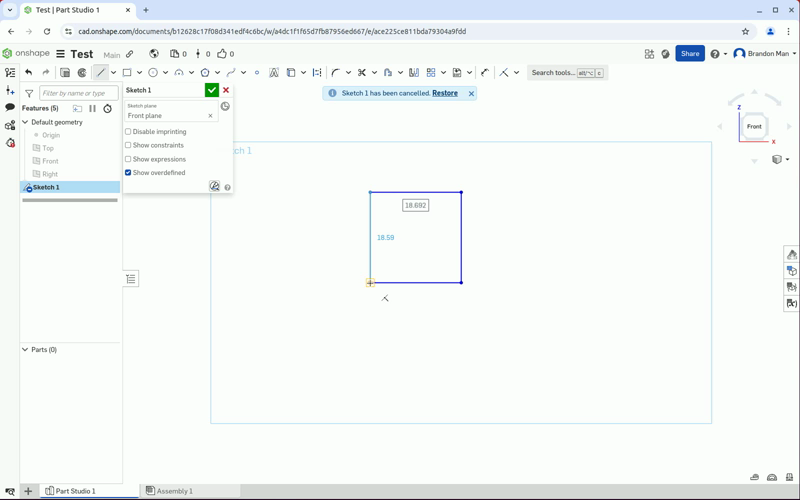
mouse_move(417, 261)
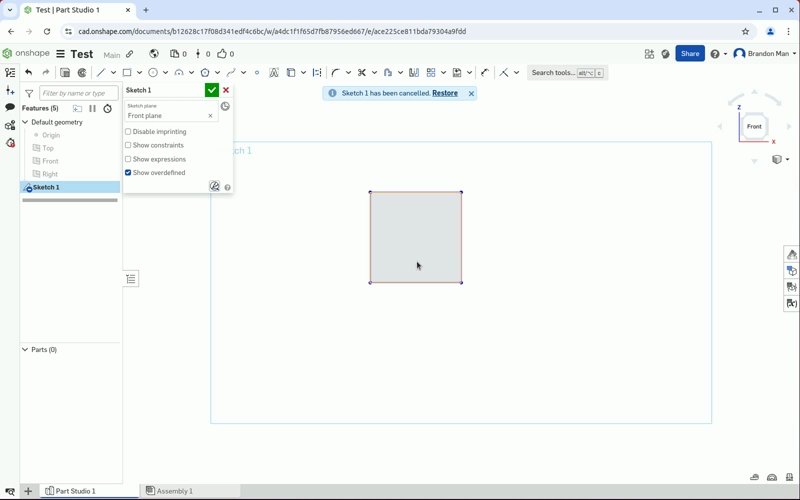
click(417, 261)
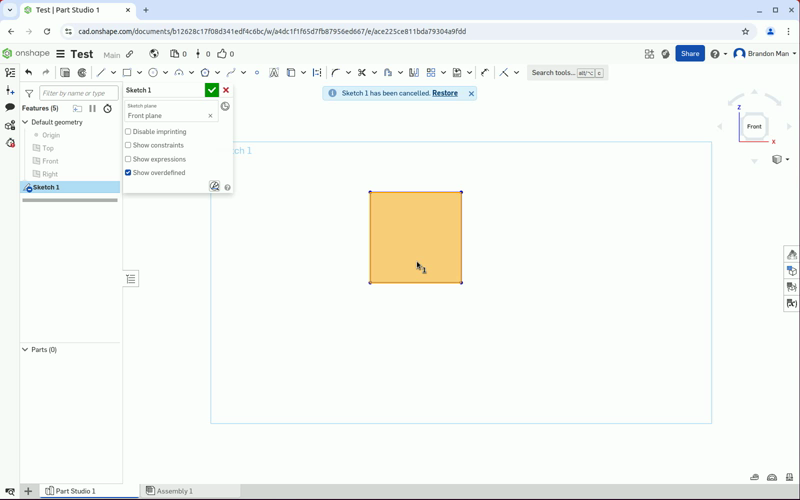
mouse_move(73, 352)
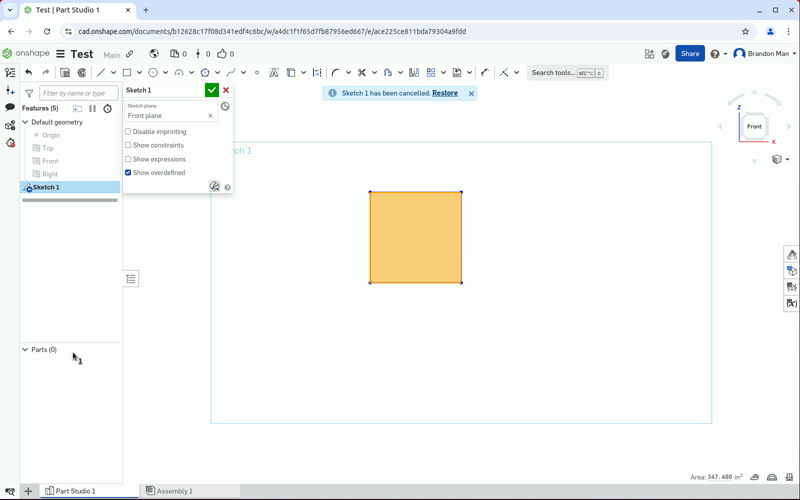
key(shift+y)
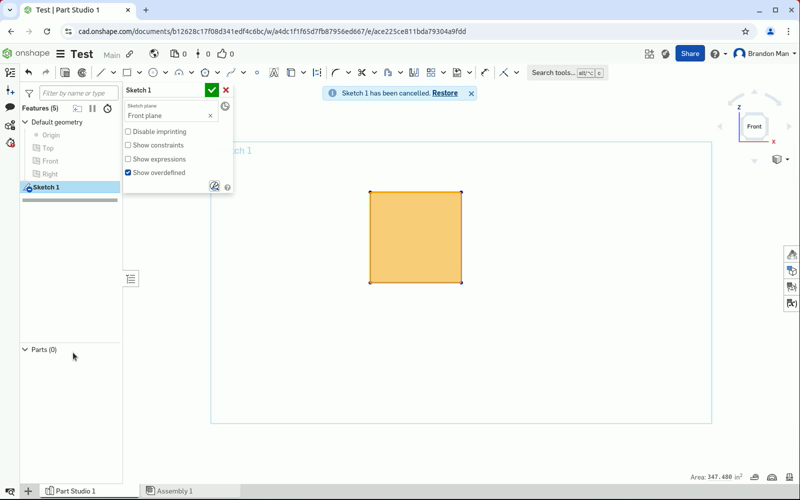
key(shift+e)
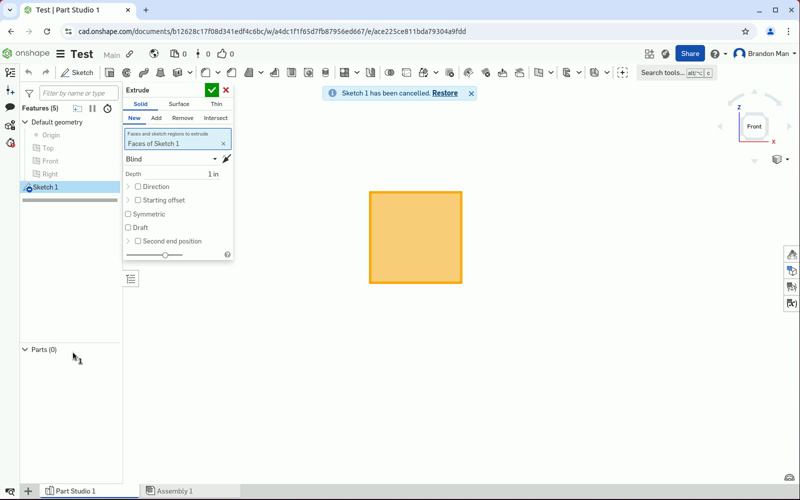
mouse_move(143, 106)
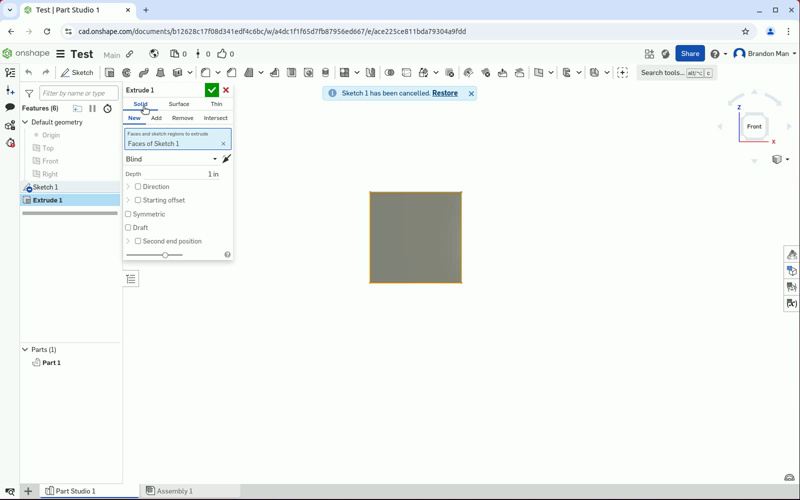
click(143, 106)
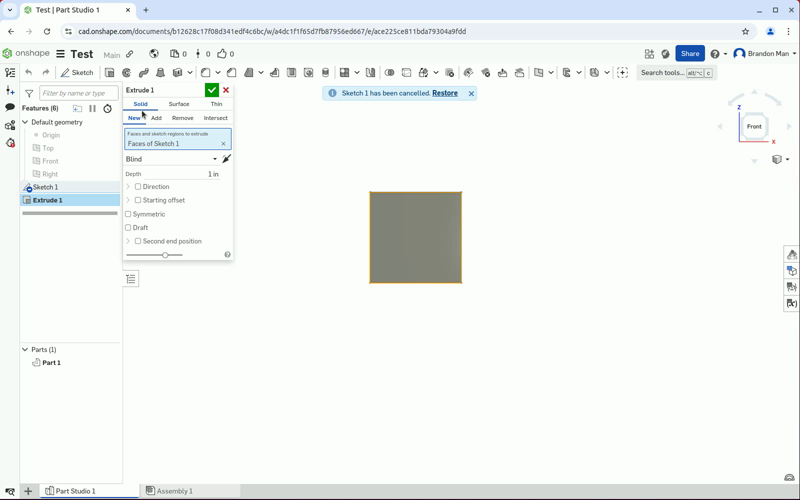
mouse_move(137, 120)
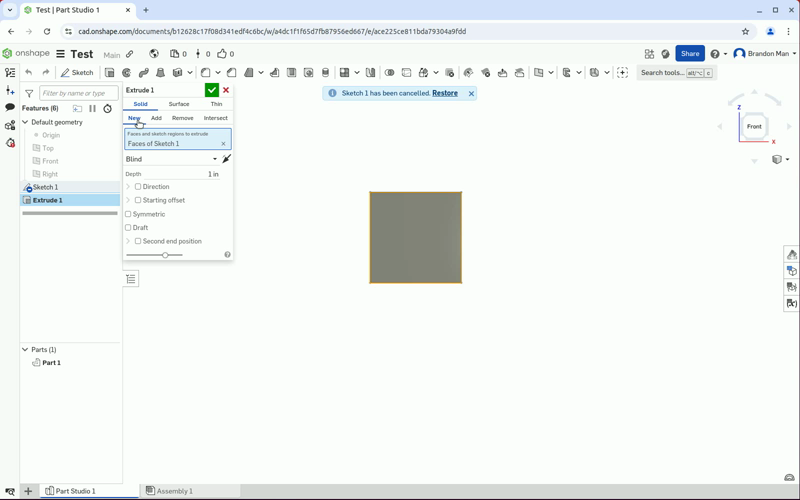
click(137, 120)
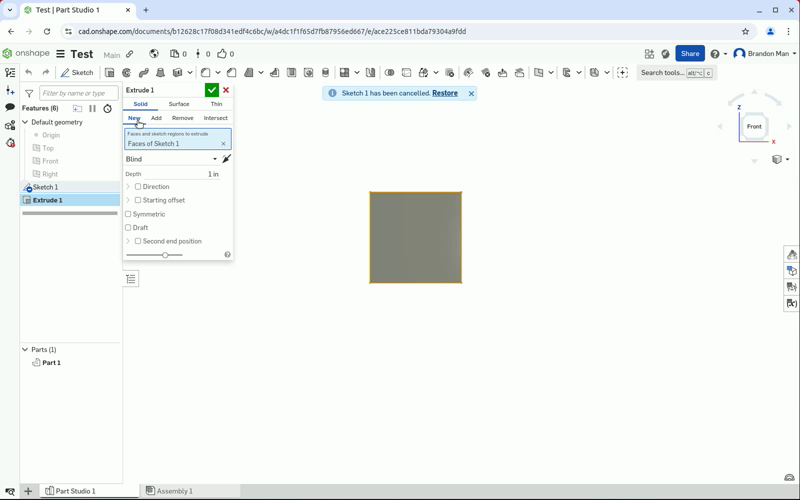
key(tab, 4)
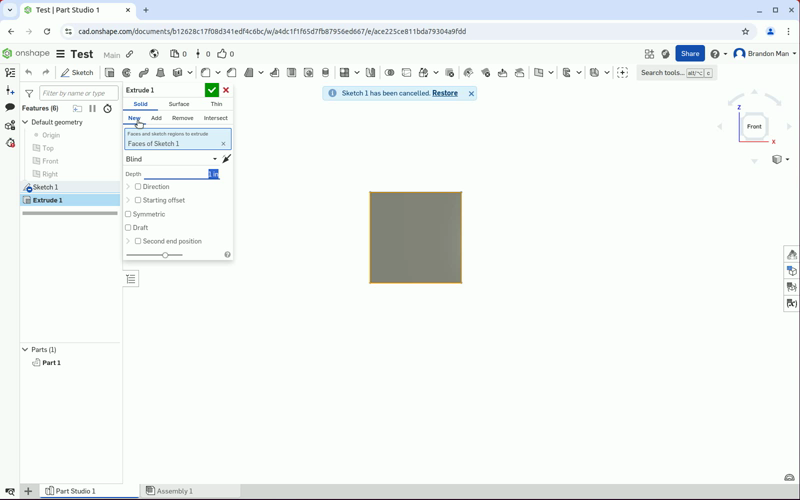
text(18.535)
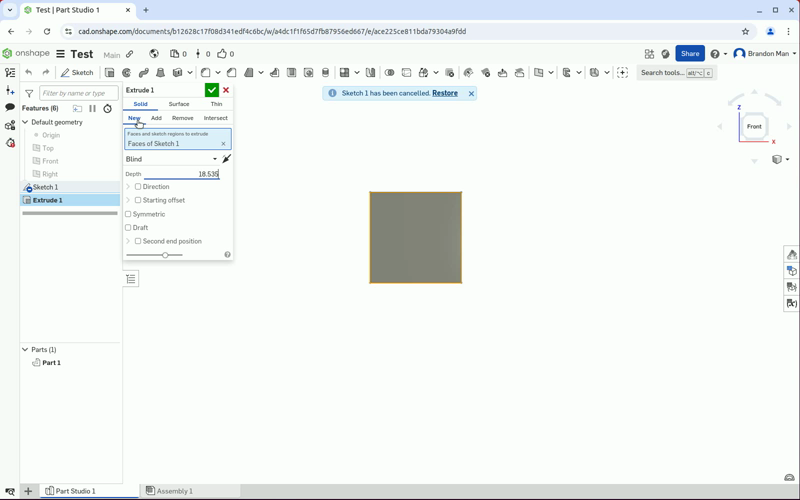
key(enter)
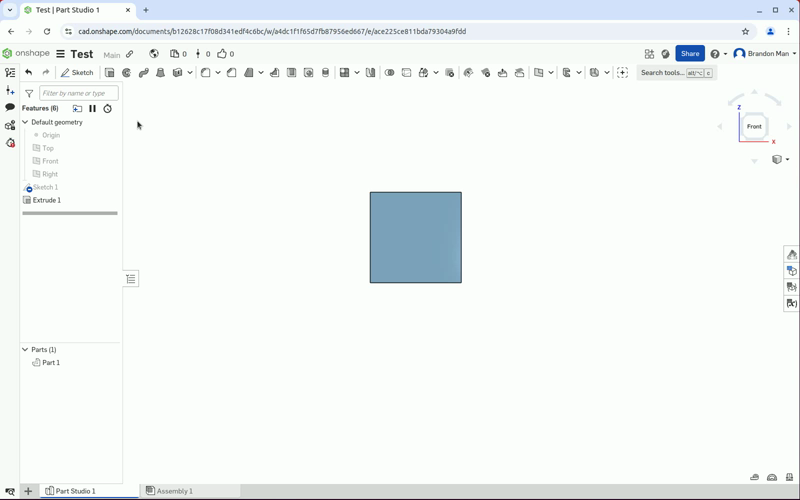
key(shift+h)
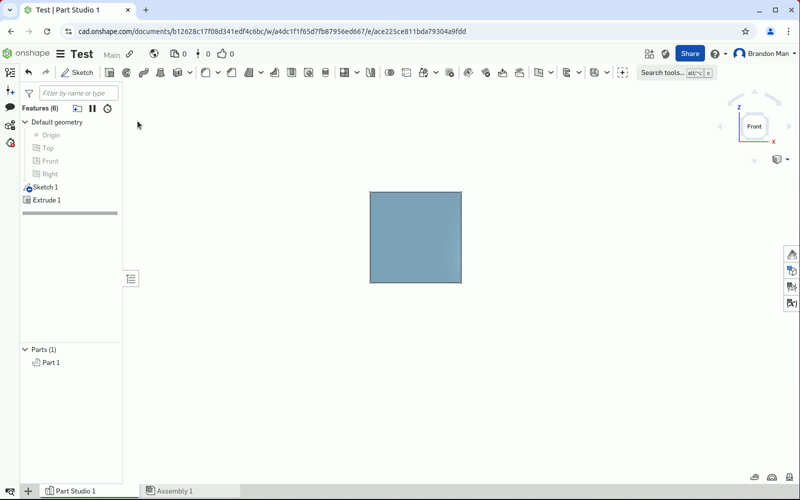
key(shift+h)
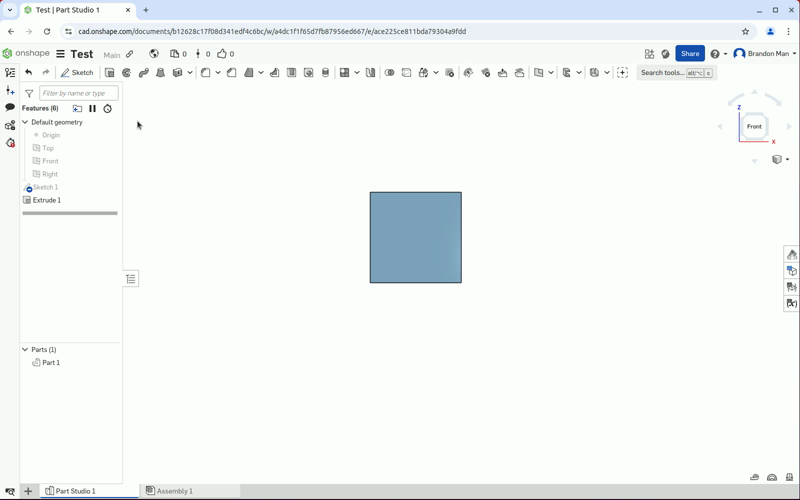
mouse_move(73, 189)
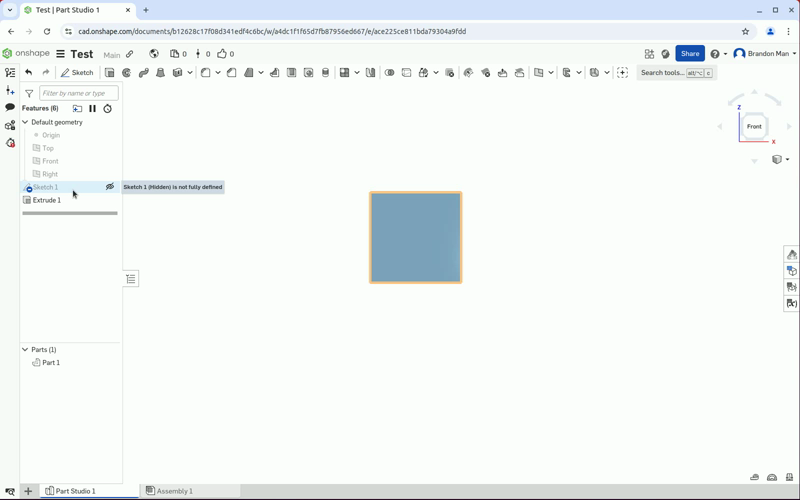
click(73, 189)
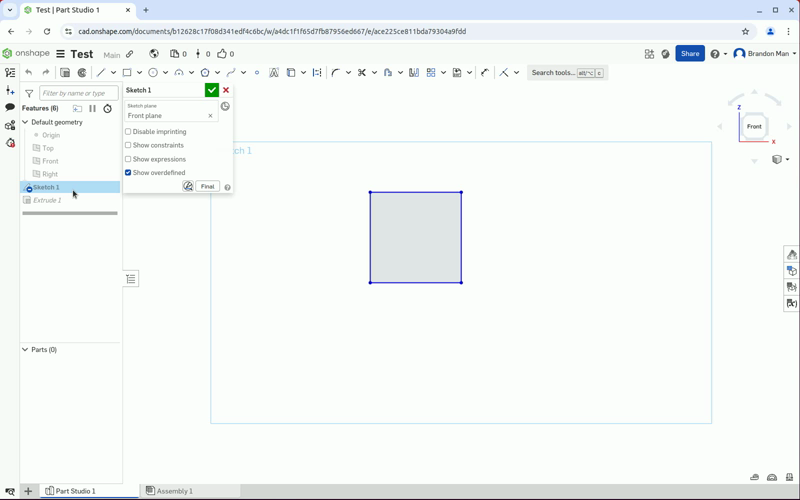
mouse_move(229, 92)
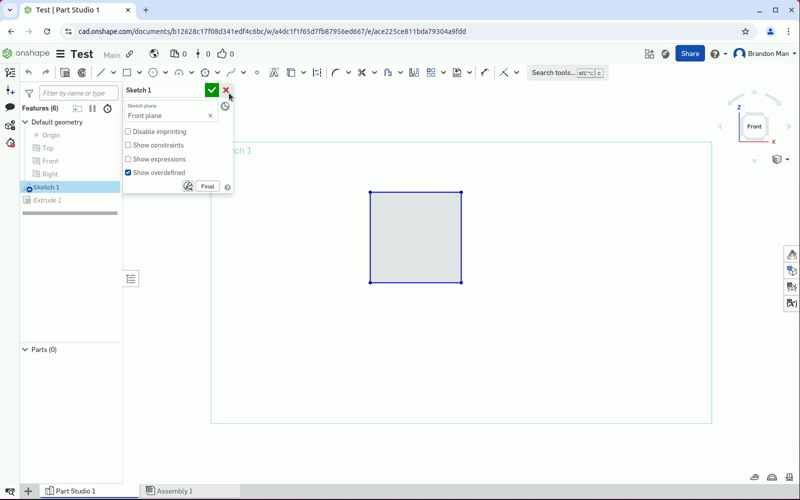
click(229, 92)
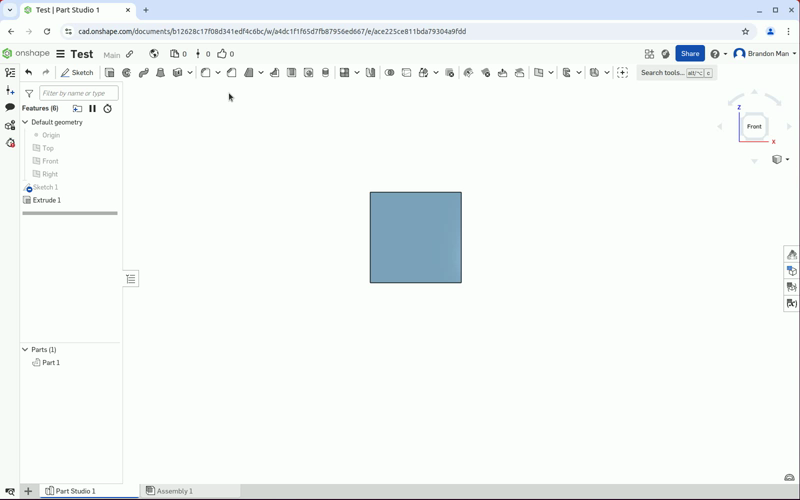
mouse_move(73, 352)
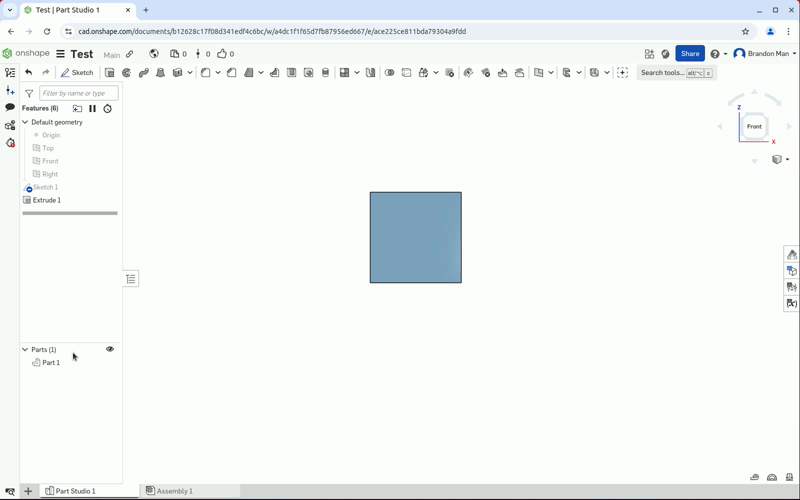
key(y)
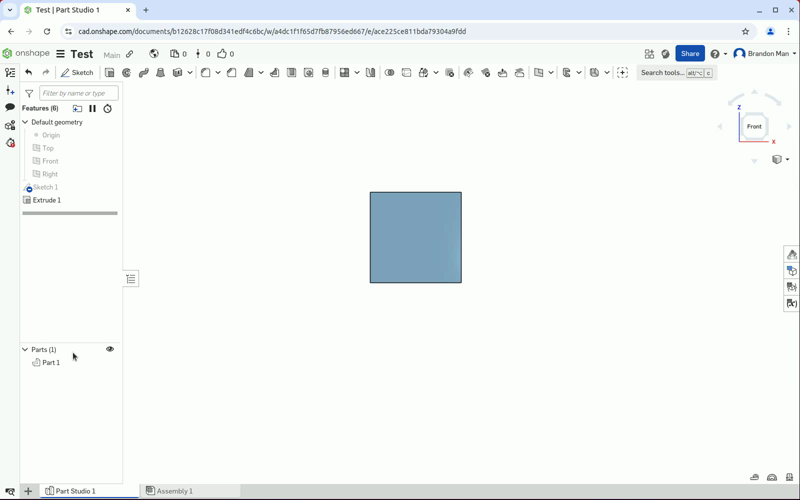
key(shift+p)
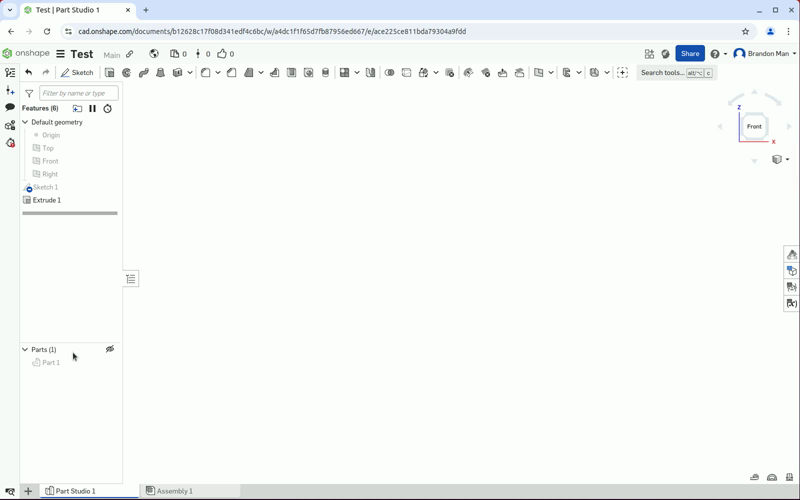
key(space)
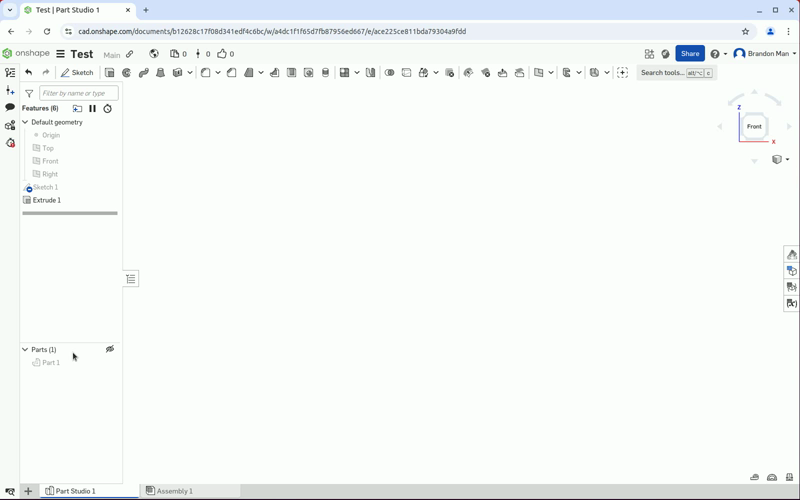
key_down(shift)
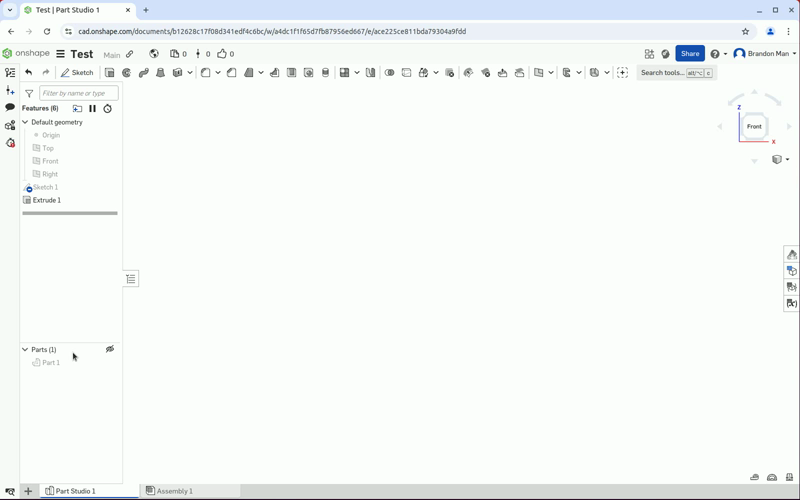
key(down)
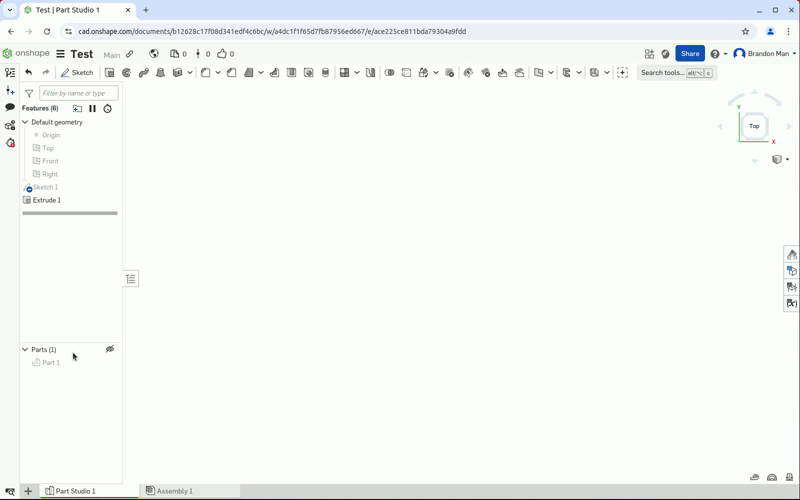
key_up(shift)
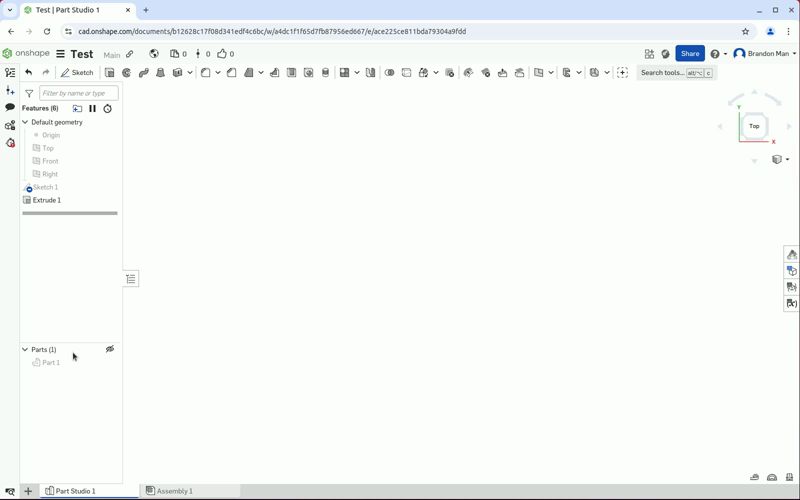
mouse_move(73, 352)
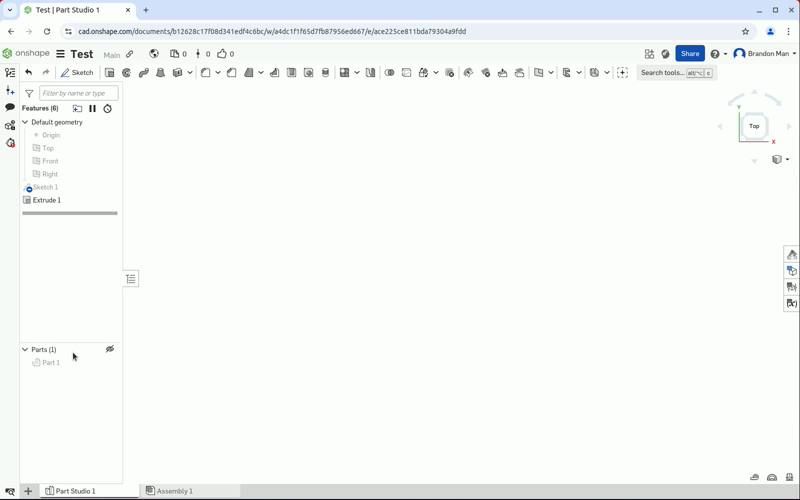
key(shift+y)
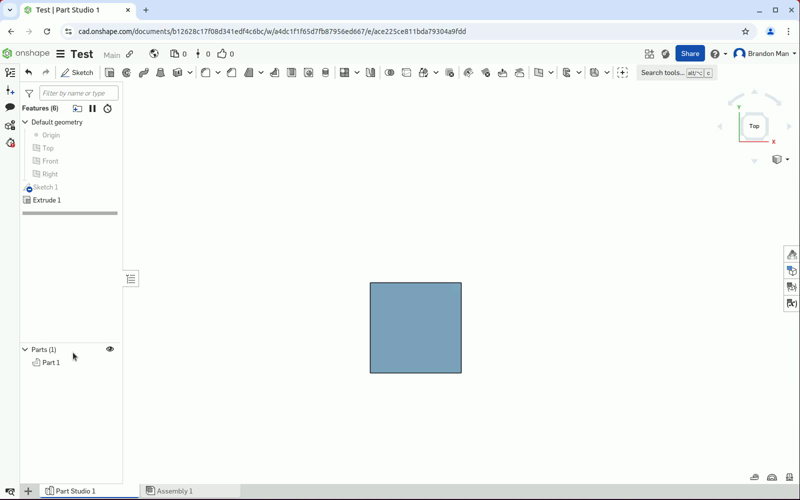
mouse_move(541, 75)
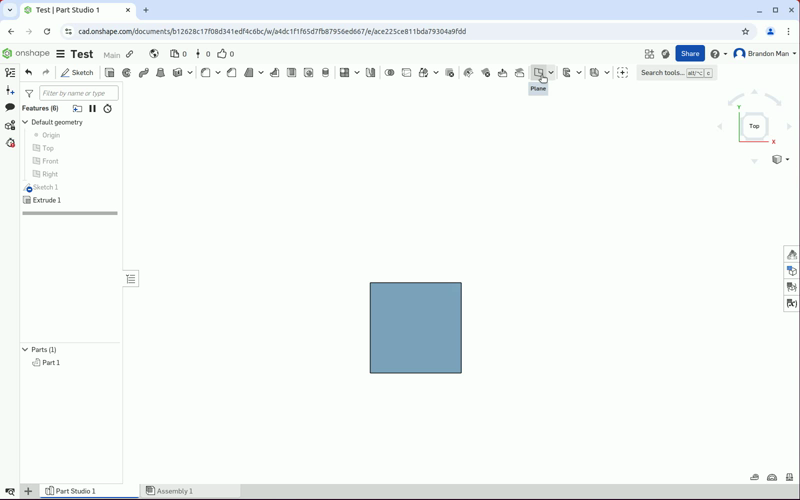
click(541, 75)
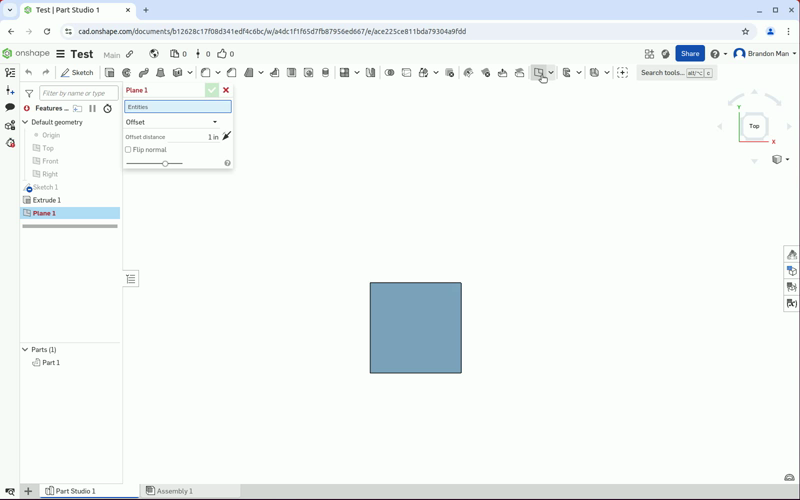
mouse_move(73, 150)
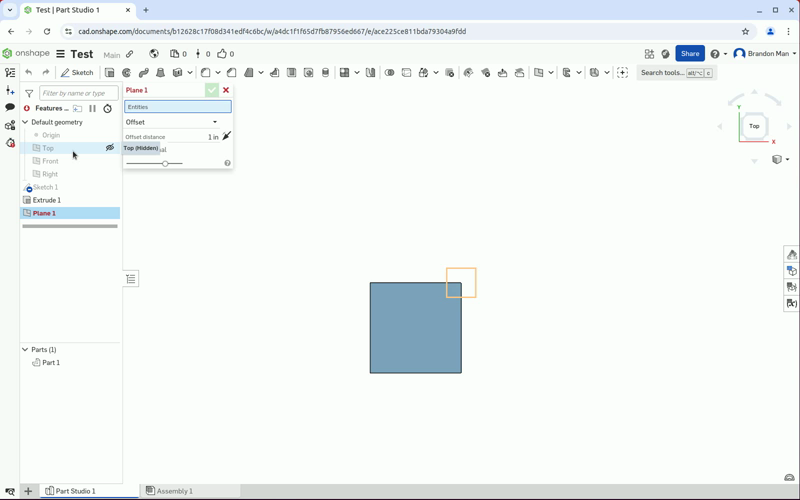
click(73, 150)
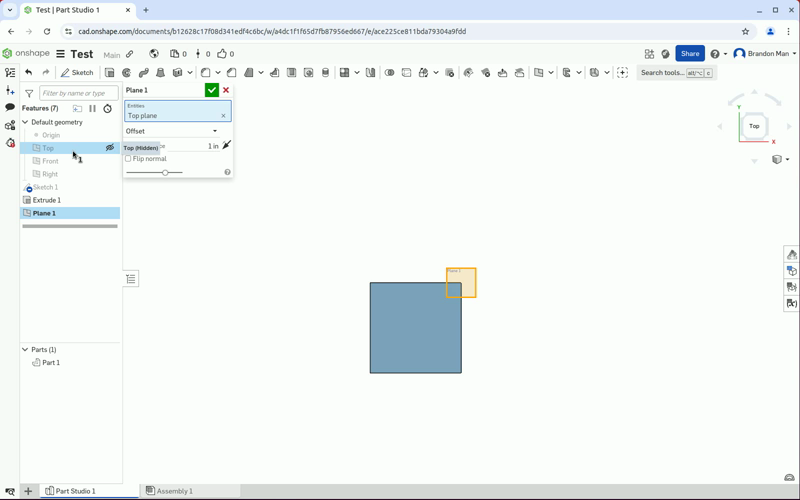
key(tab, 2)
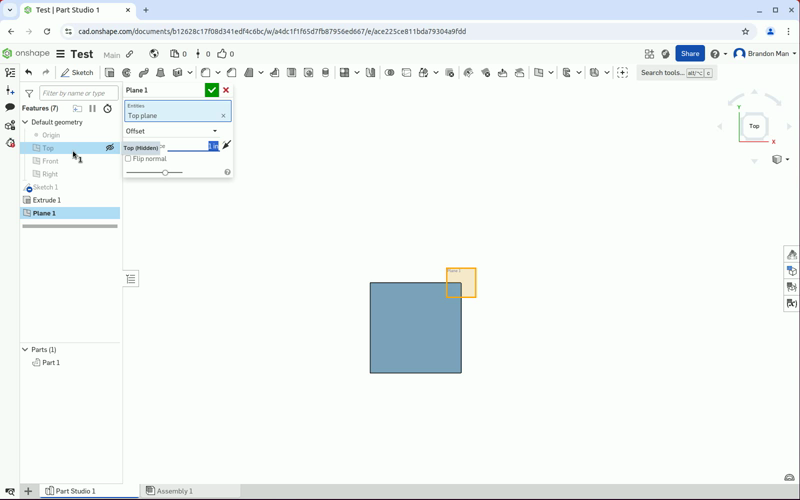
text(18.548)
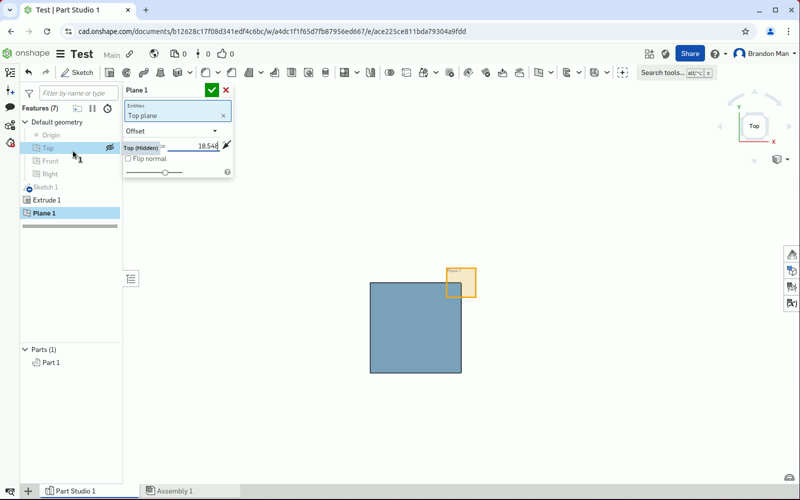
key(enter, 2)
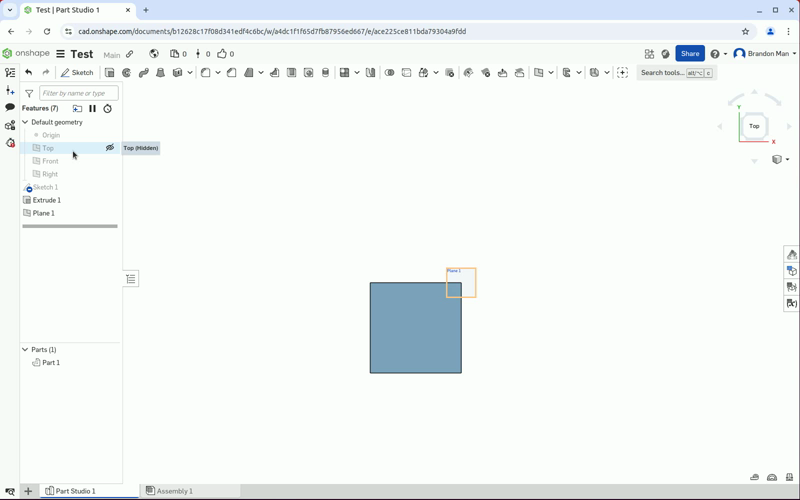
key(shift+s)
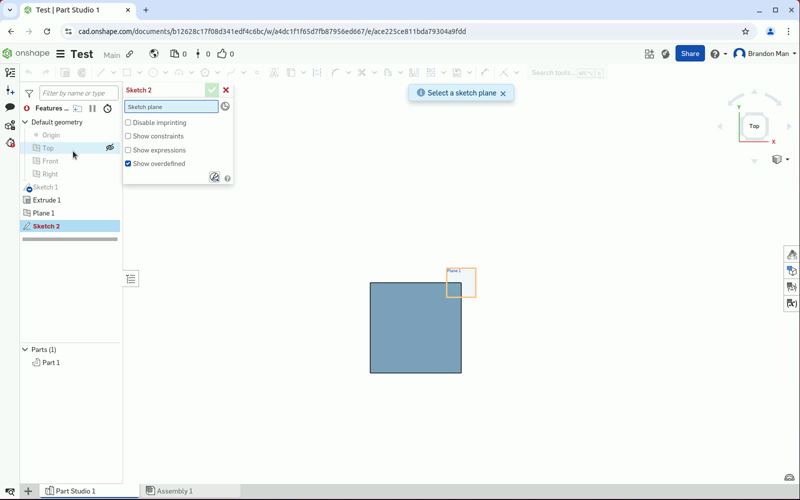
mouse_move(73, 215)
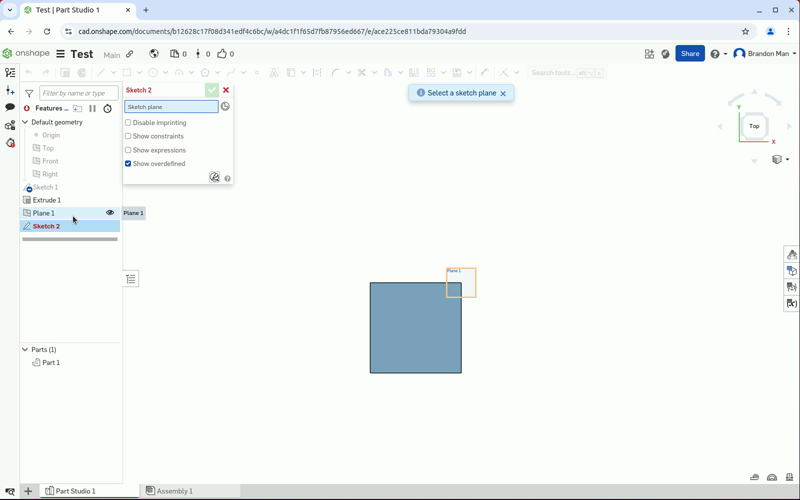
click(73, 215)
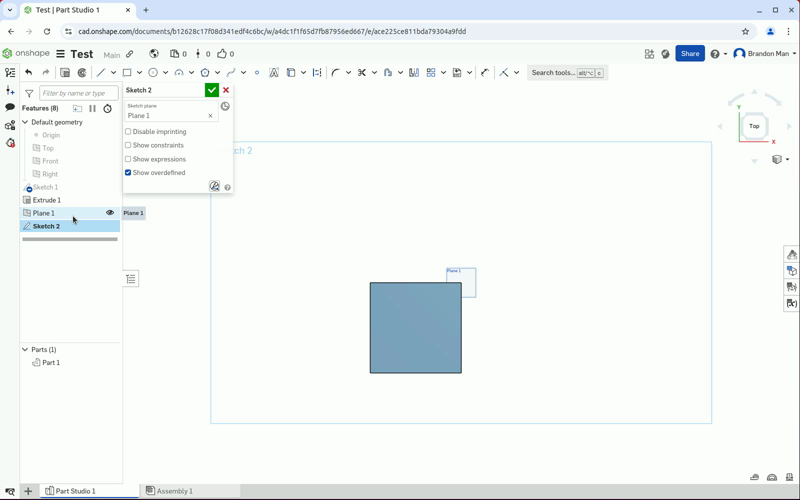
mouse_move(73, 352)
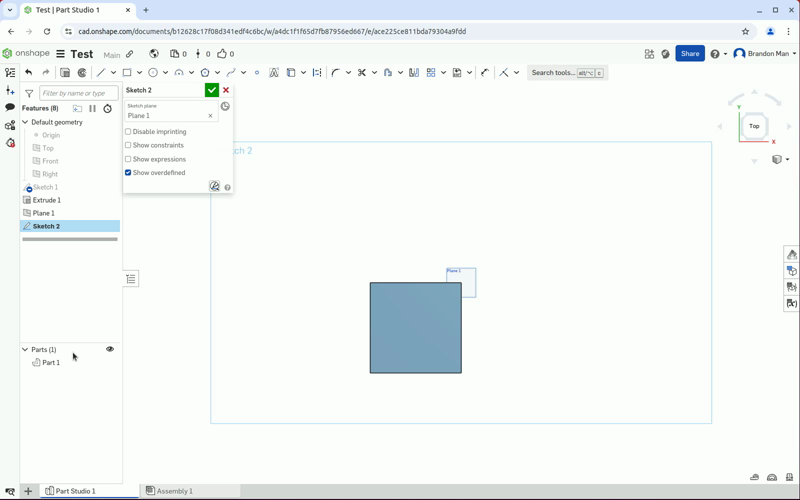
key(y)
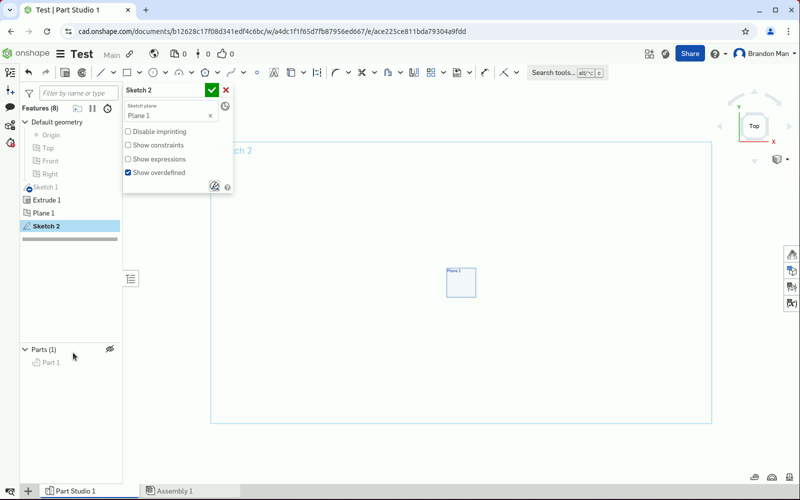
key(c)
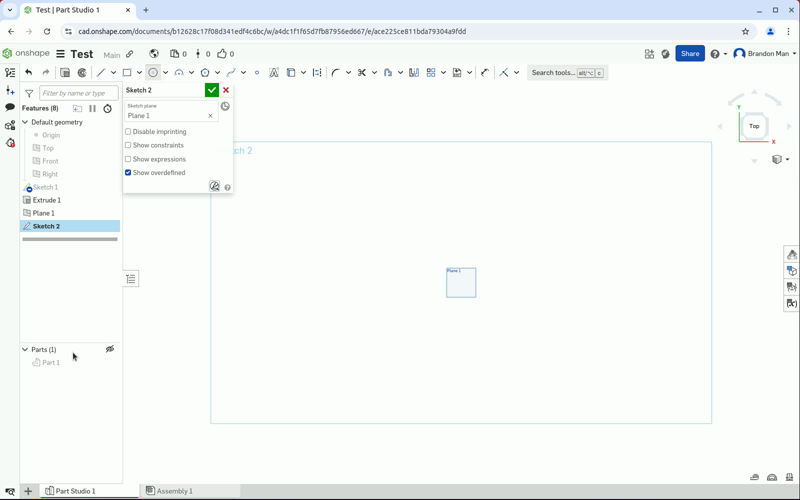
key_down(shift)
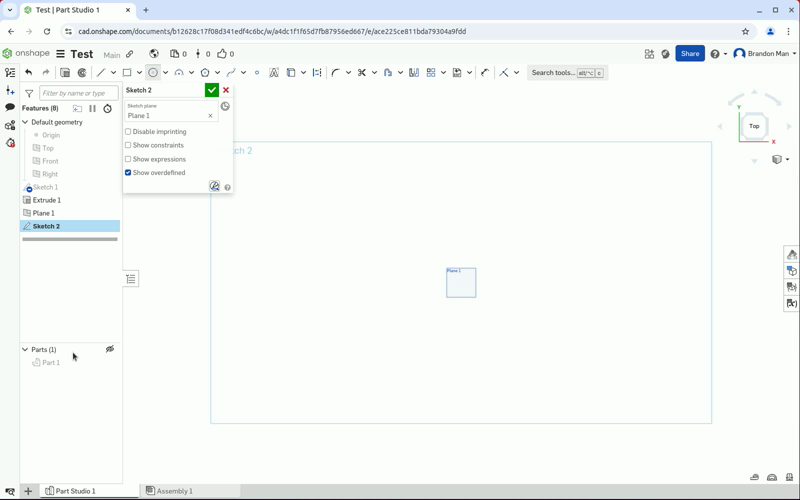
mouse_move(415, 327)
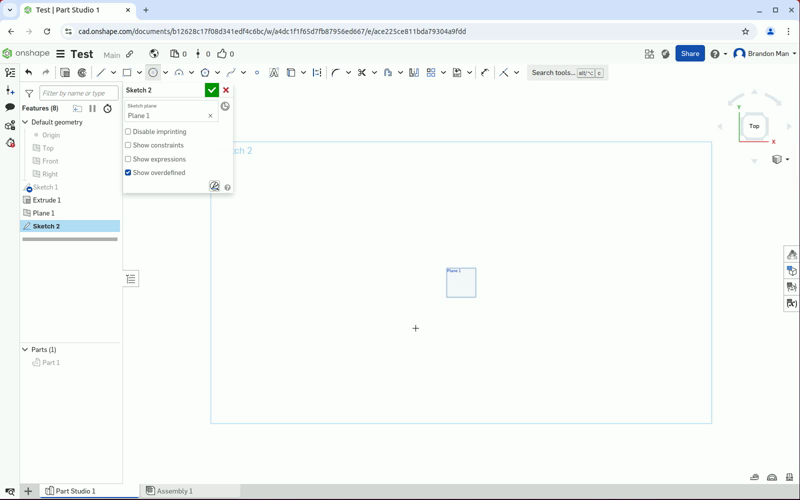
click(415, 327)
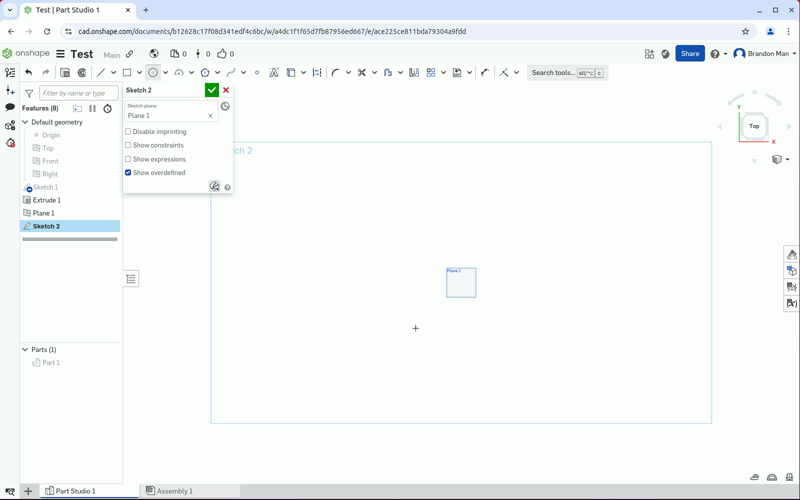
key_up(shift)
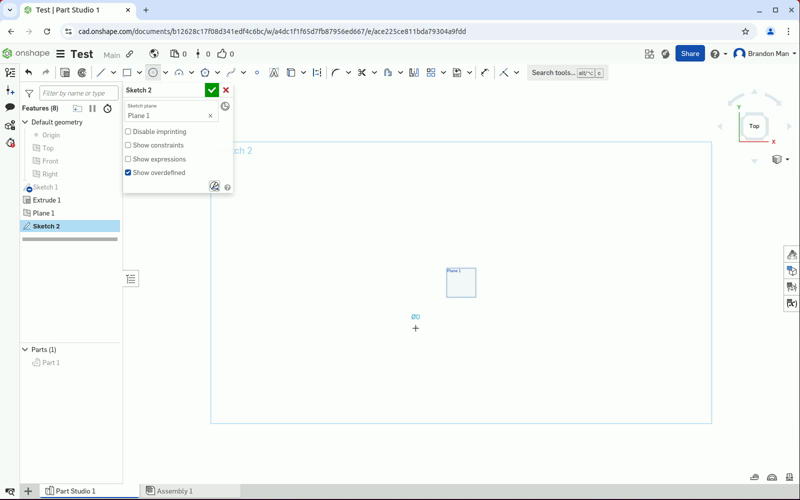
mouse_move(438, 327)
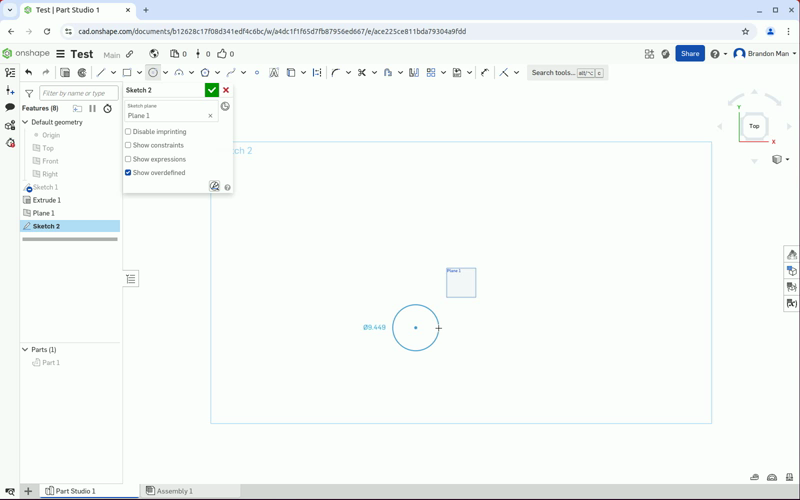
click(438, 327)
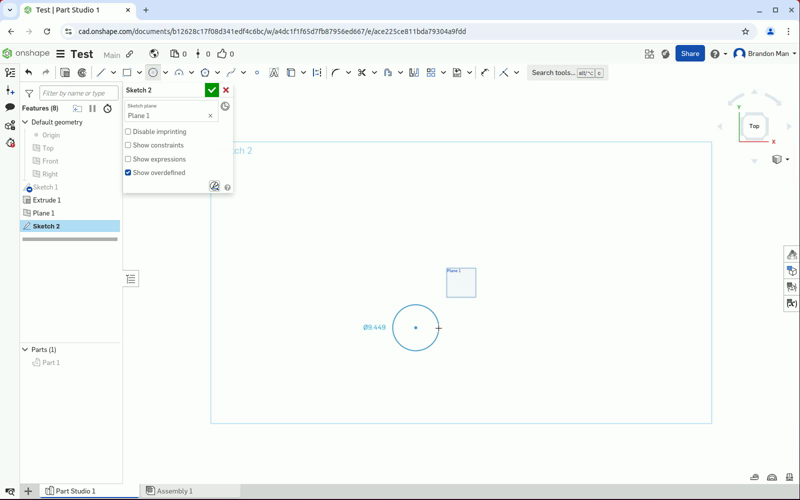
key(esc)
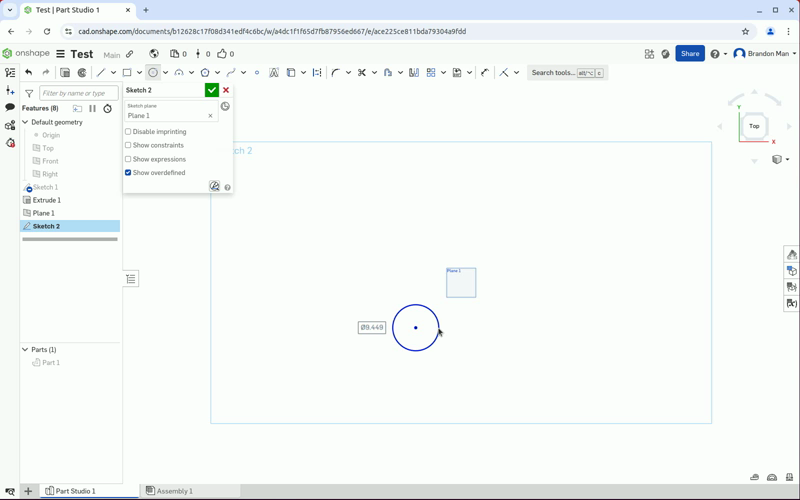
mouse_move(402, 332)
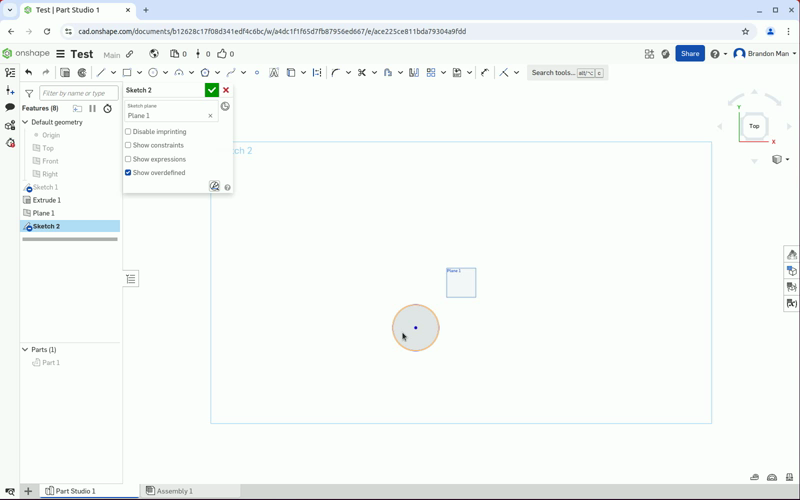
scroll(6)
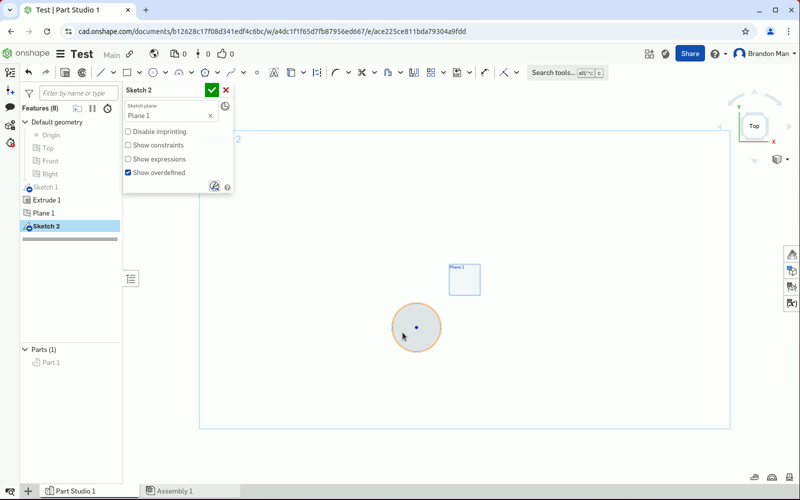
scroll(6)
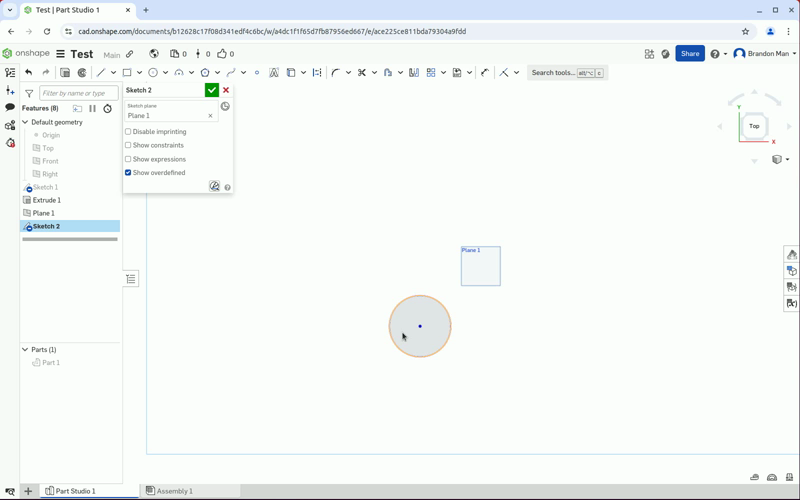
scroll(6)
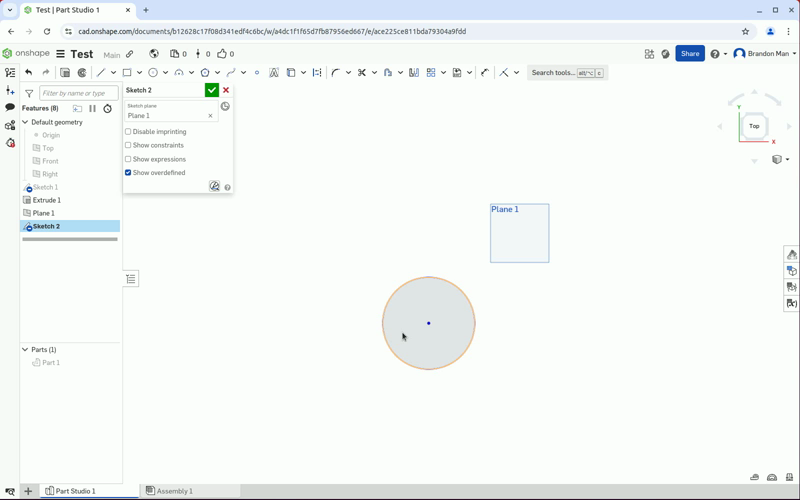
scroll(6)
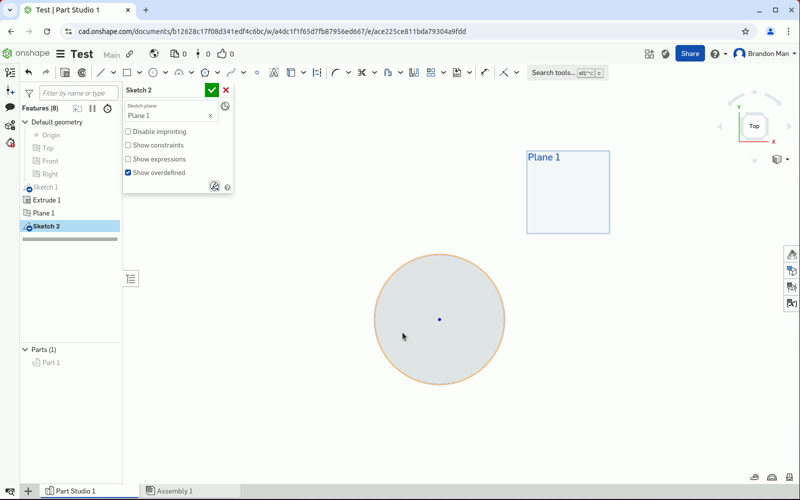
scroll(6)
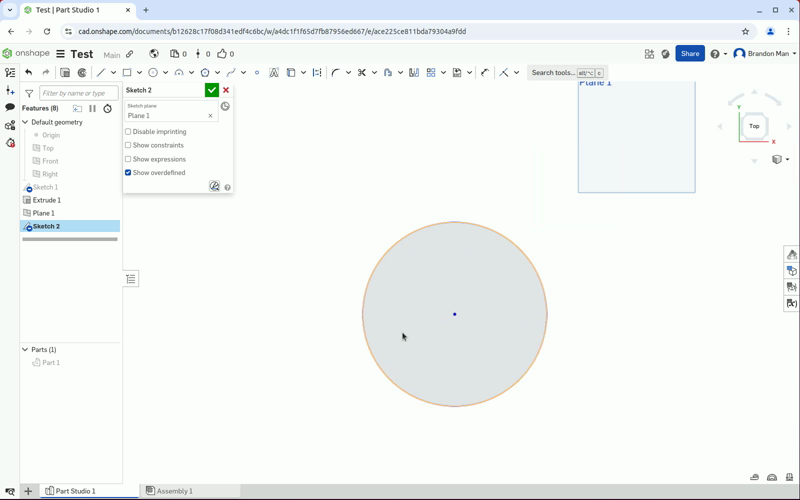
scroll(6)
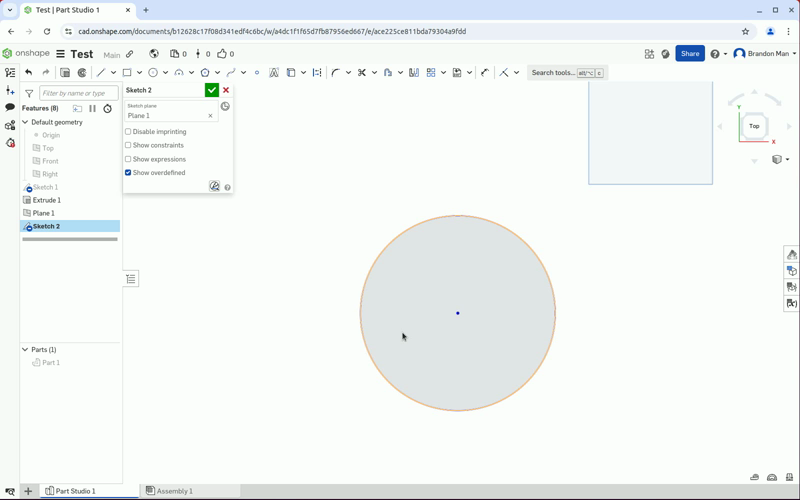
scroll(6)
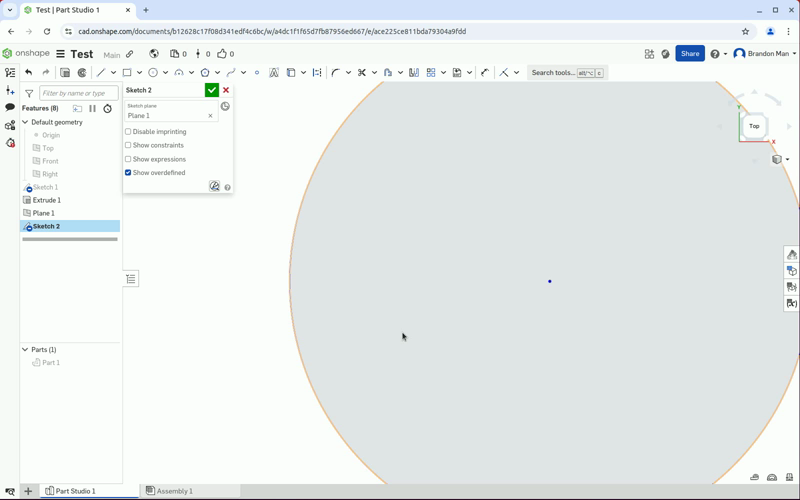
click(402, 332)
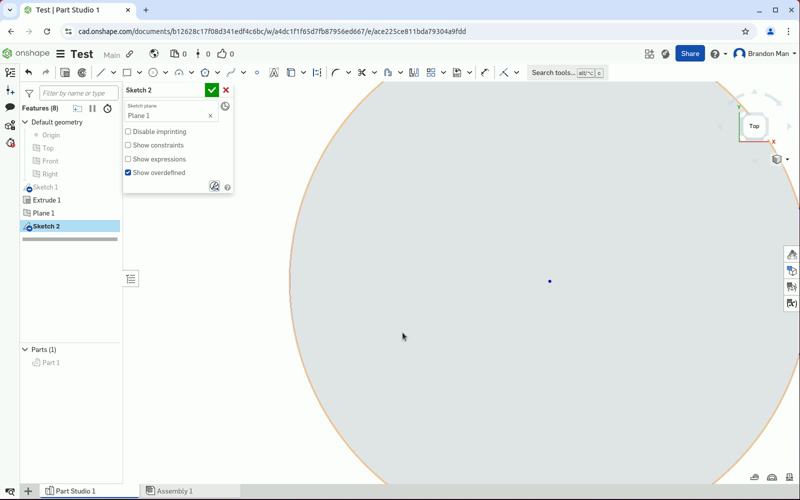
scroll(-6)
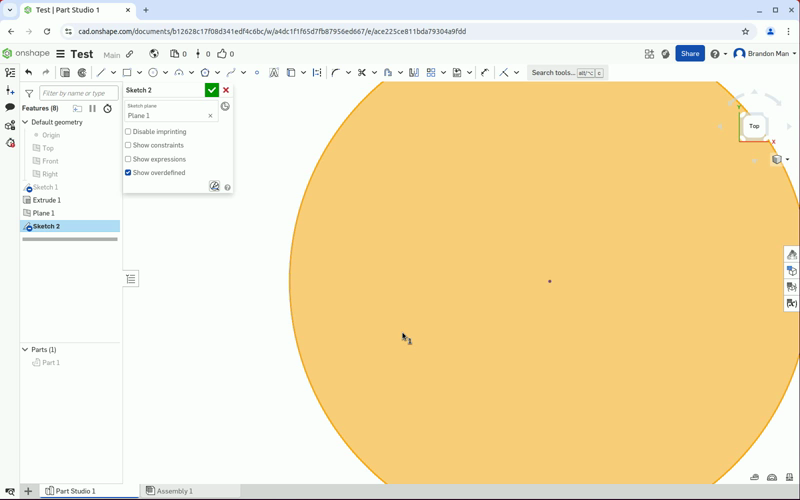
scroll(-6)
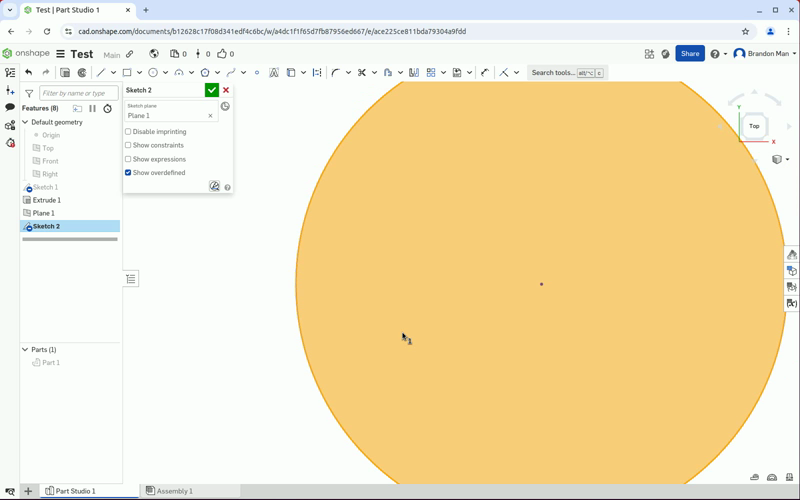
scroll(-6)
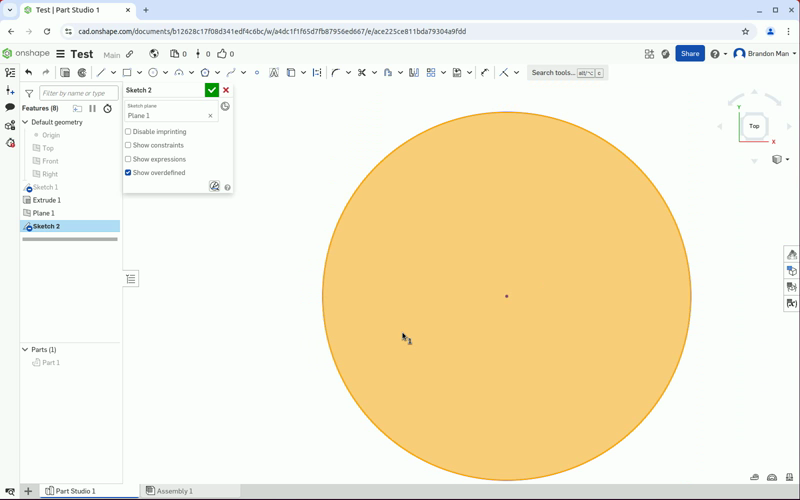
scroll(-6)
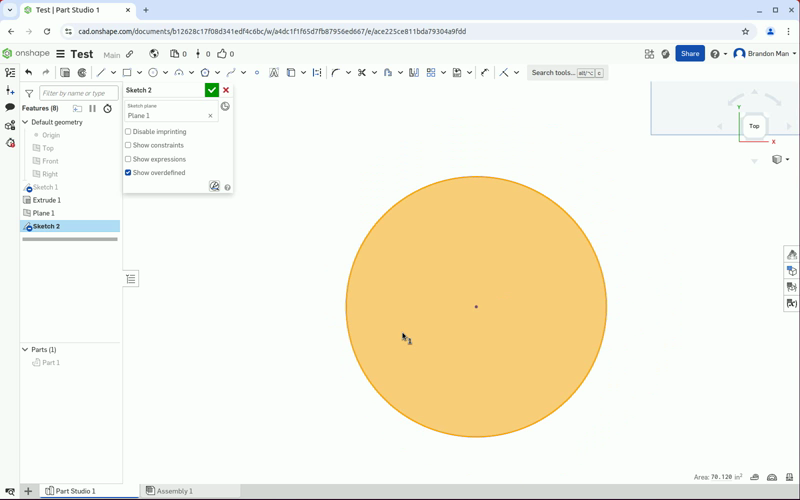
scroll(-6)
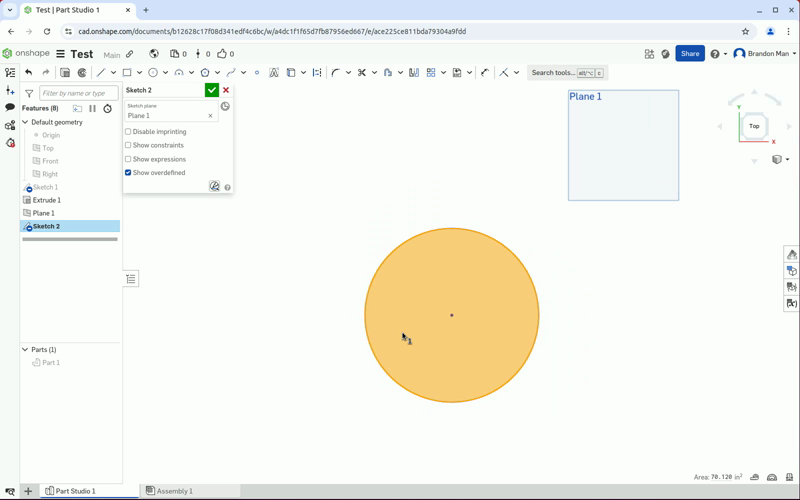
scroll(-6)
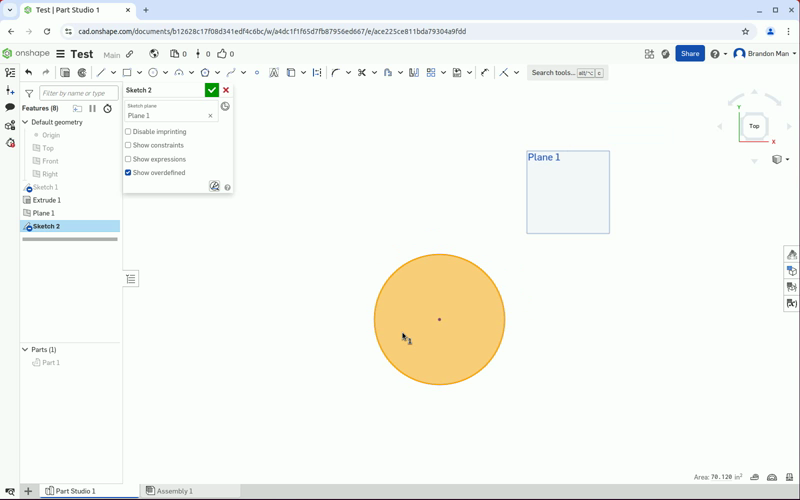
scroll(-6)
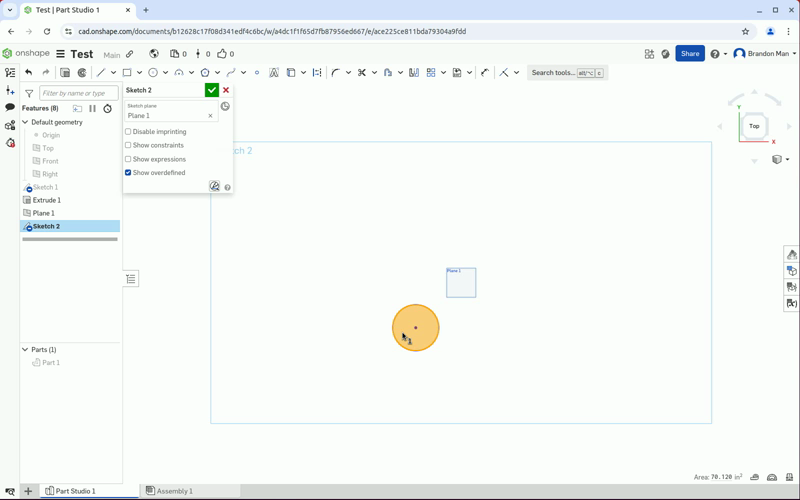
mouse_move(73, 352)
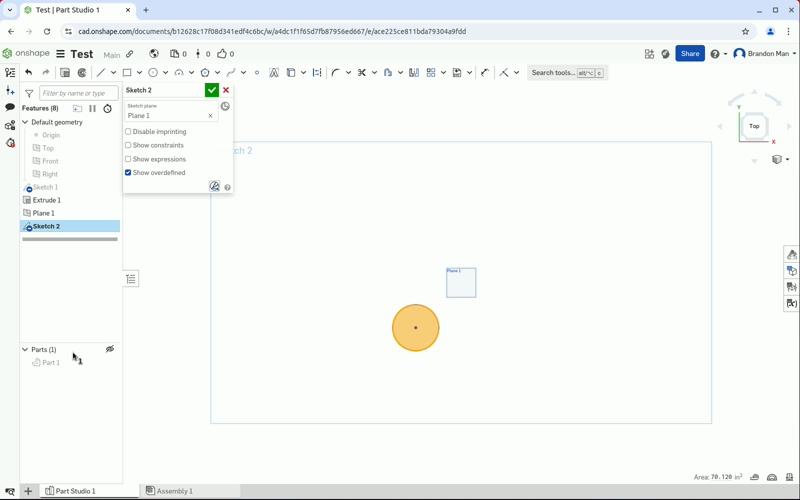
key(shift+y)
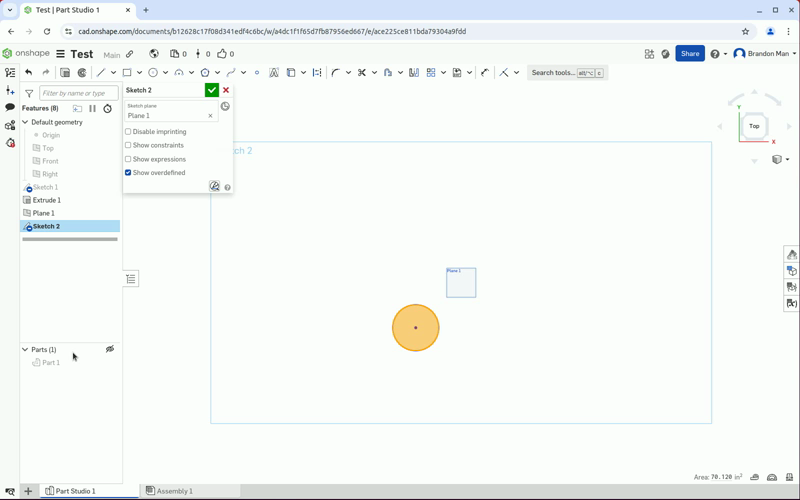
key(shift+e)
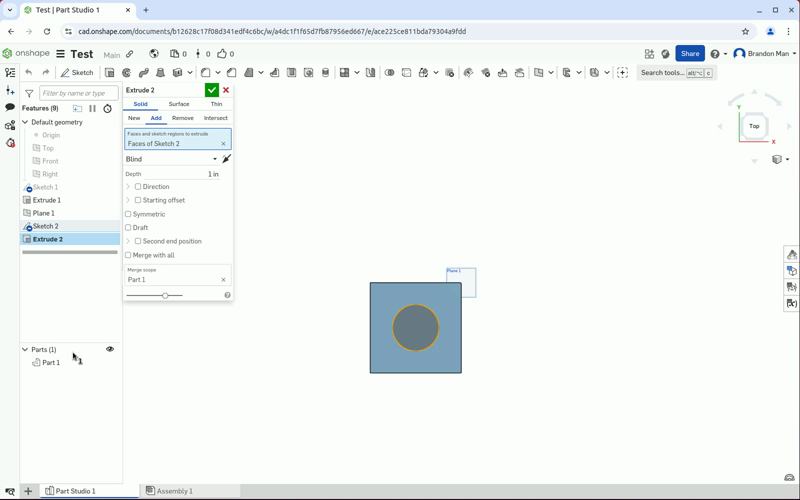
mouse_move(143, 106)
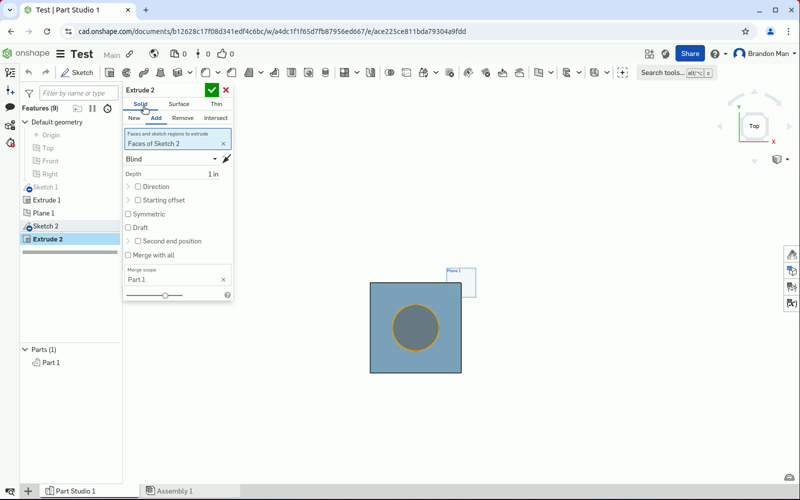
click(143, 106)
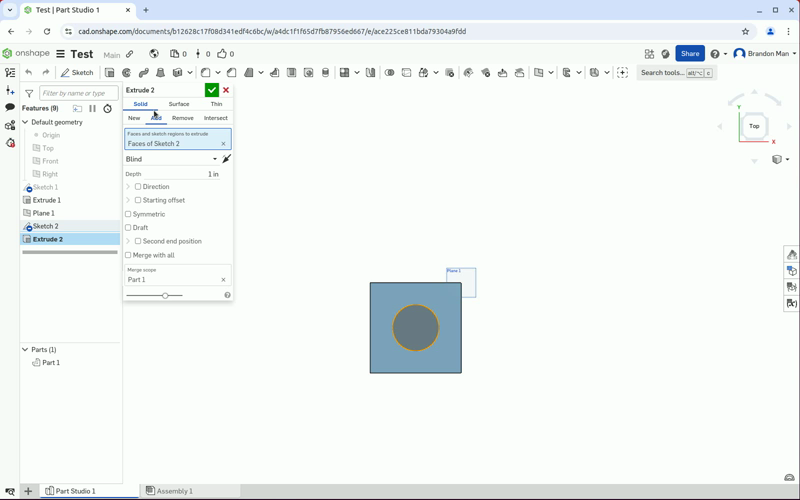
mouse_move(186, 120)
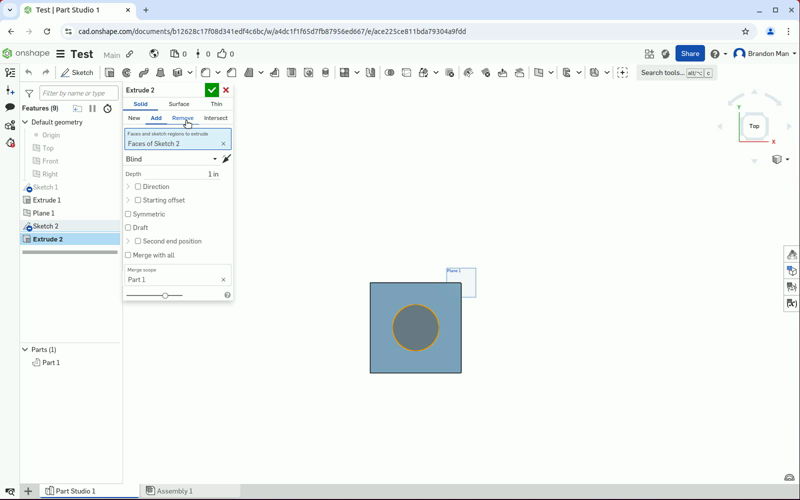
click(186, 120)
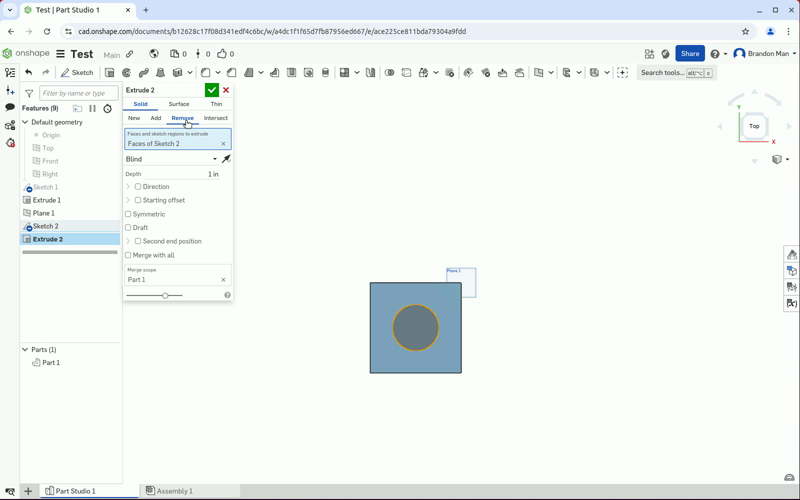
key(tab, 4)
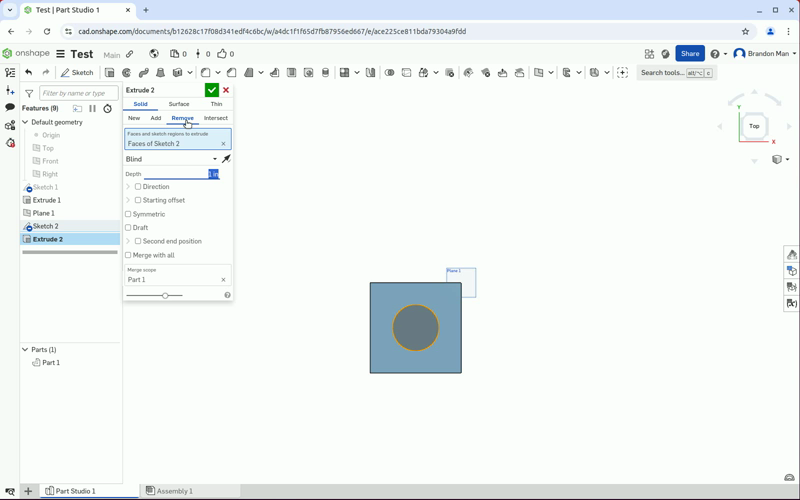
text(18.535)
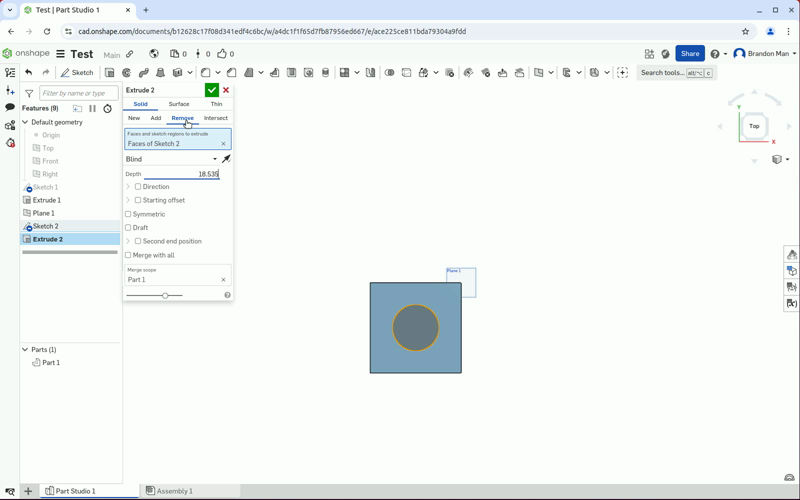
key(tab, 6)
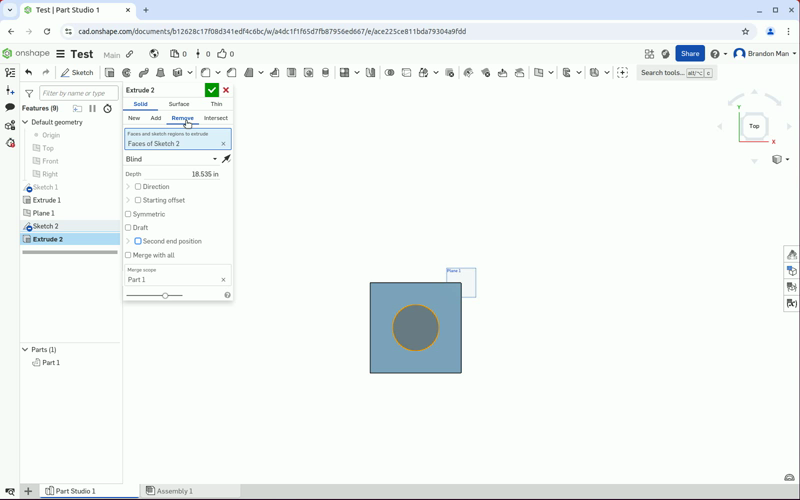
key(space)
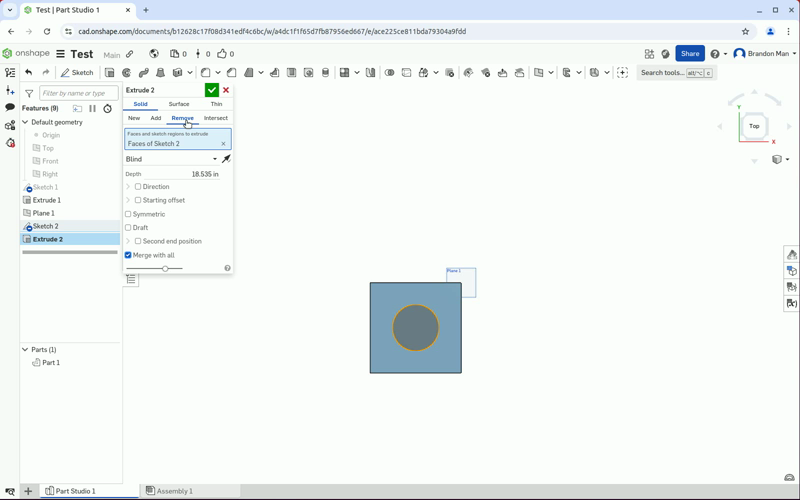
key(enter)
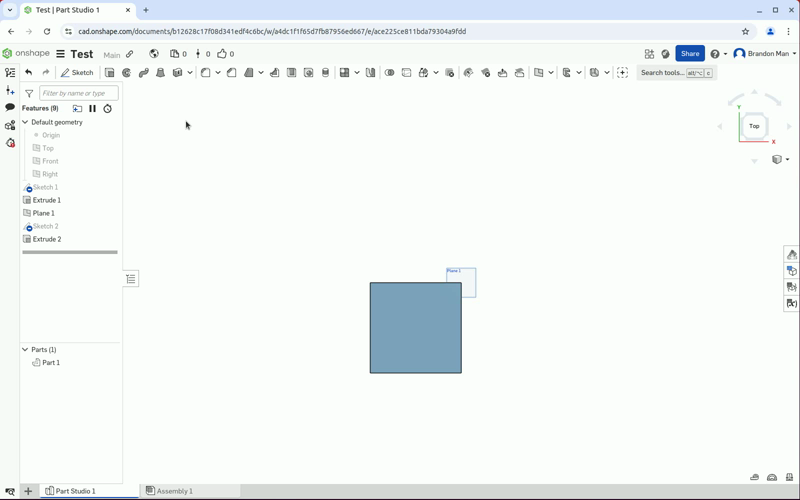
key(shift+h)
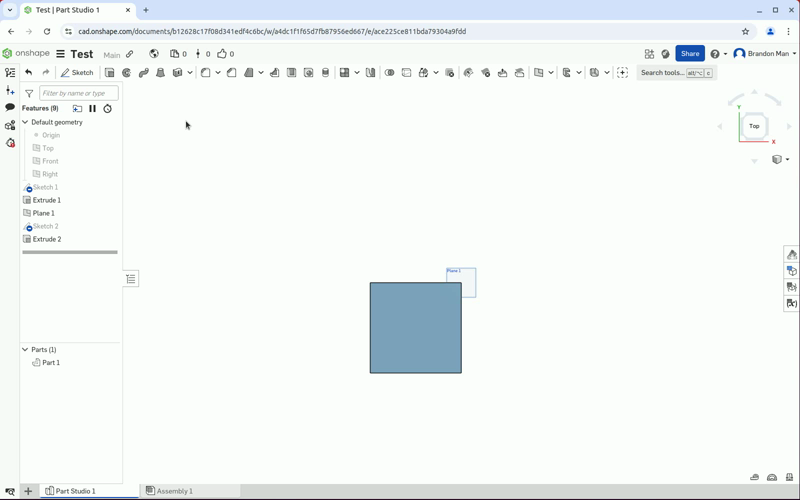
key(shift+h)
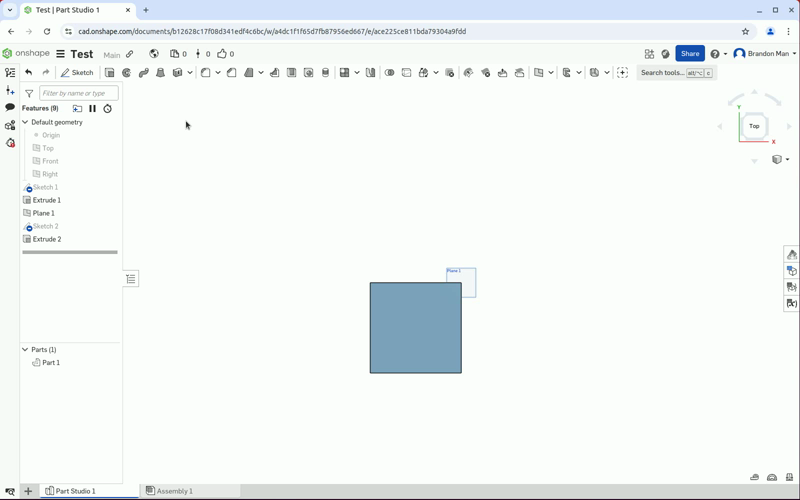
mouse_move(73, 189)
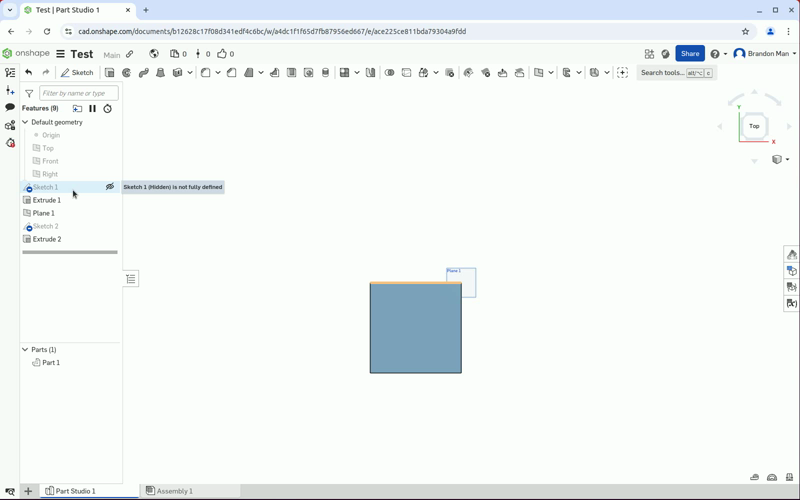
click(73, 189)
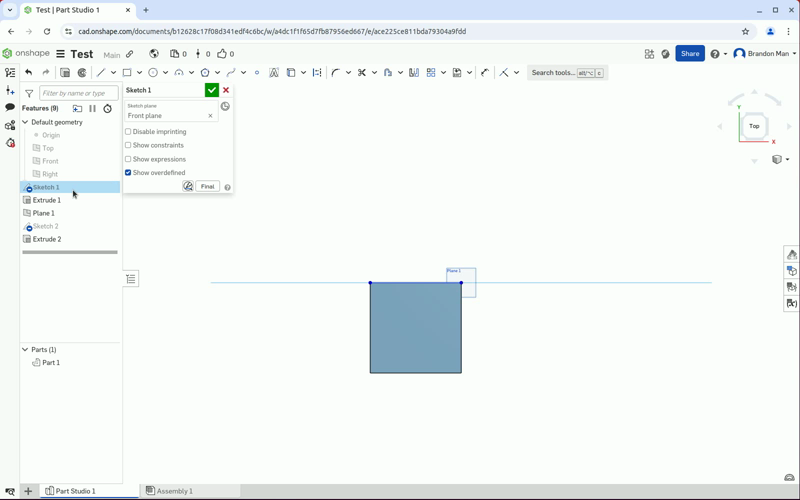
mouse_move(229, 92)
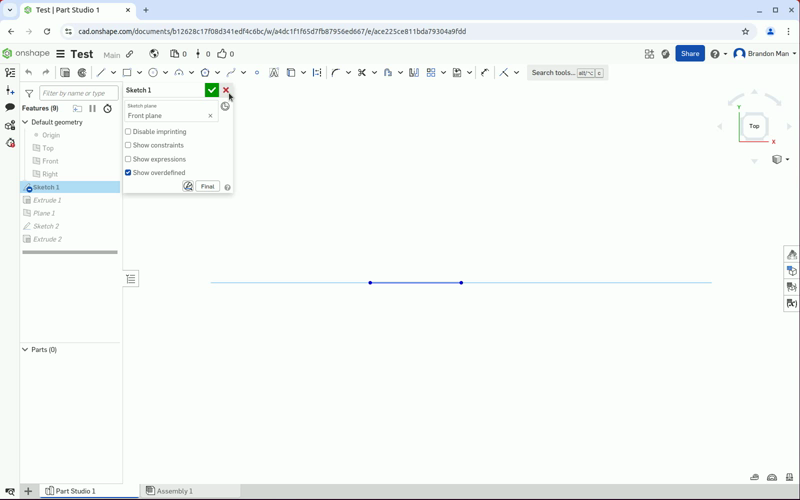
click(229, 92)
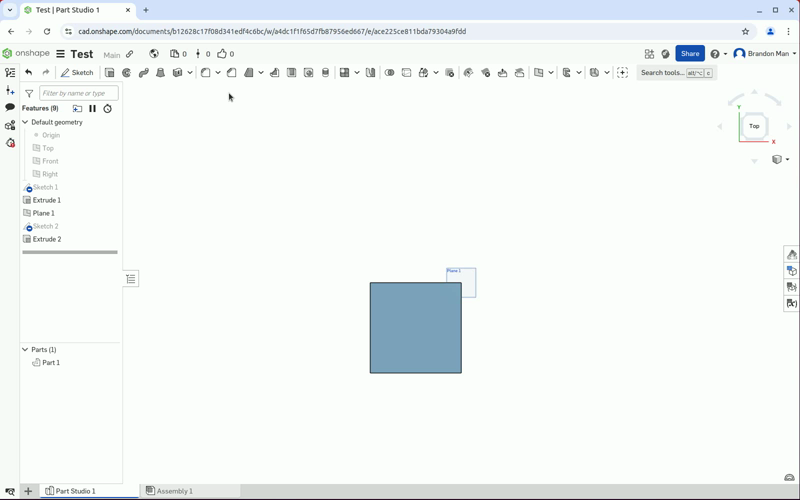
mouse_move(73, 352)
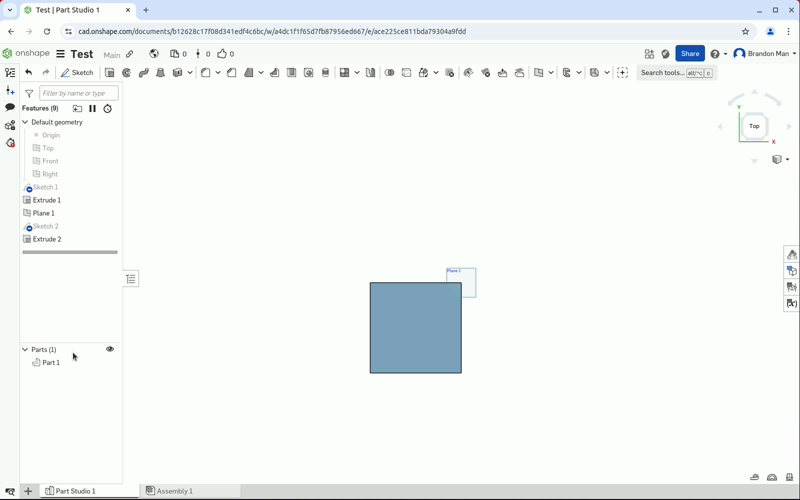
key(y)
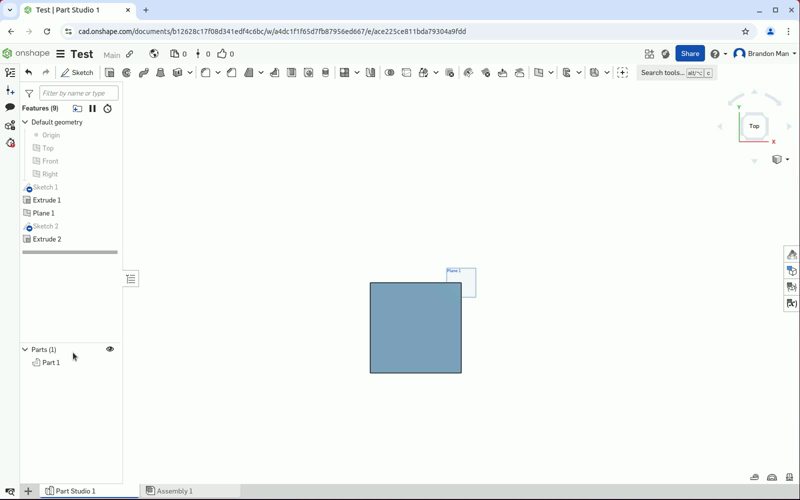
key(shift+p)
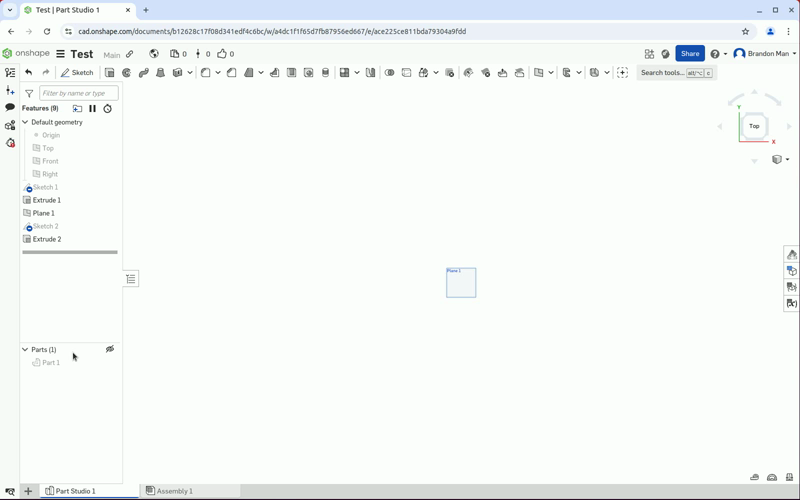
key(space)
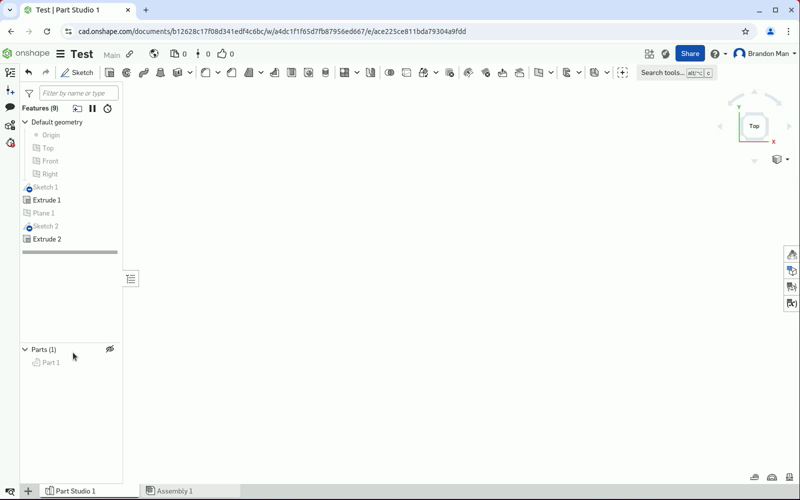
key_down(shift)
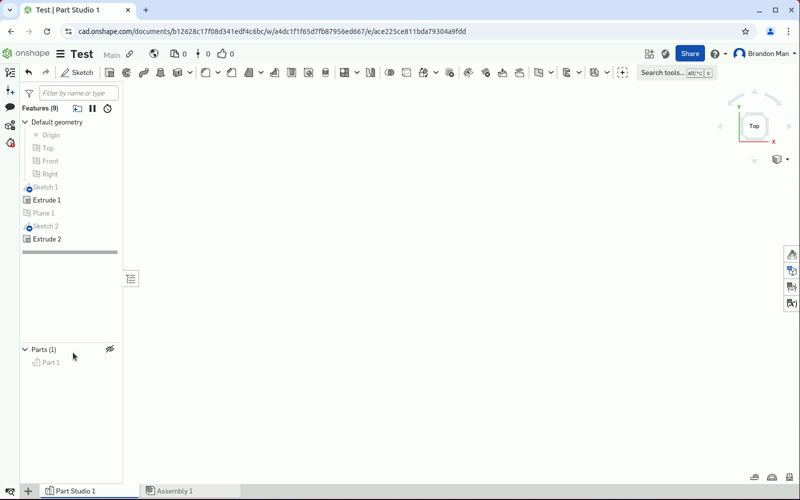
key(up)
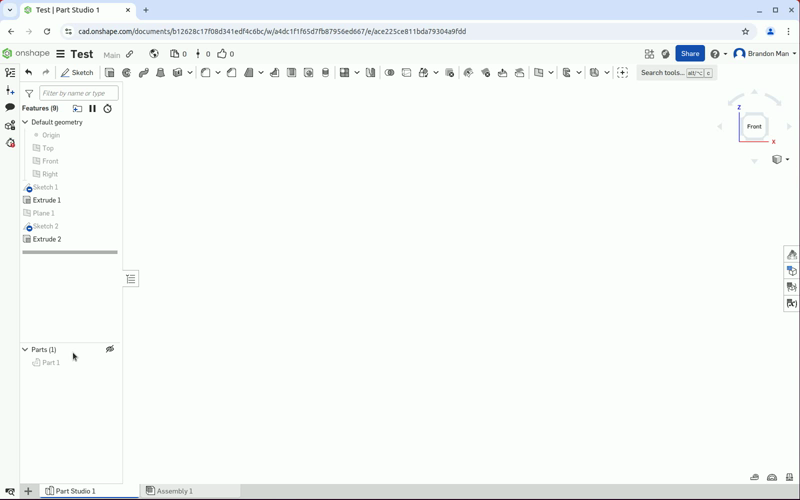
key_up(shift)
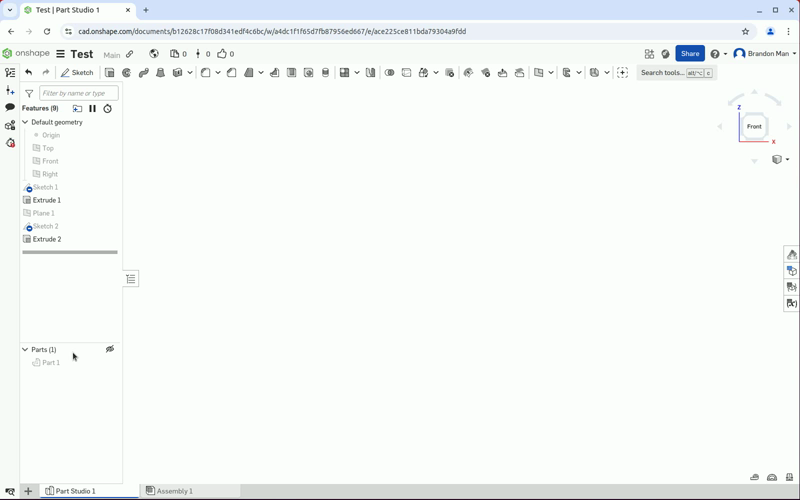
mouse_move(73, 352)
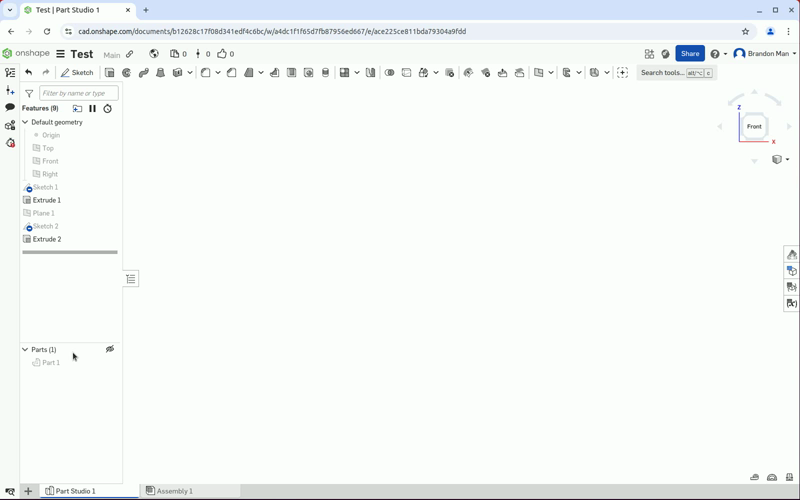
key(shift+y)
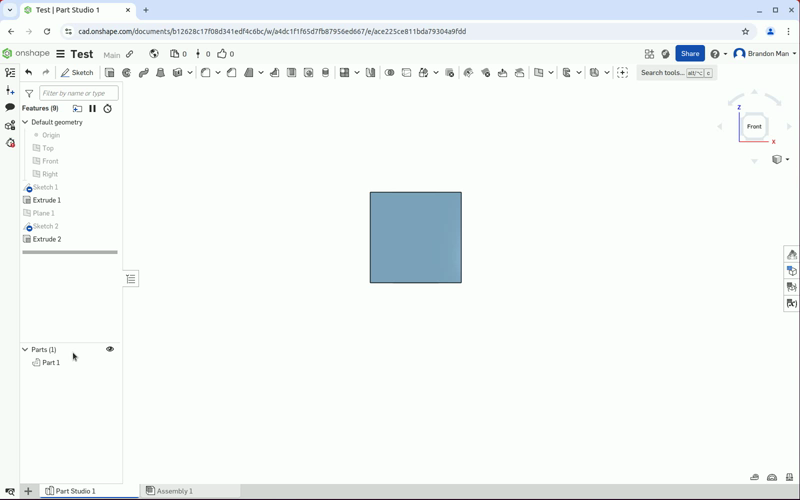
mouse_move(541, 75)
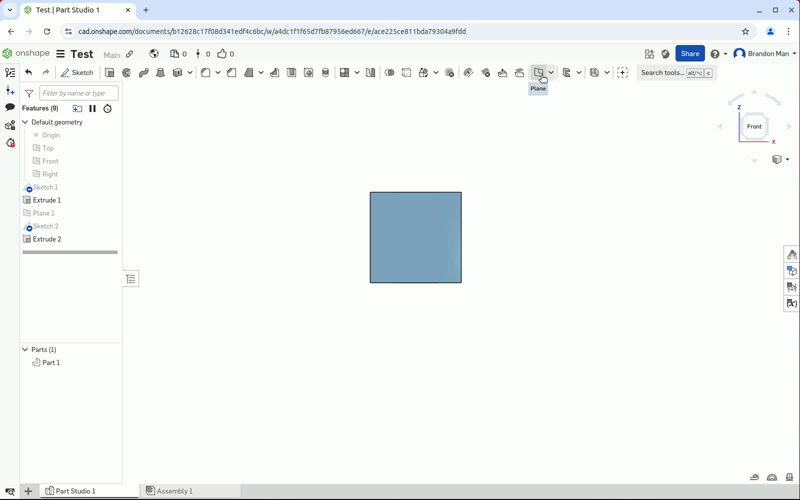
click(541, 75)
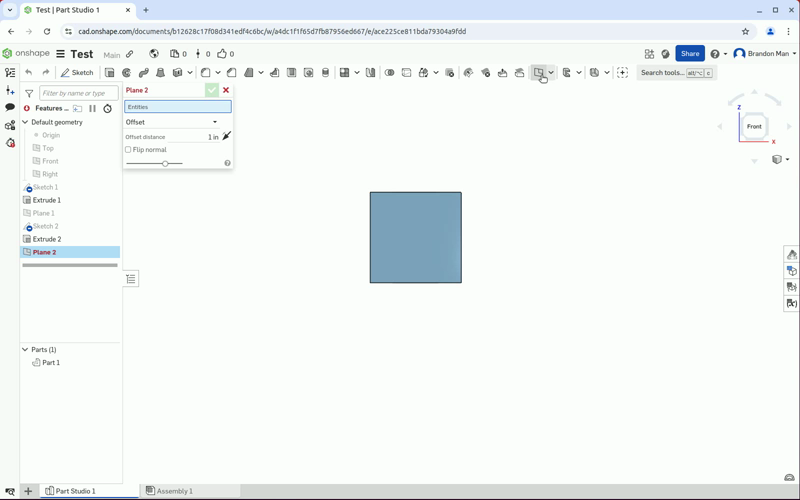
mouse_move(73, 163)
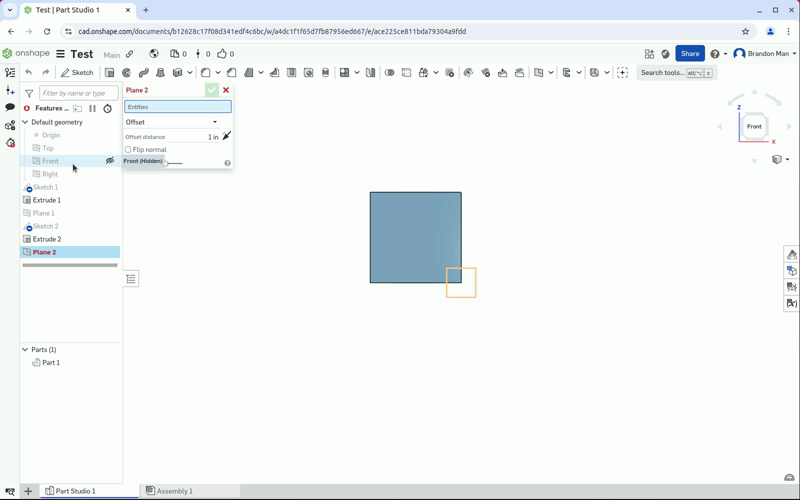
click(73, 163)
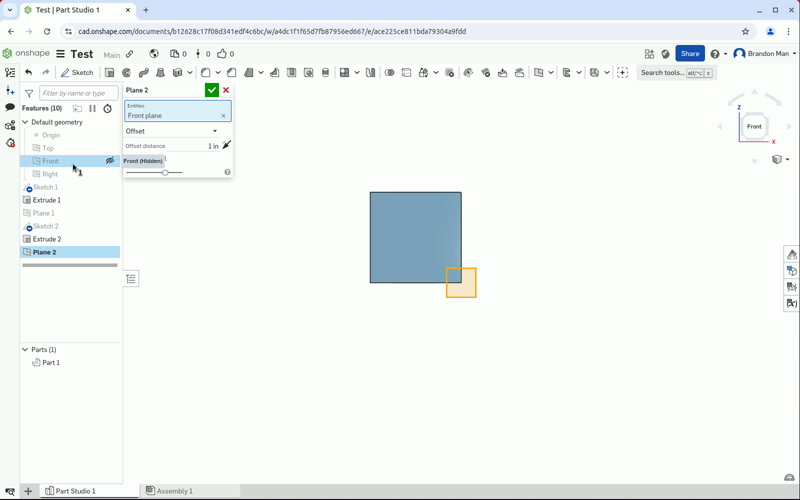
key(tab, 2)
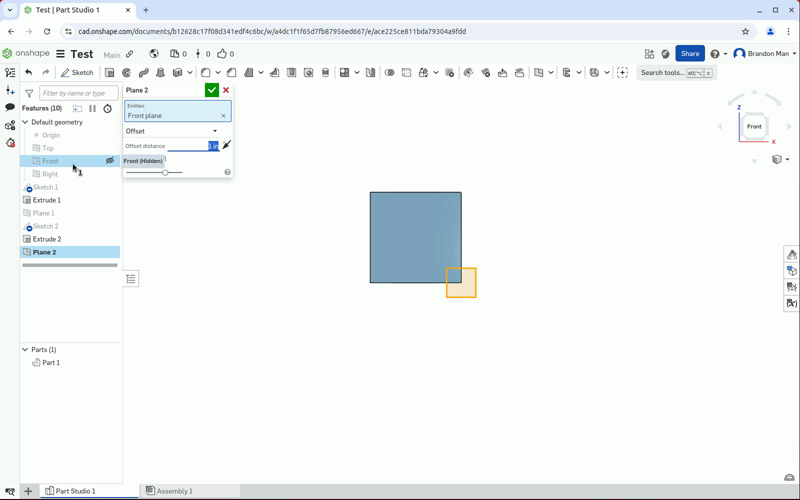
text(18.548)
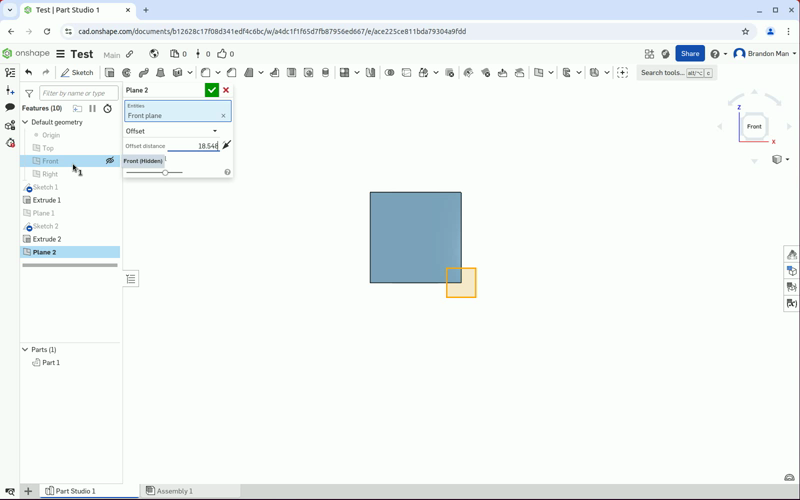
key(enter, 2)
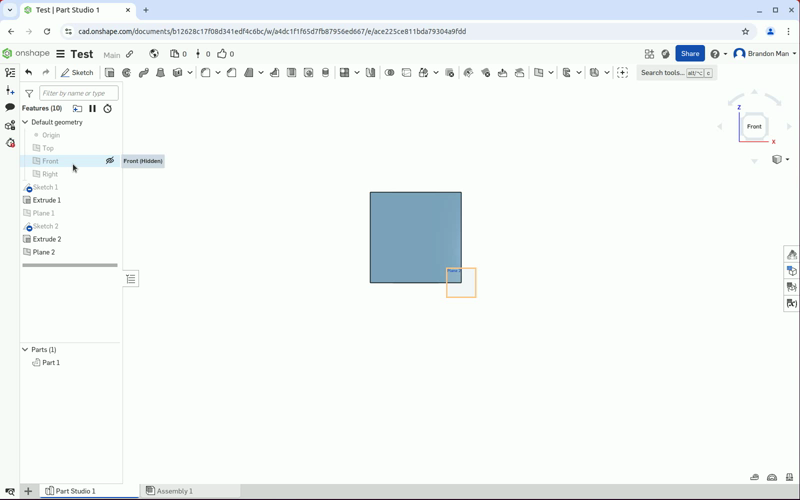
key(shift+s)
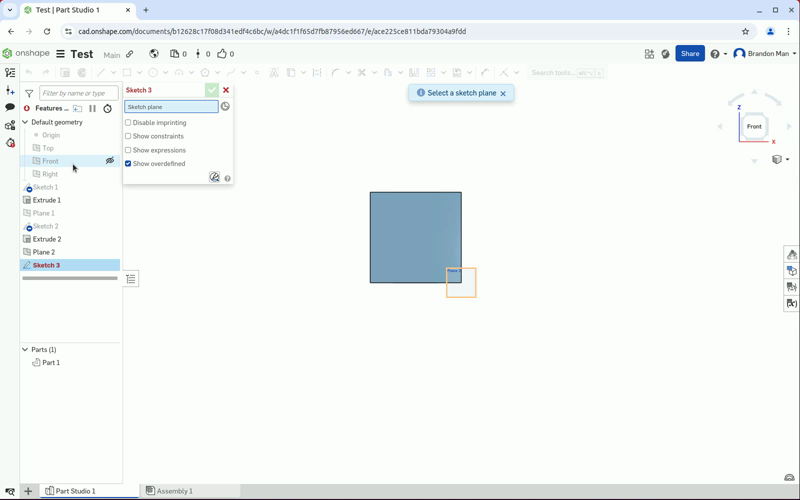
mouse_move(73, 254)
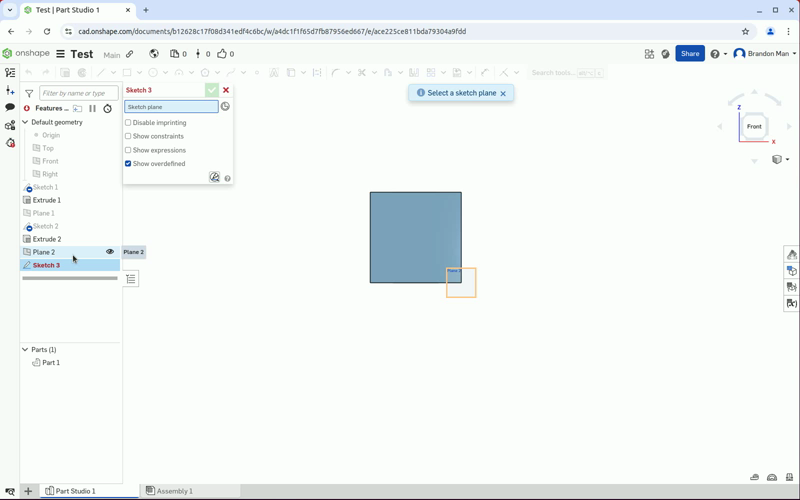
click(73, 254)
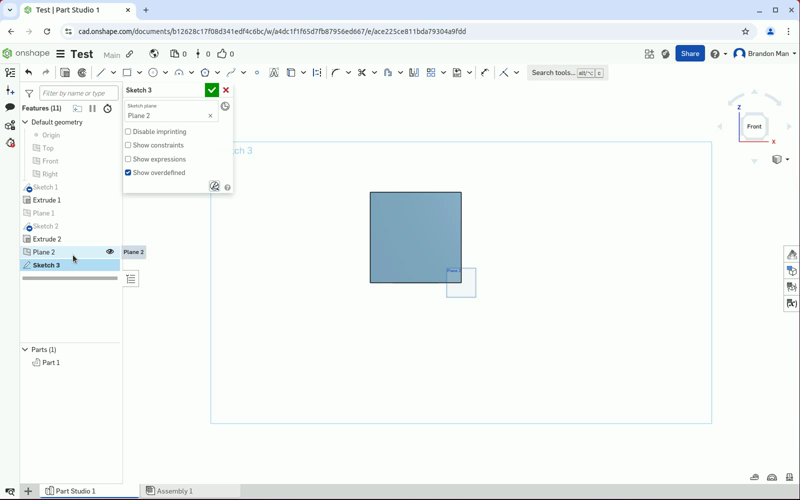
mouse_move(73, 352)
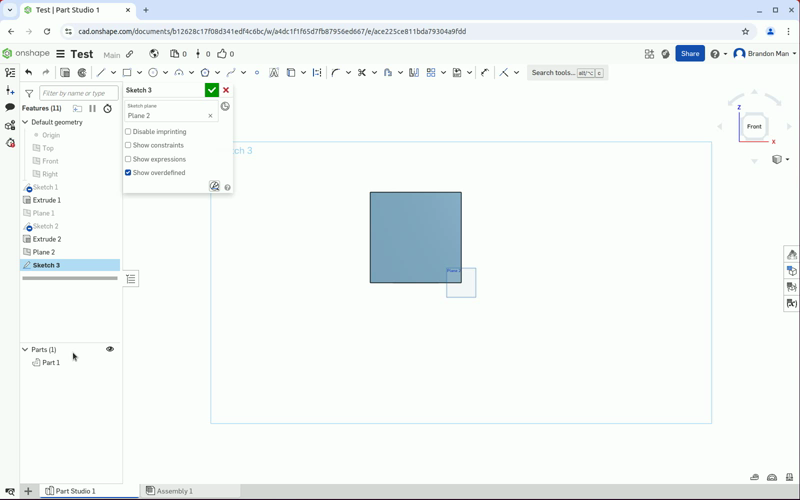
key(y)
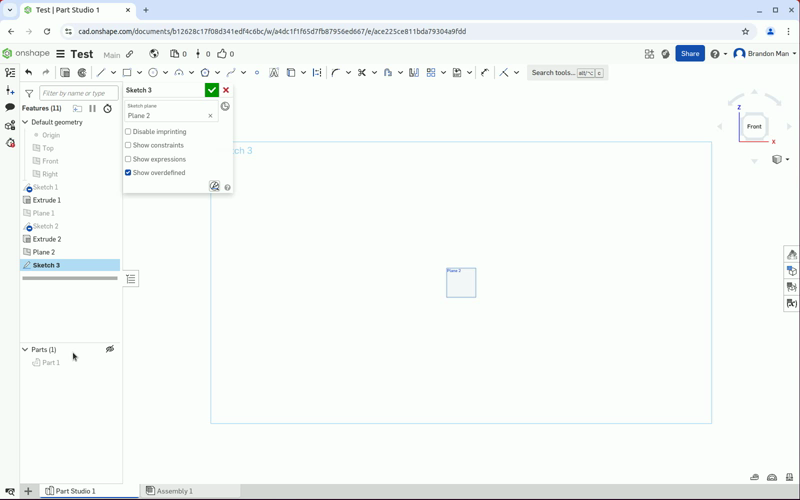
key(l)
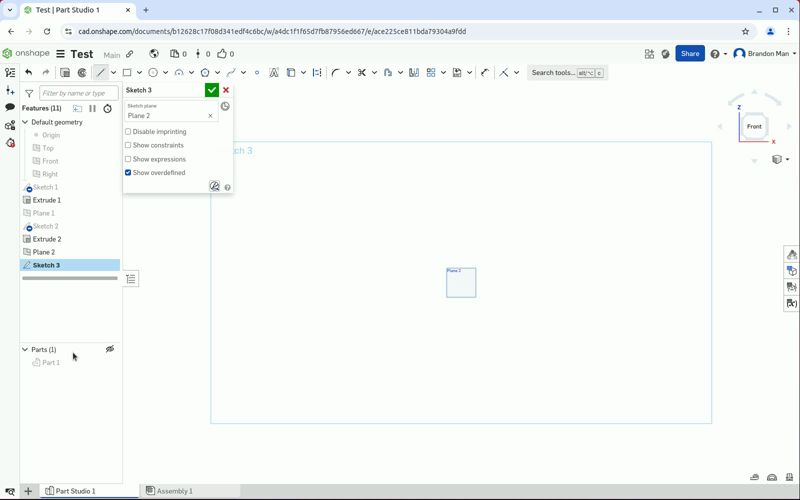
key_down(shift)
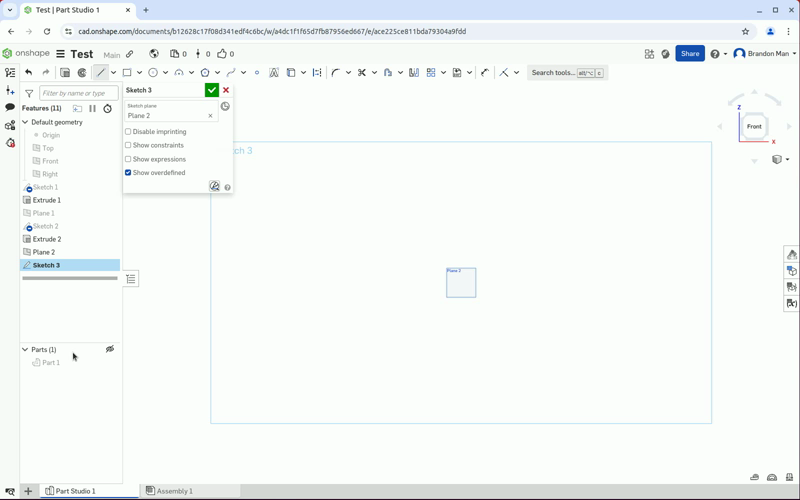
mouse_move(392, 260)
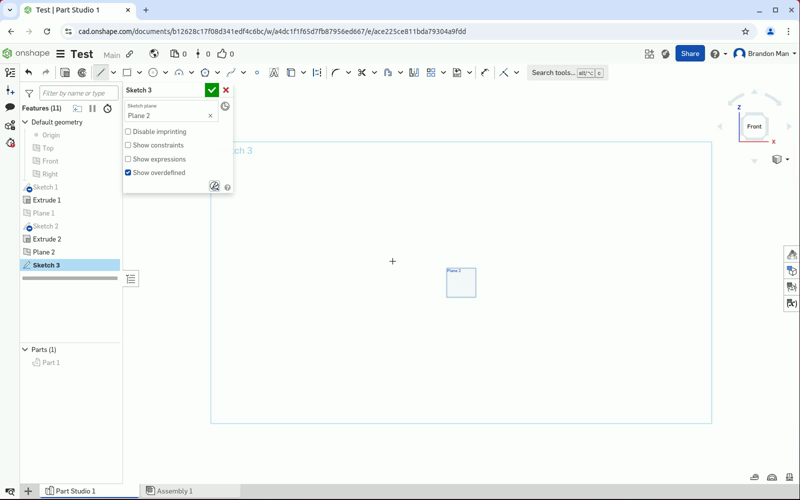
click(392, 260)
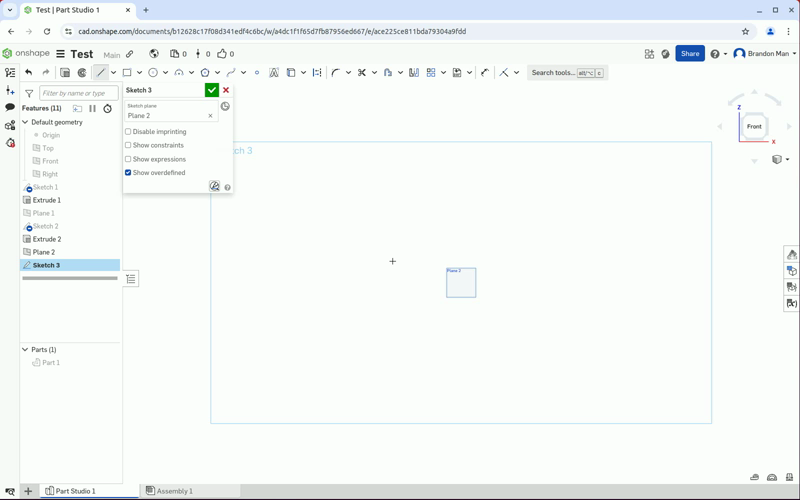
key_up(shift)
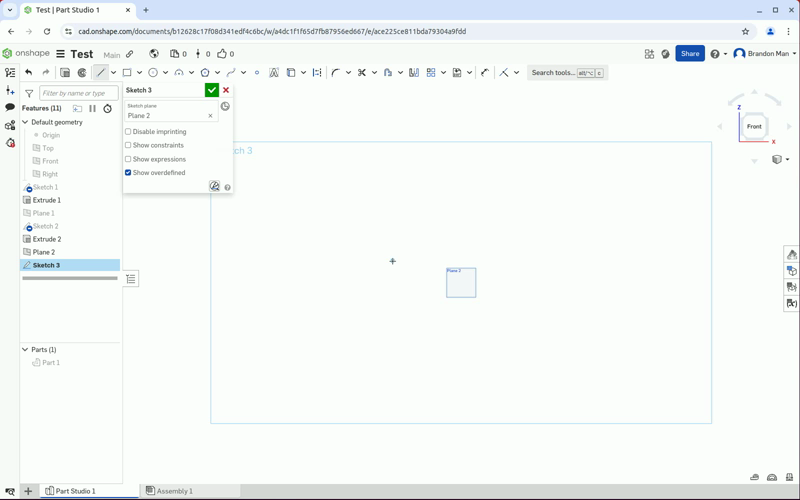
key_down(shift)
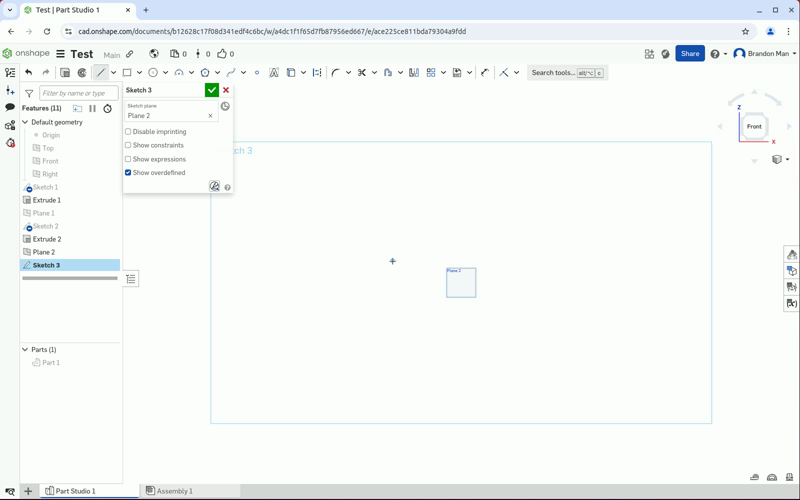
mouse_move(422, 260)
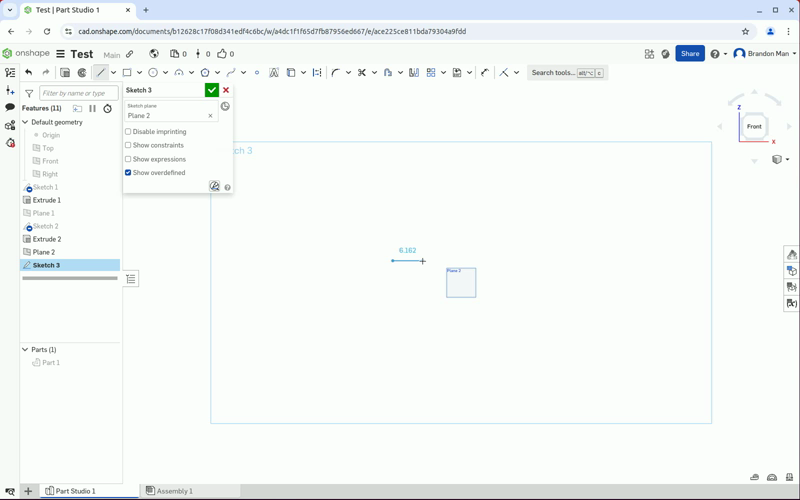
mouse_move(437, 260)
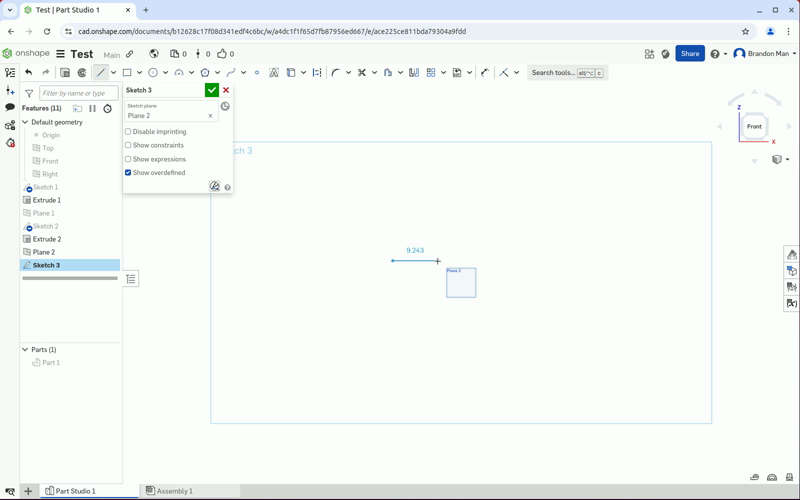
click(437, 260)
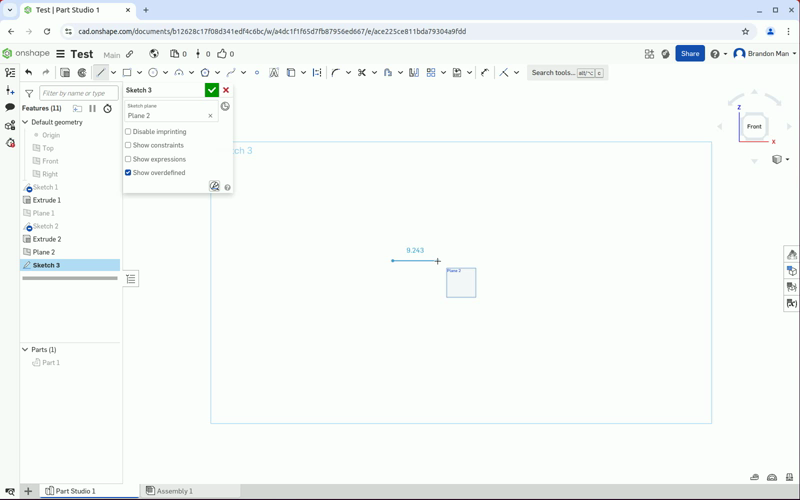
key_up(shift)
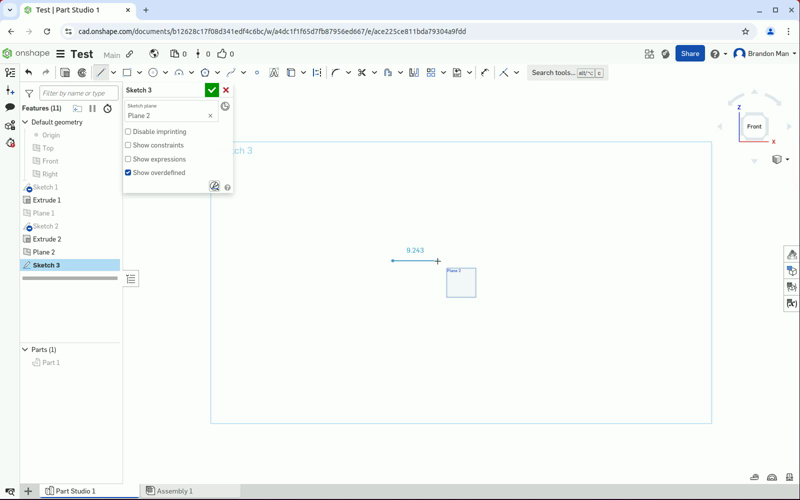
key_down(shift)
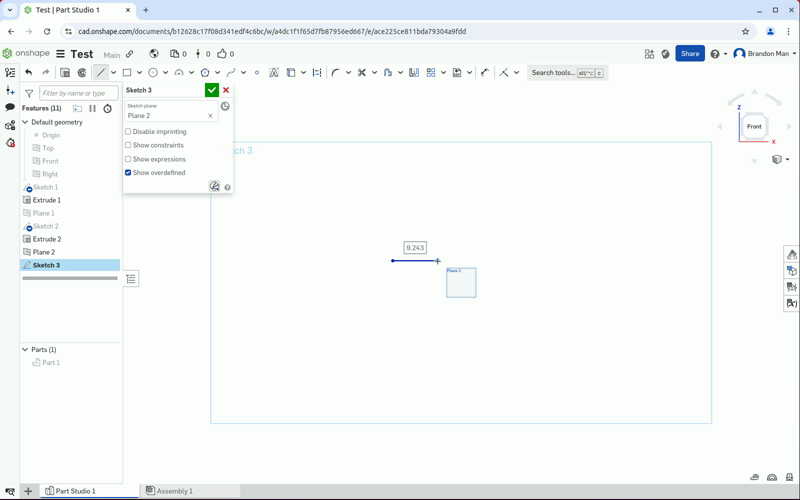
mouse_move(467, 260)
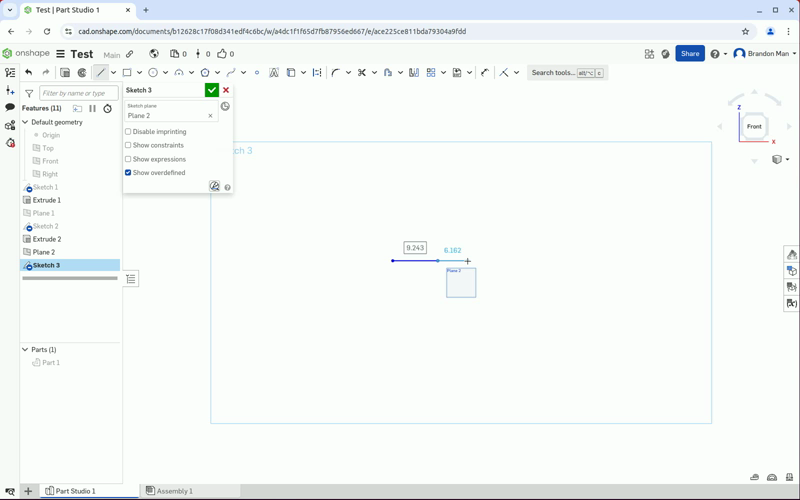
mouse_move(437, 215)
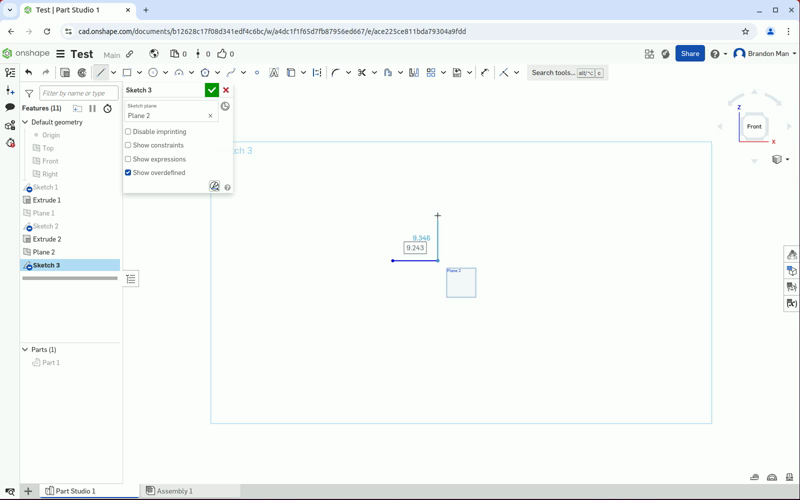
click(437, 215)
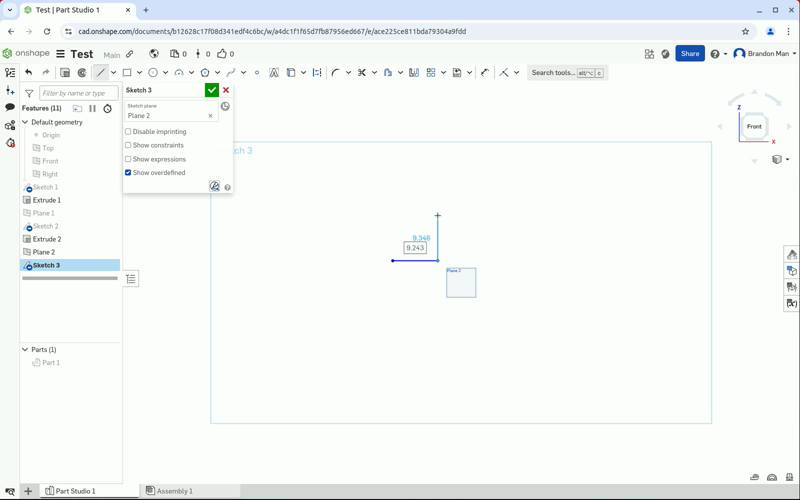
key_up(shift)
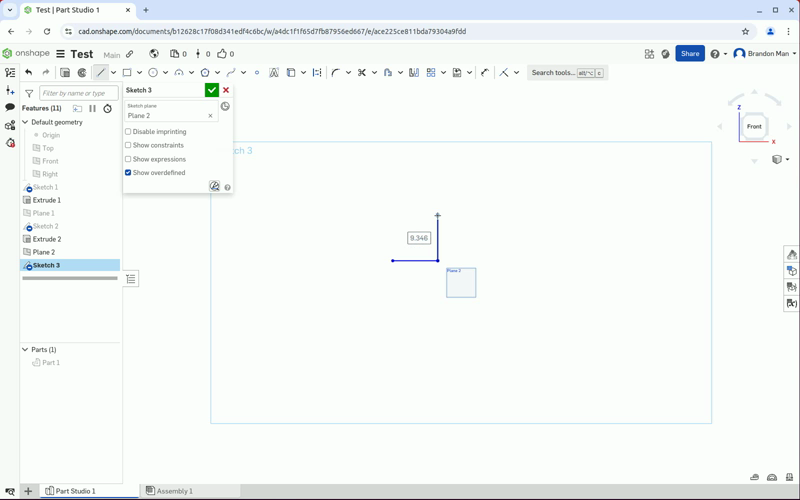
key_down(shift)
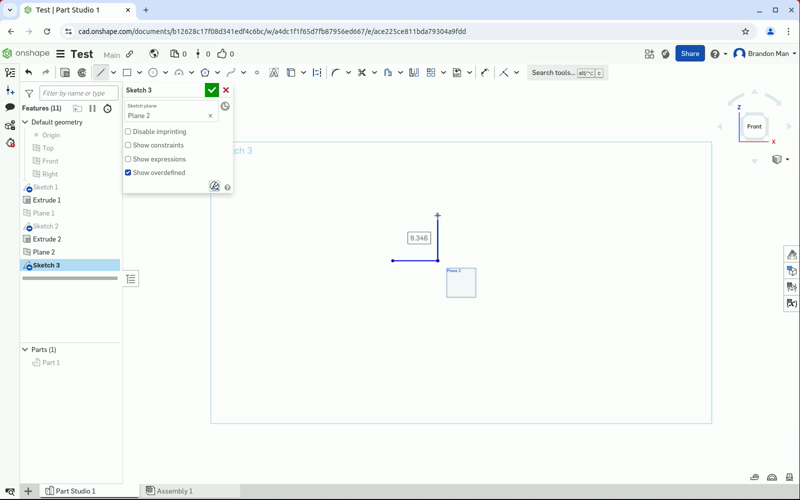
mouse_move(467, 215)
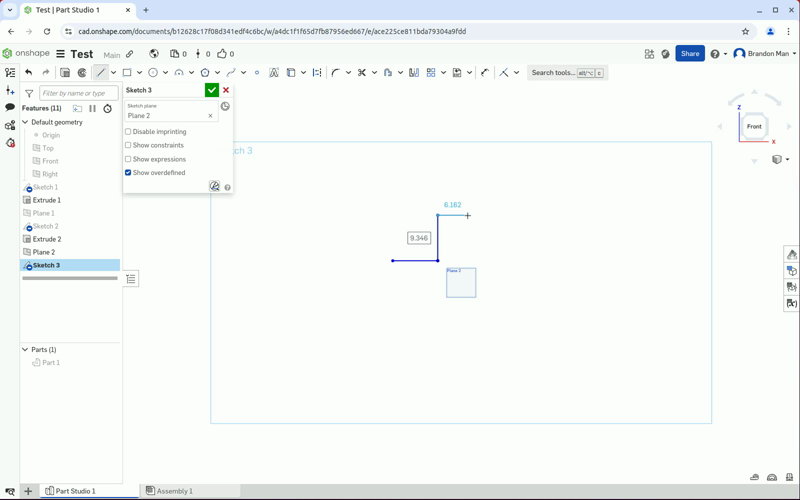
mouse_move(392, 215)
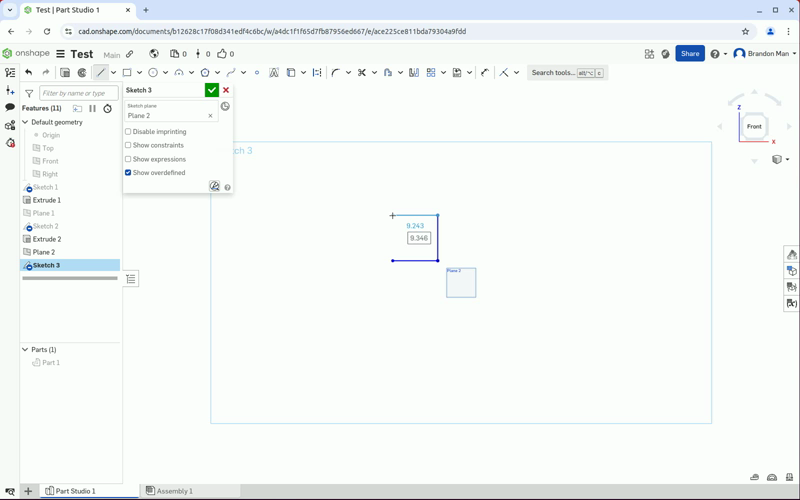
click(392, 215)
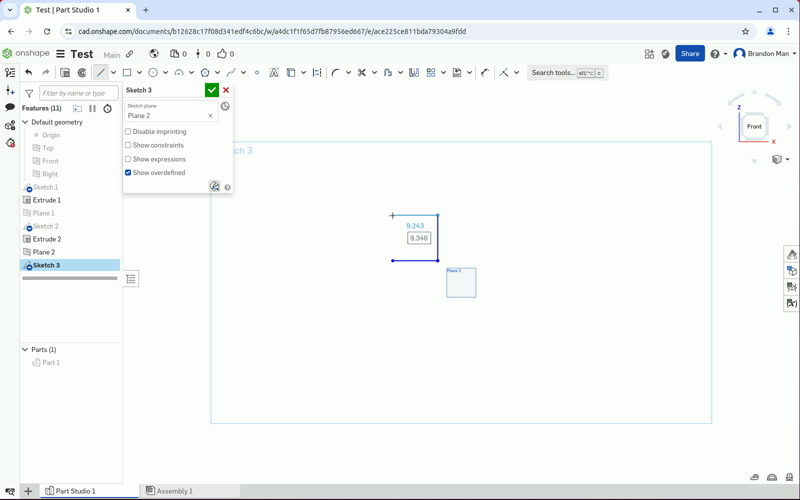
key_up(shift)
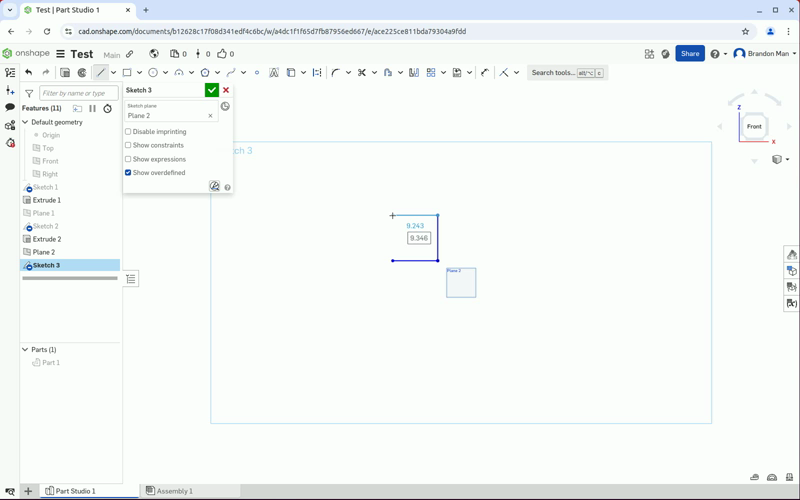
mouse_move(422, 215)
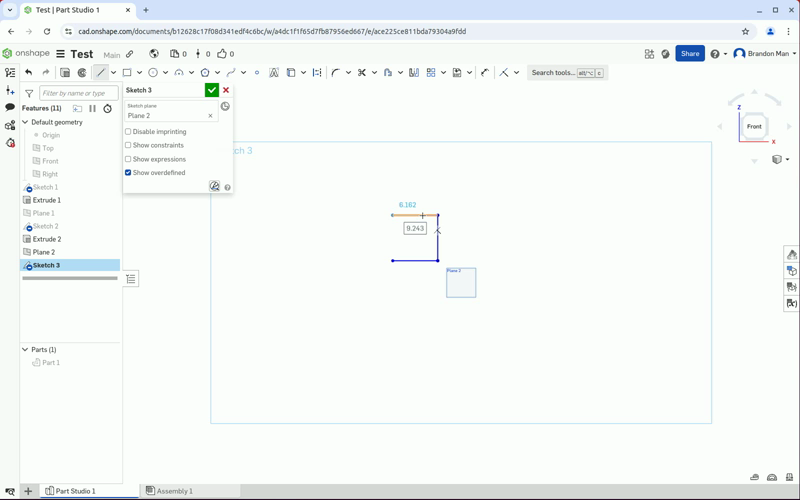
key_down(shift)
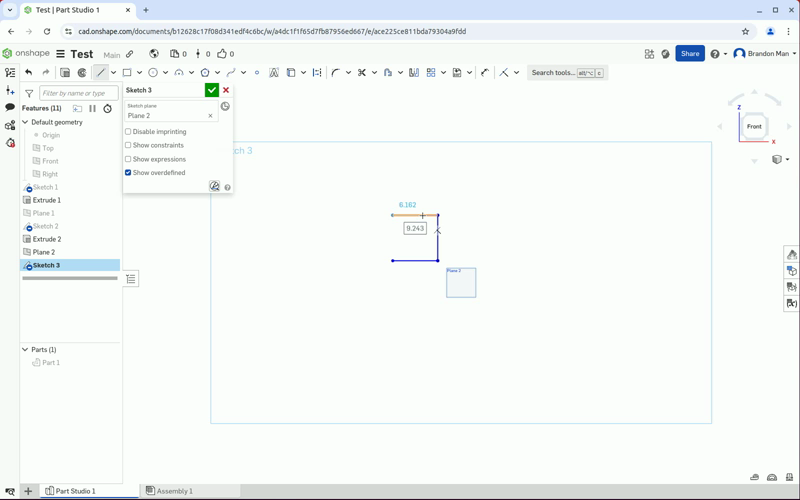
mouse_move(392, 260)
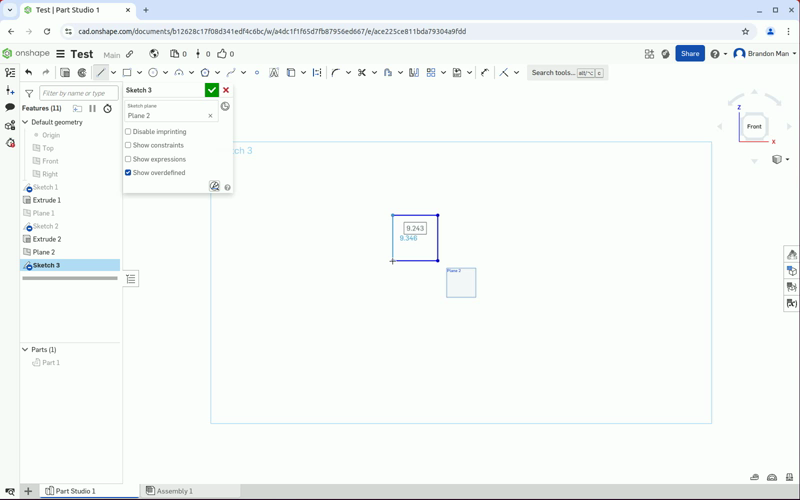
key_up(shift)
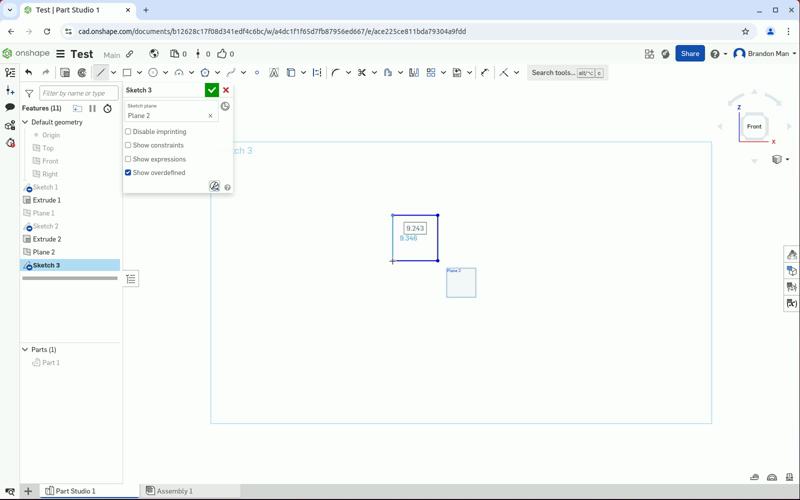
click(392, 260)
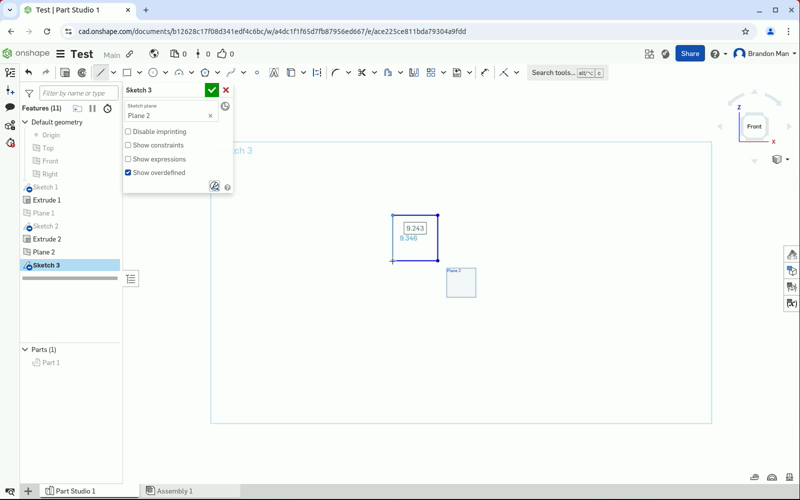
key(esc)
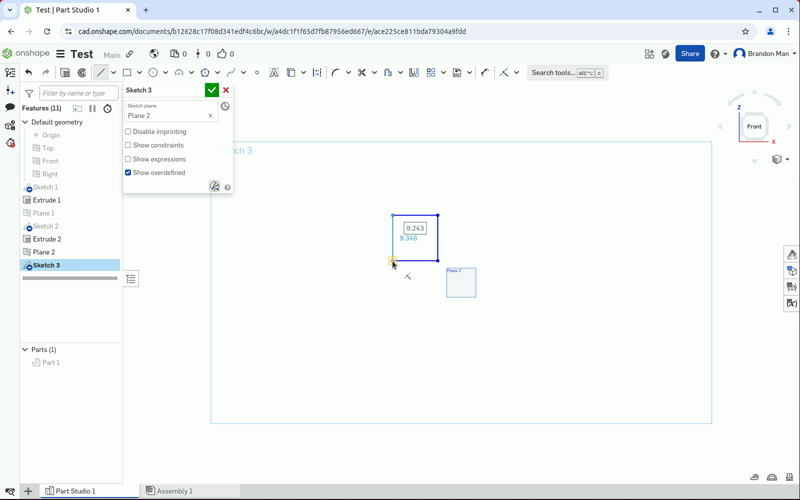
mouse_move(412, 255)
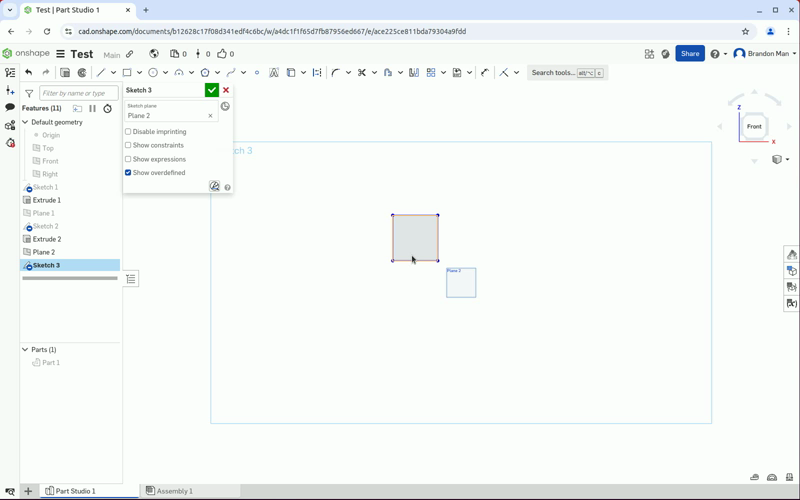
click(412, 255)
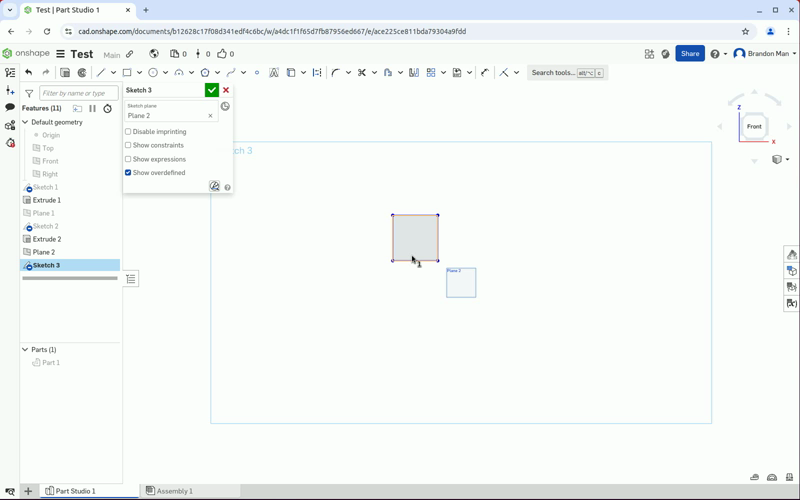
mouse_move(73, 352)
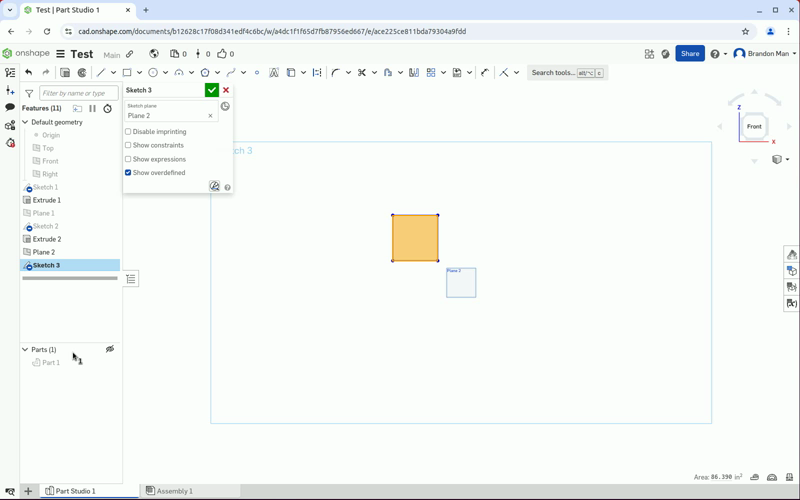
key(shift+y)
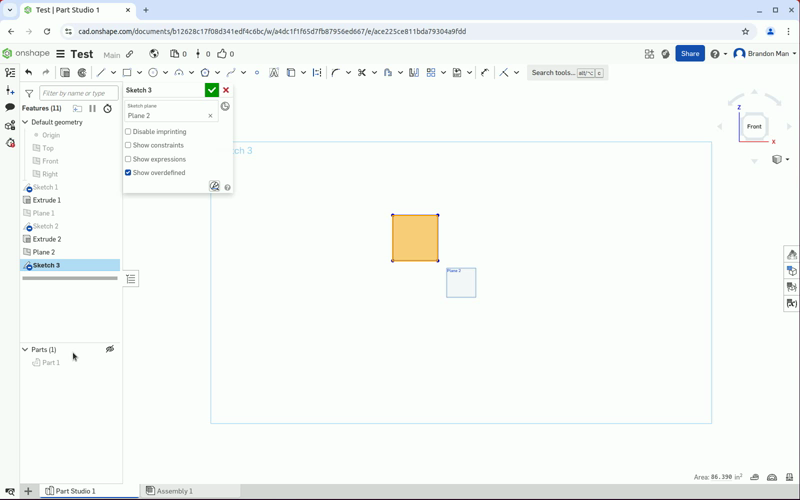
key(shift+e)
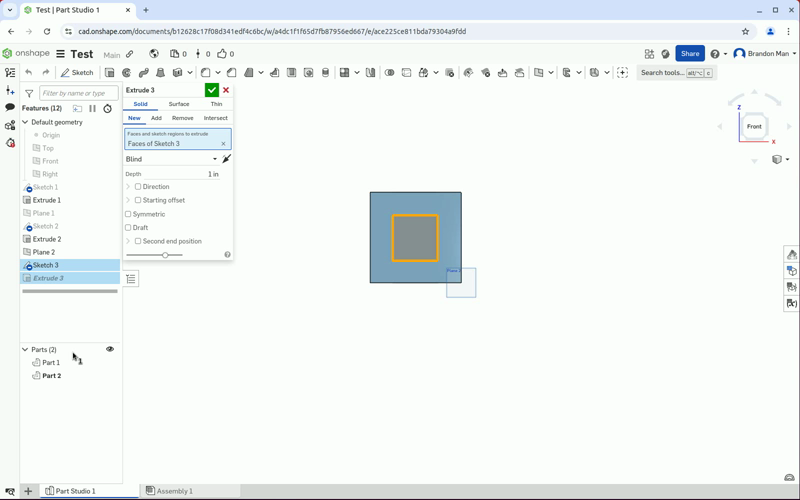
mouse_move(143, 106)
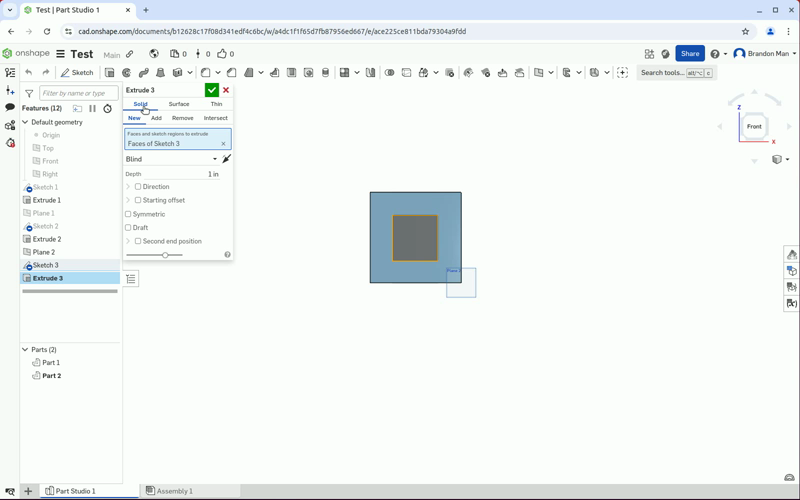
click(143, 106)
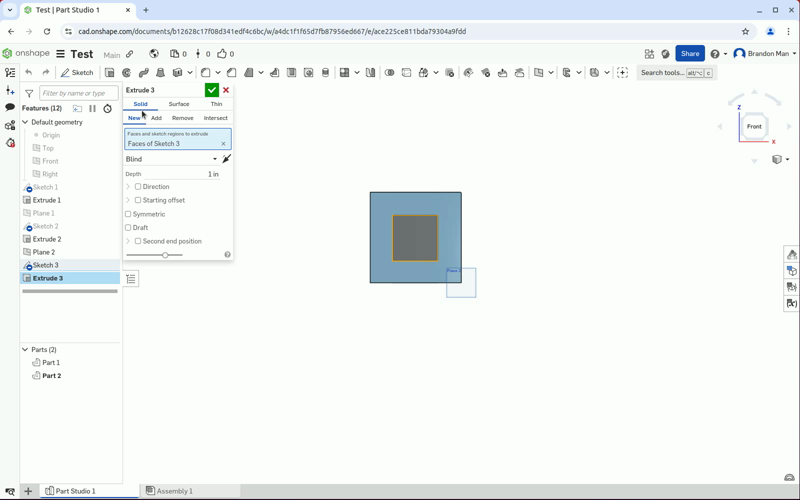
mouse_move(137, 120)
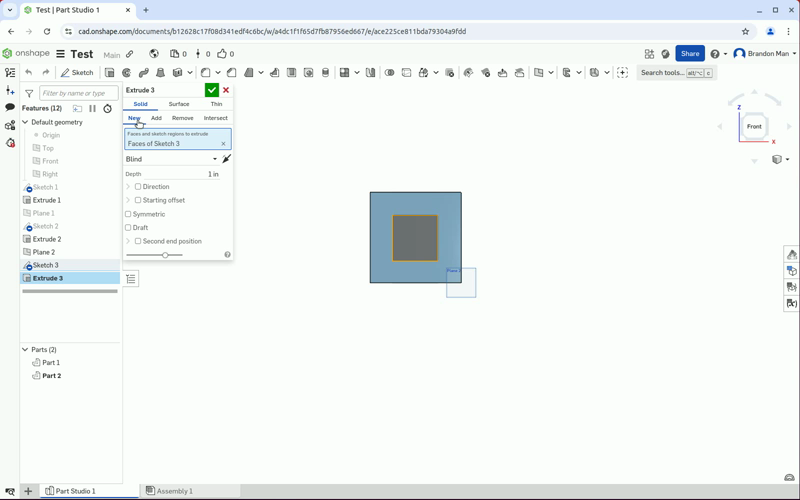
click(137, 120)
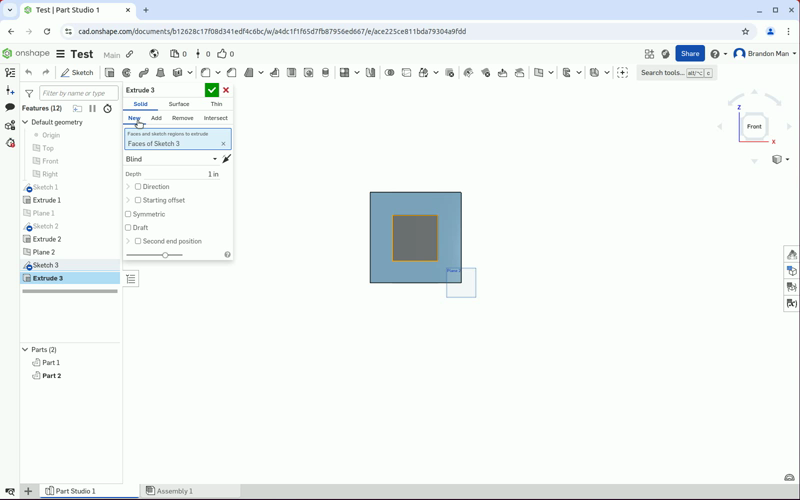
key(tab, 4)
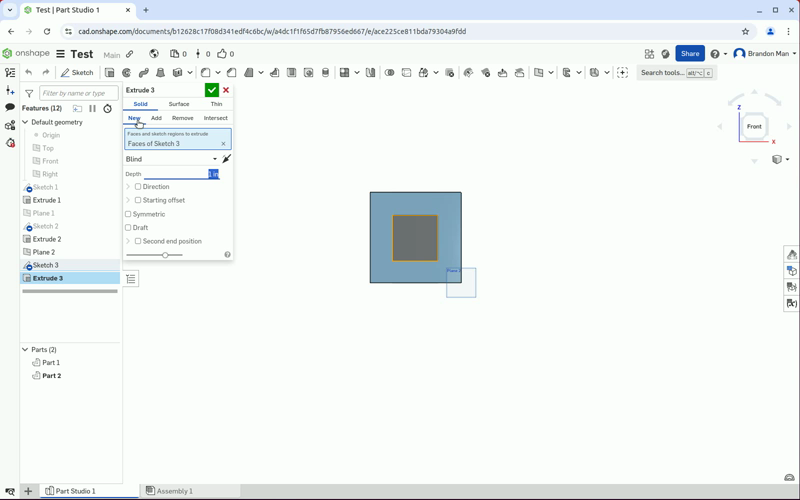
text(4.574)
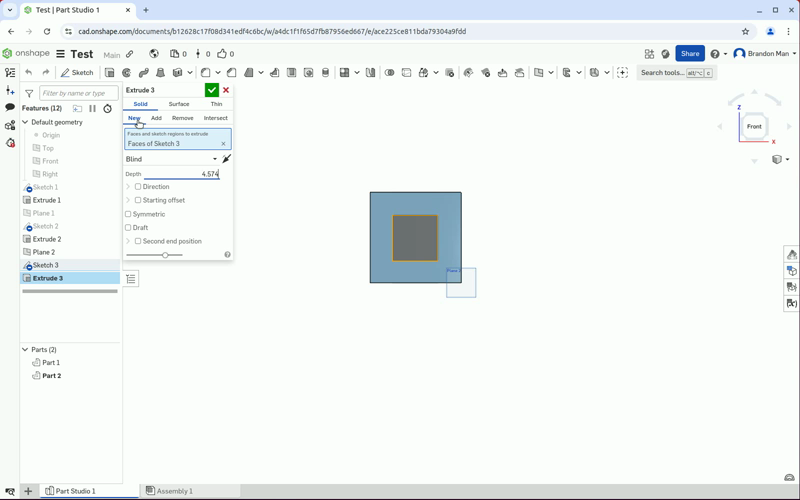
key(enter)
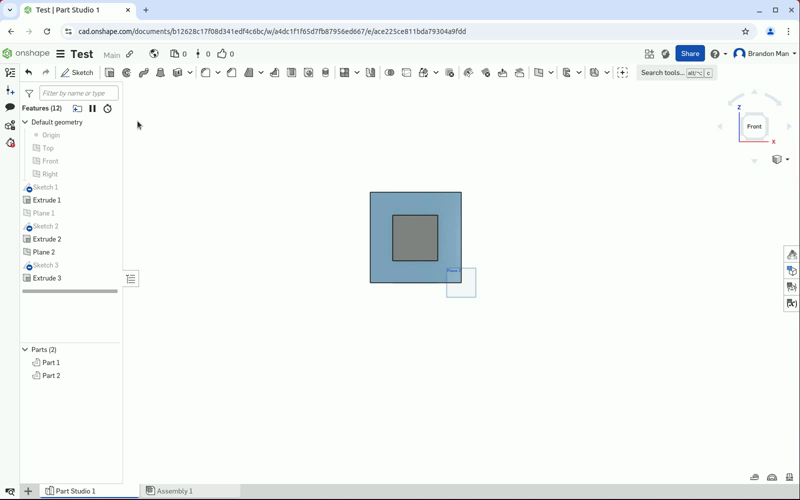
key(shift+h)
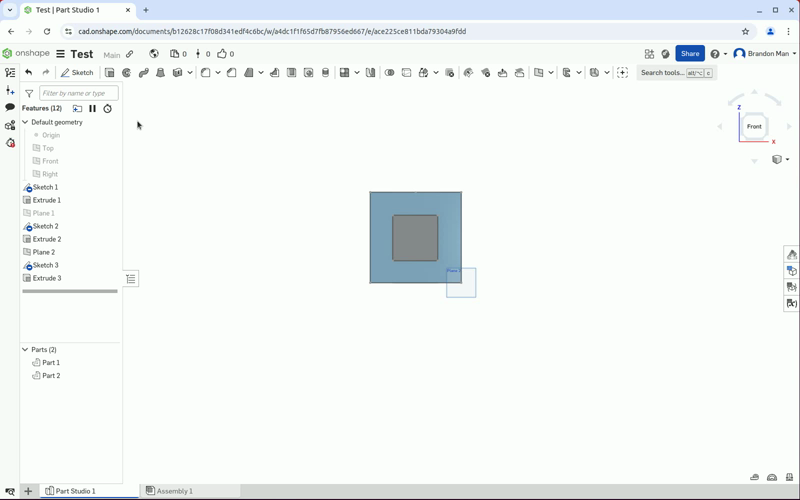
key(shift+h)
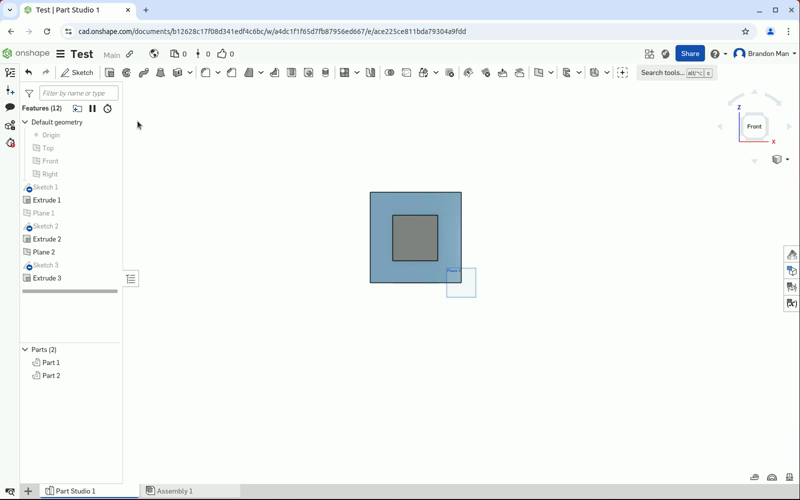
mouse_move(73, 189)
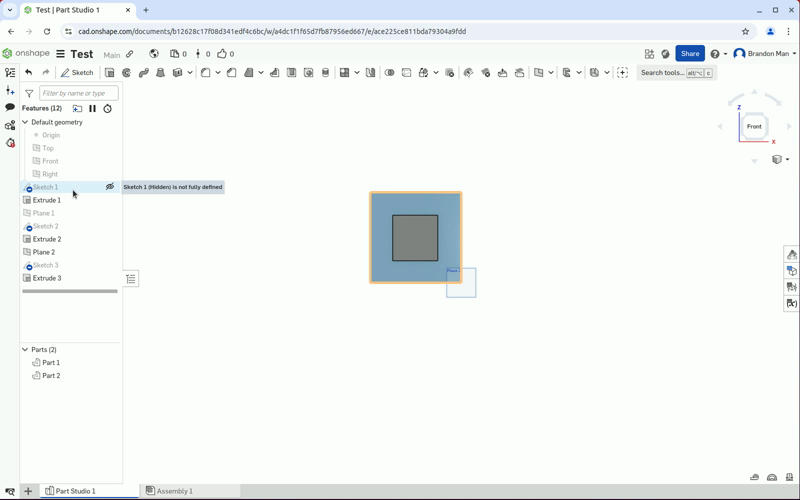
click(73, 189)
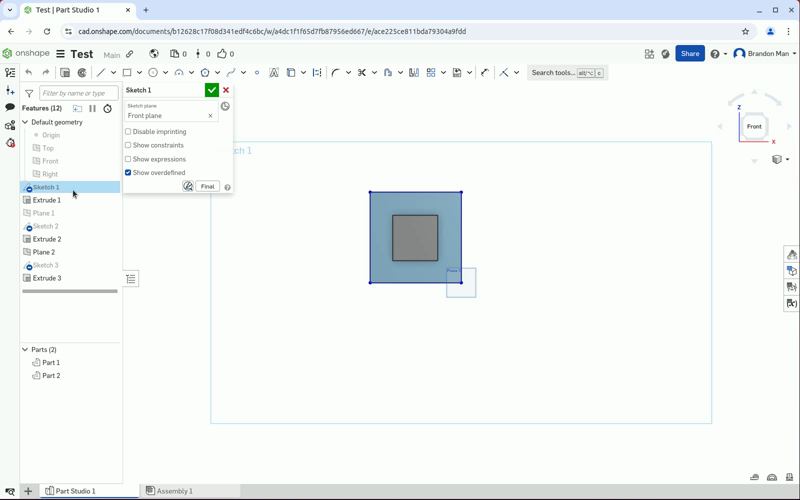
mouse_move(229, 92)
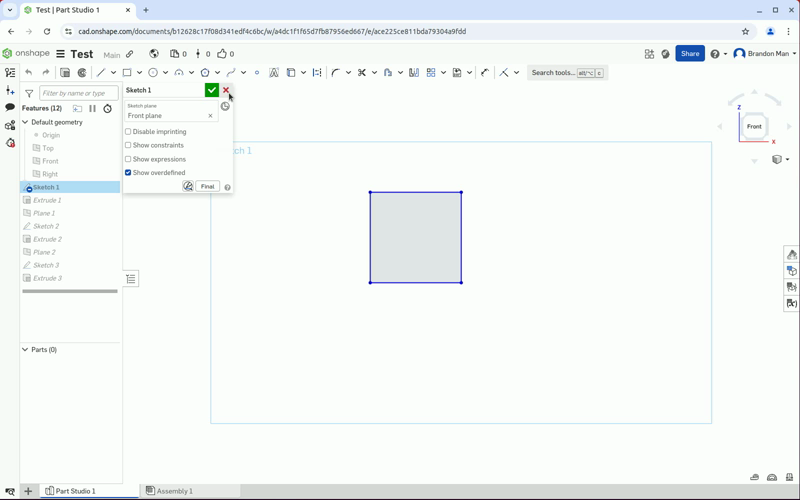
click(229, 92)
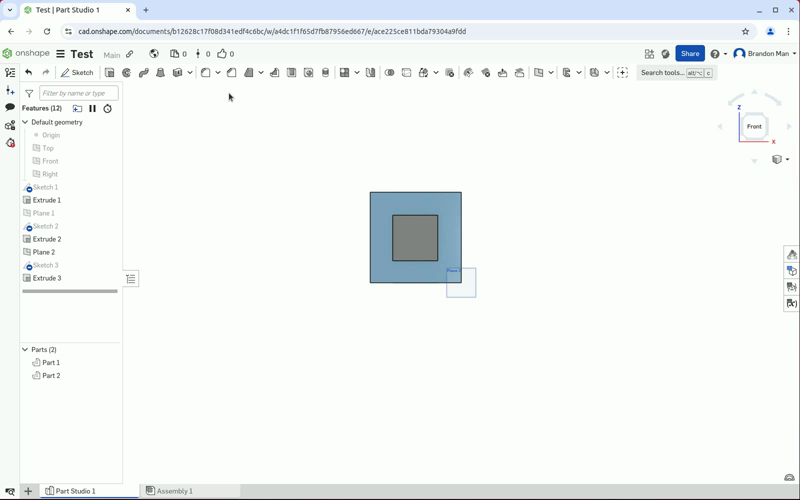
mouse_move(73, 352)
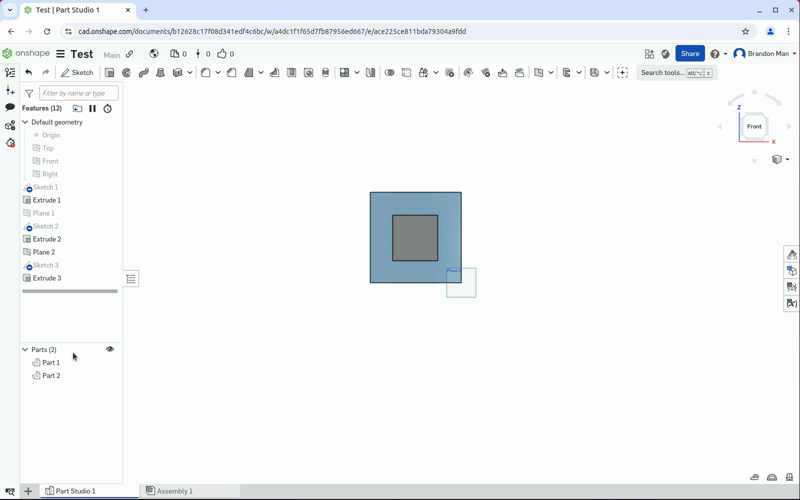
key(y)
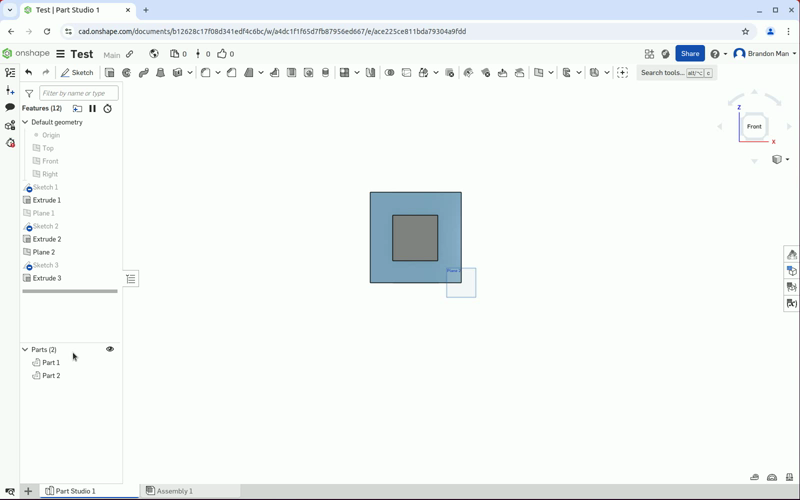
key(shift+p)
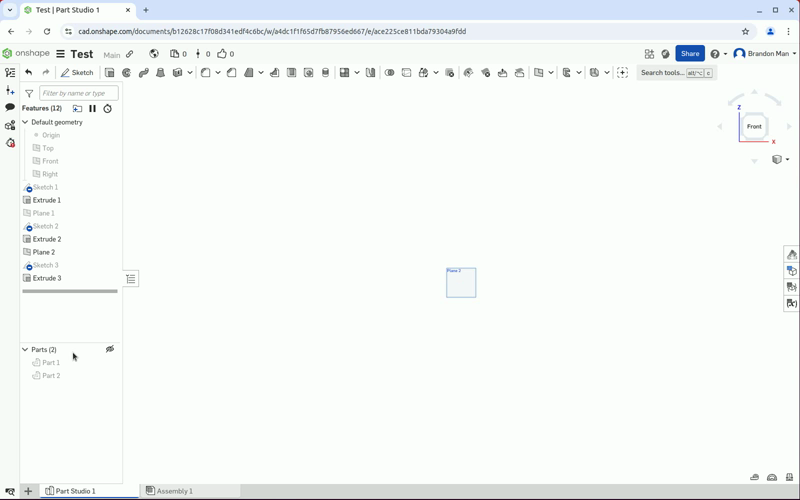
key(space)
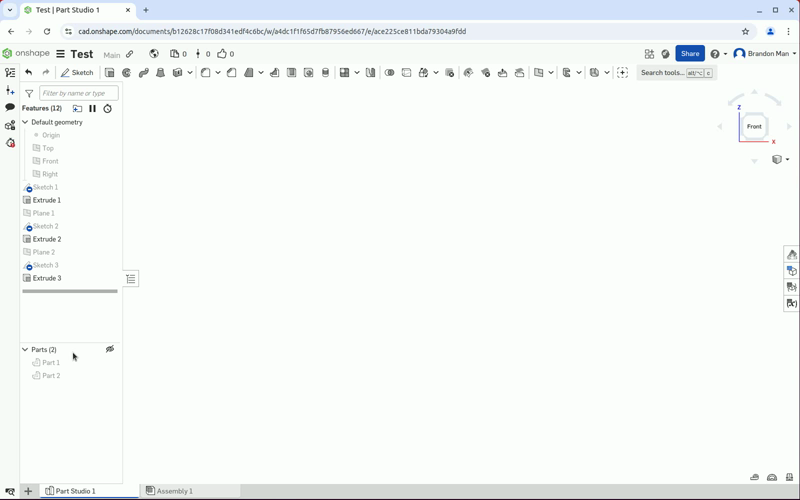
key_down(shift)
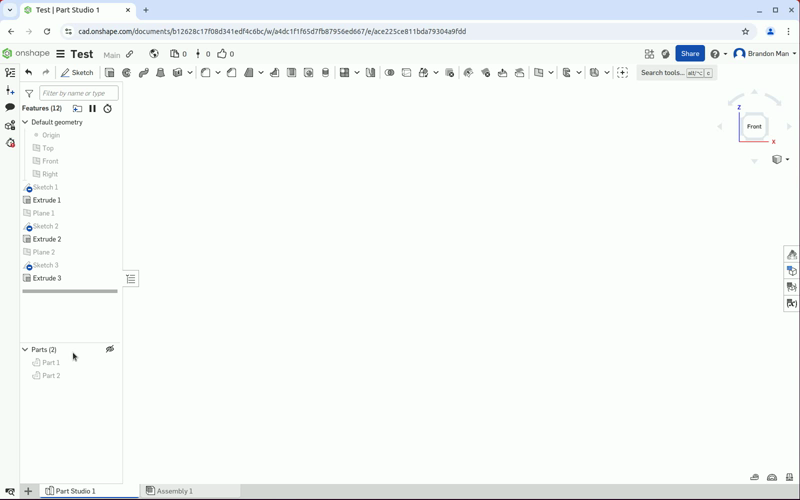
key(left)
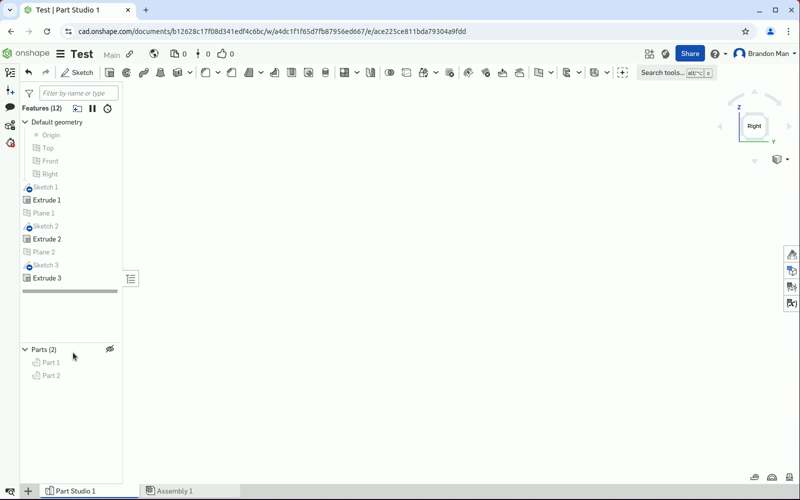
key_up(shift)
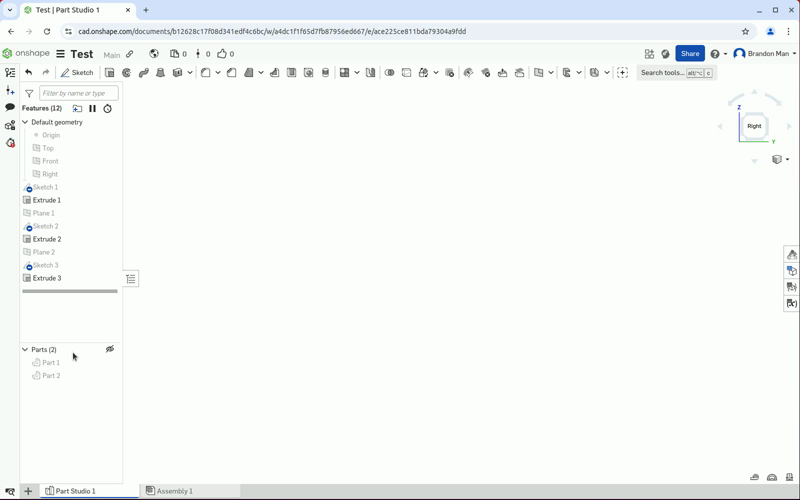
mouse_move(73, 352)
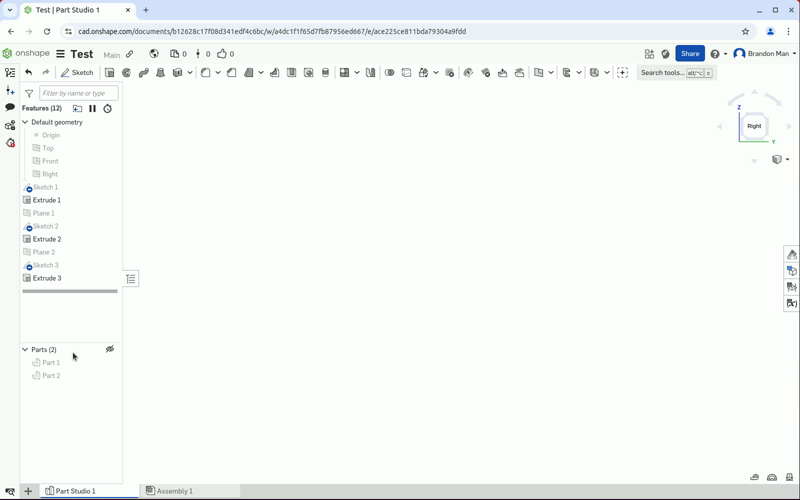
key(shift+y)
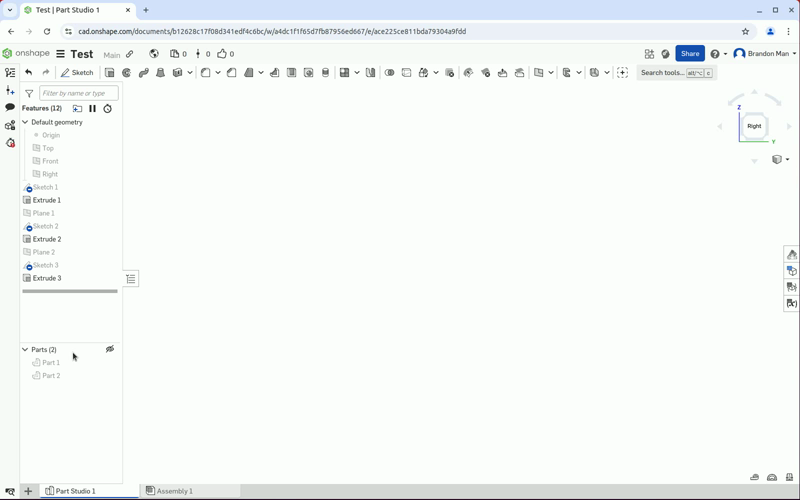
key(shift+s)
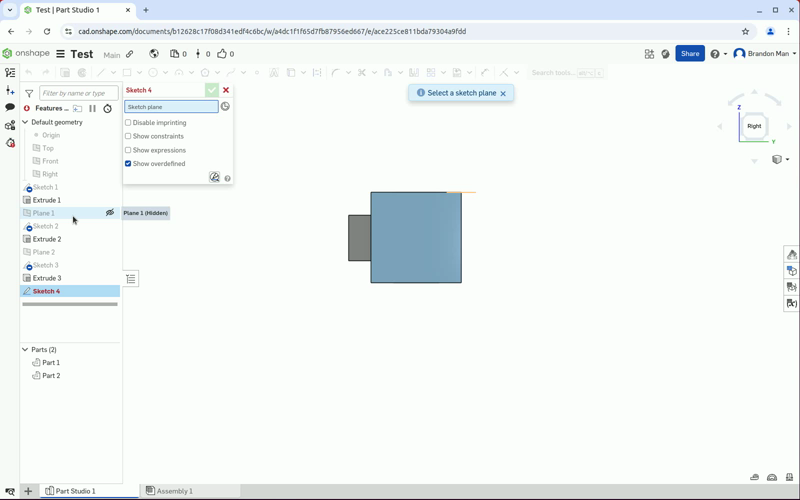
scroll(3)
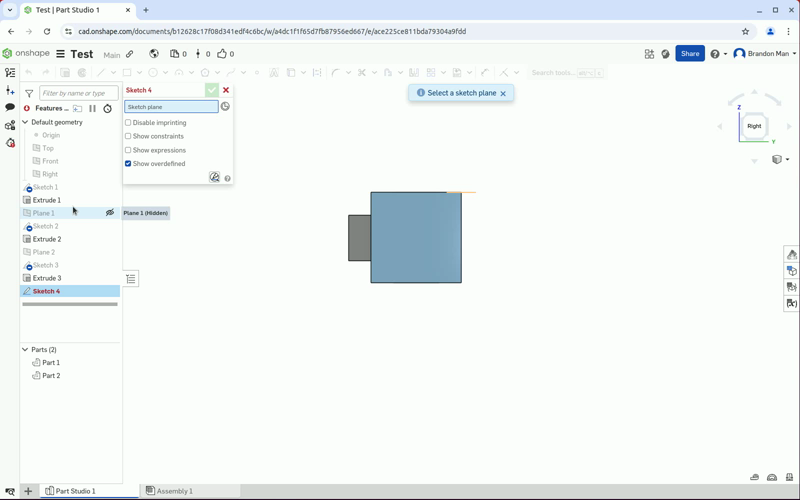
mouse_move(73, 176)
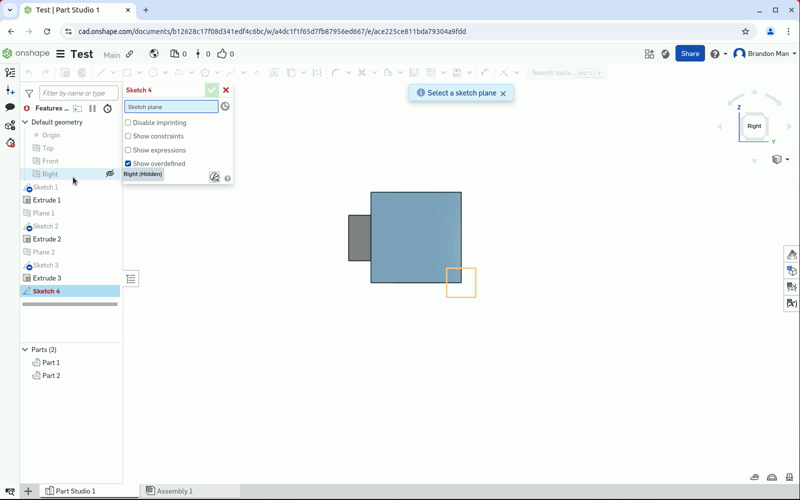
click(73, 176)
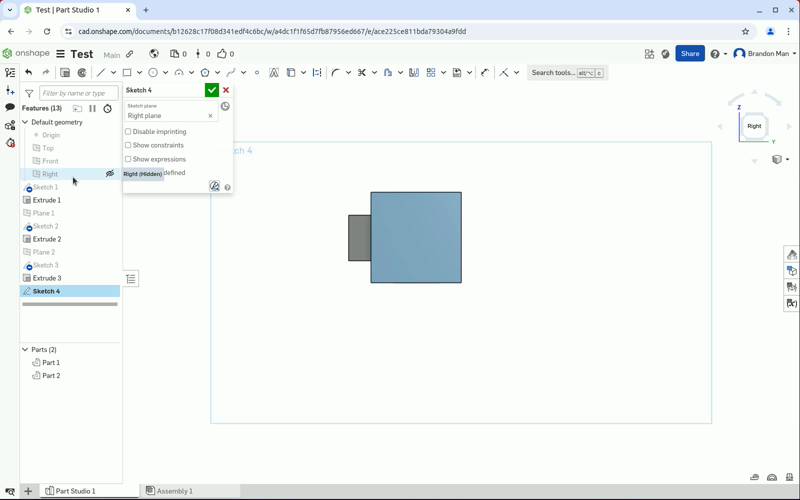
mouse_move(73, 352)
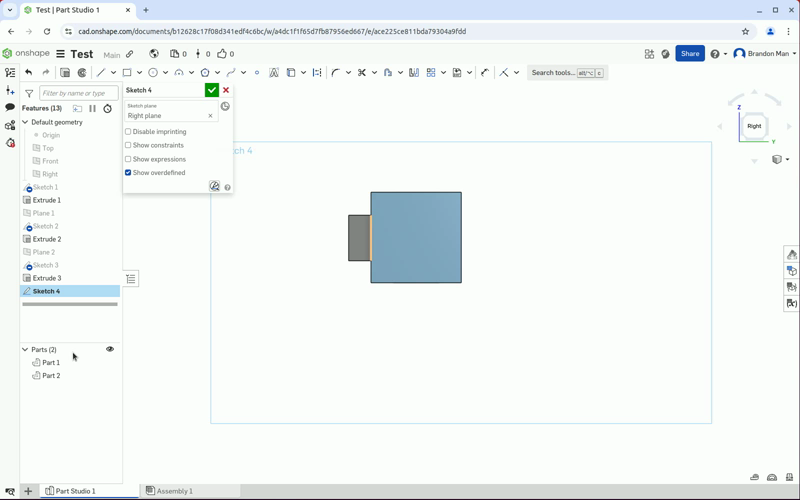
key(y)
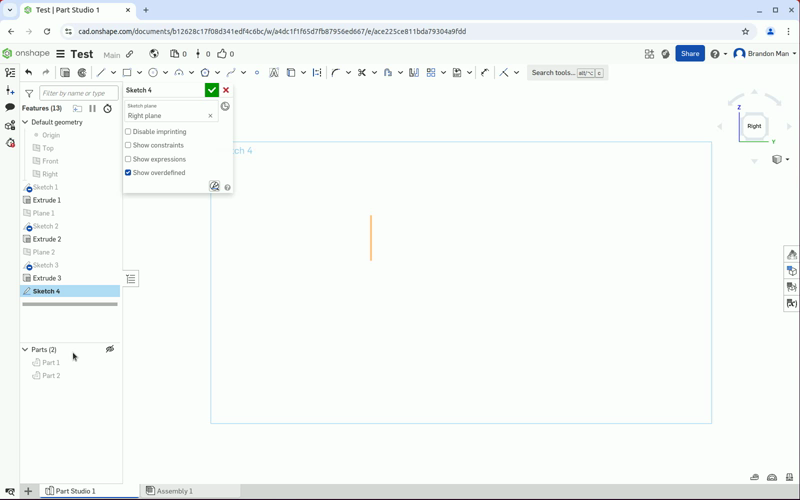
key(c)
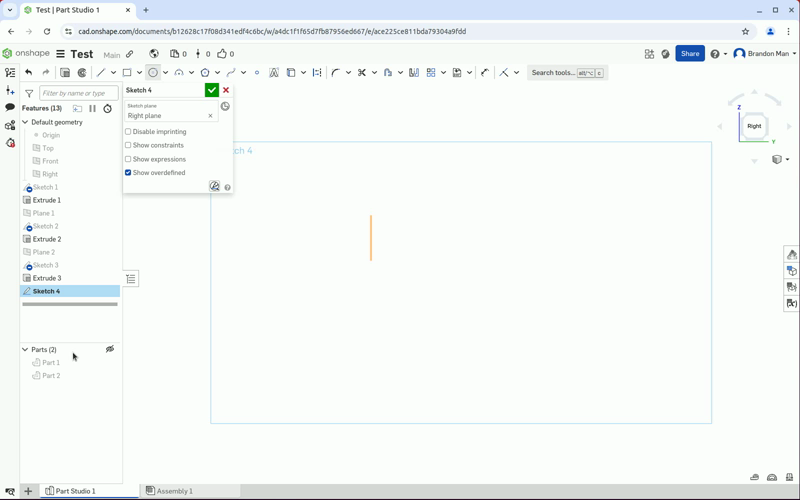
key_down(shift)
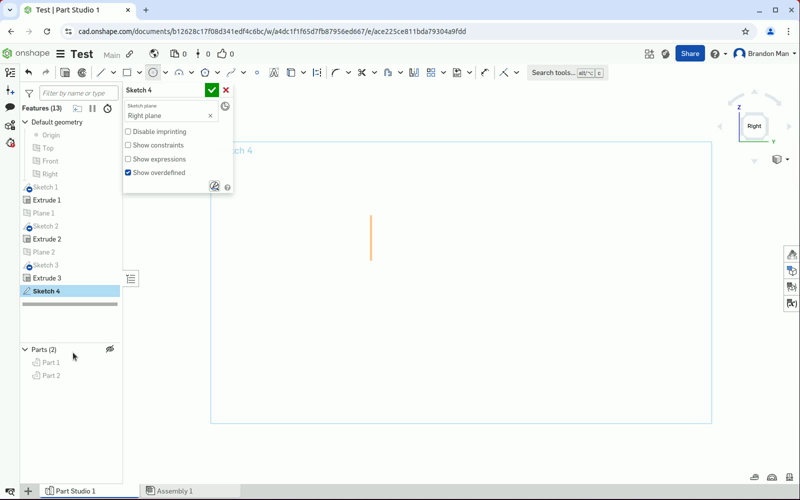
mouse_move(415, 238)
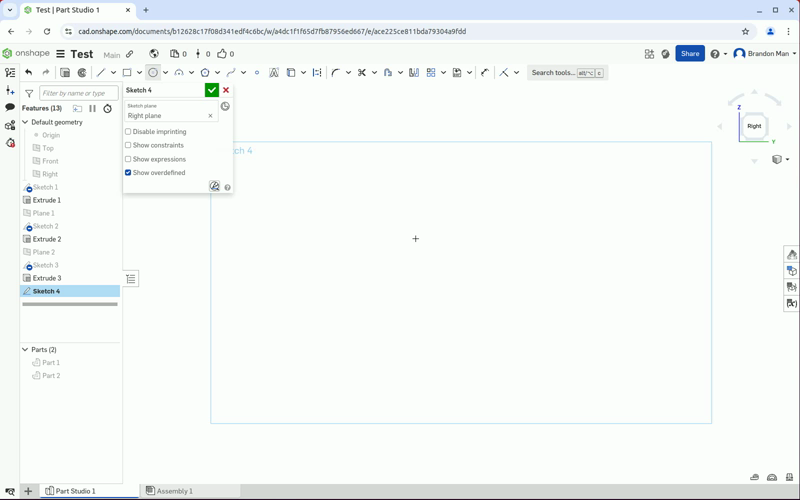
click(415, 238)
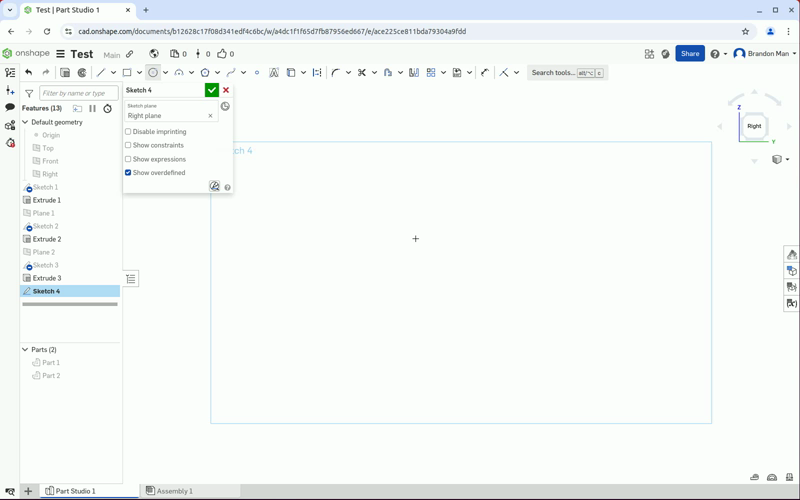
key_up(shift)
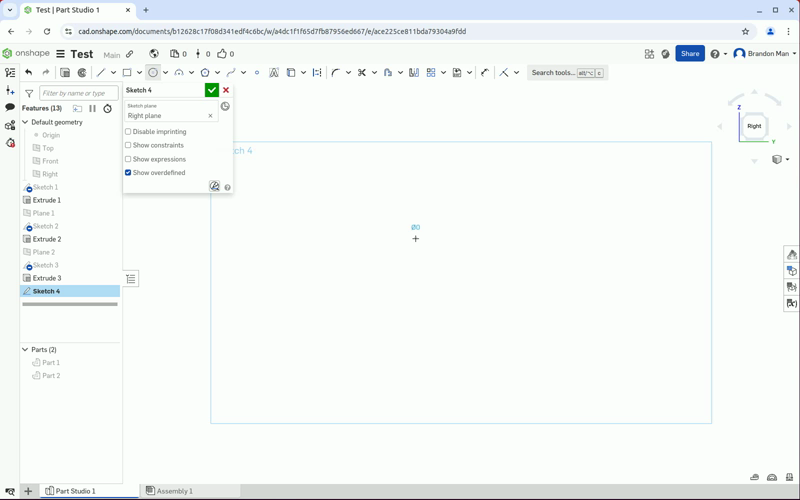
mouse_move(438, 238)
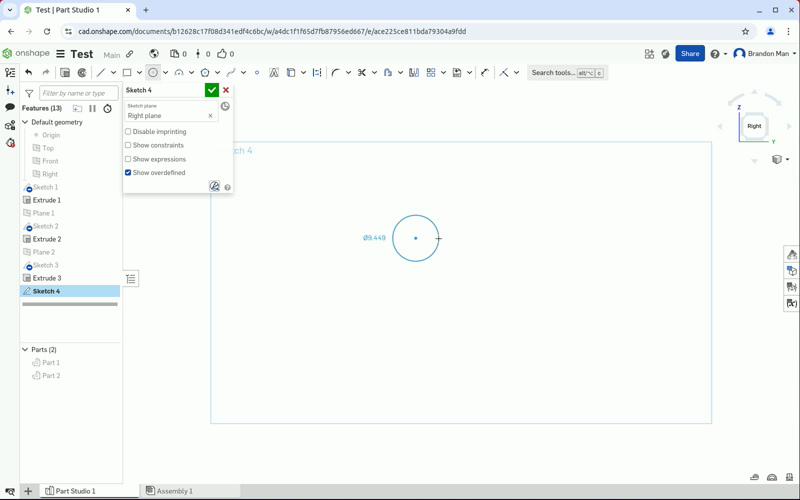
click(438, 238)
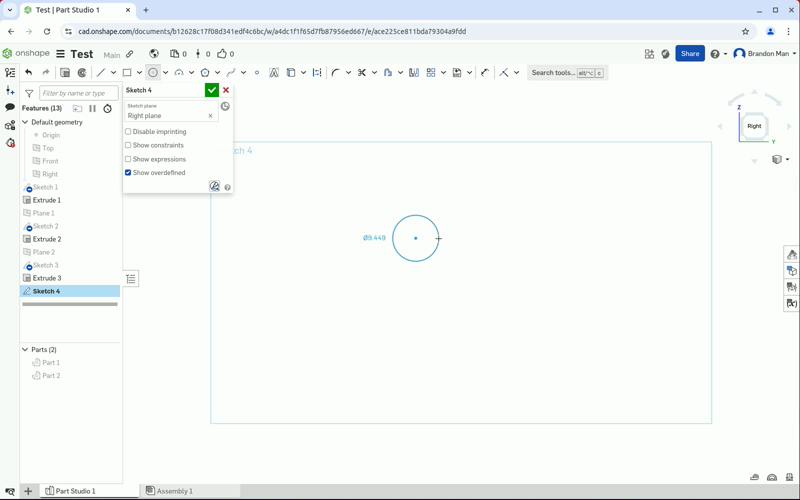
key(esc)
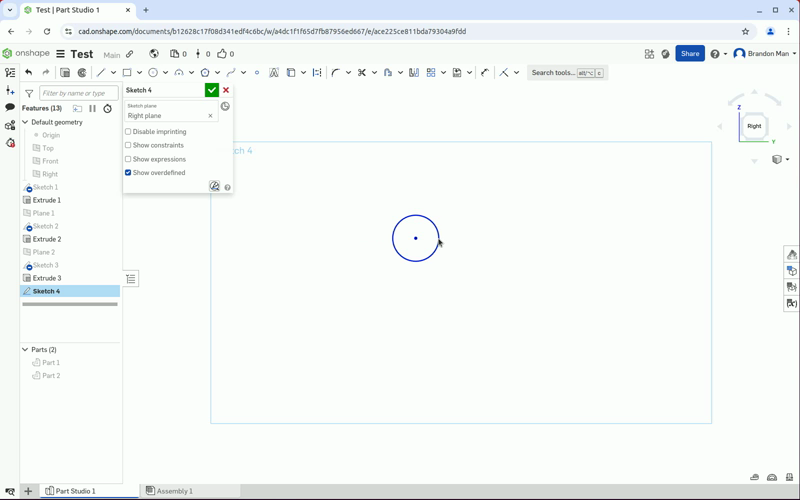
mouse_move(428, 244)
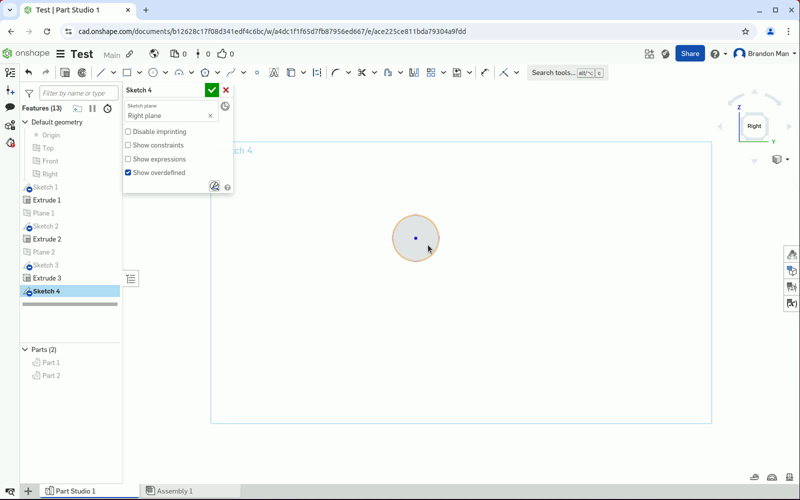
scroll(6)
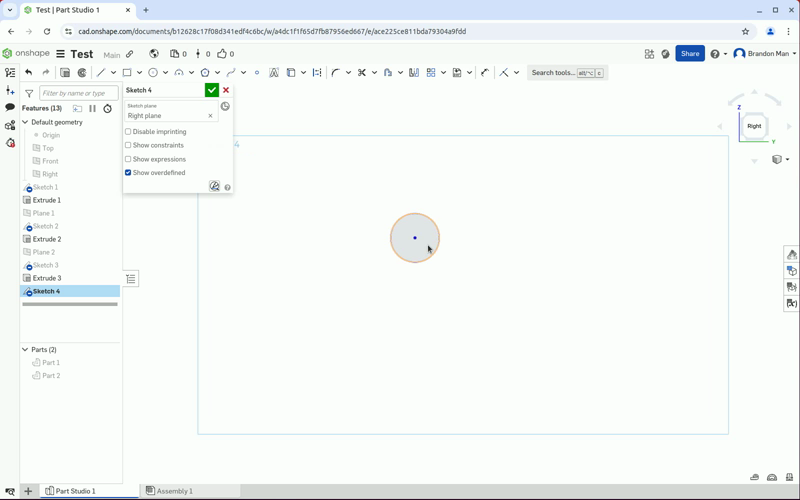
scroll(6)
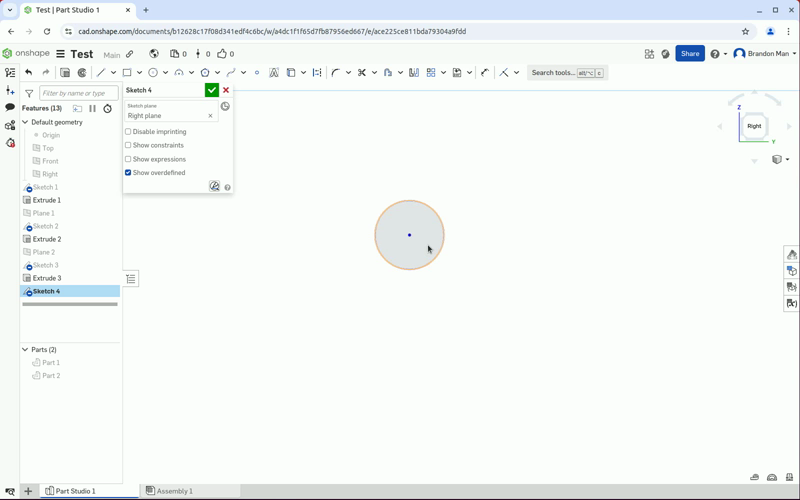
scroll(6)
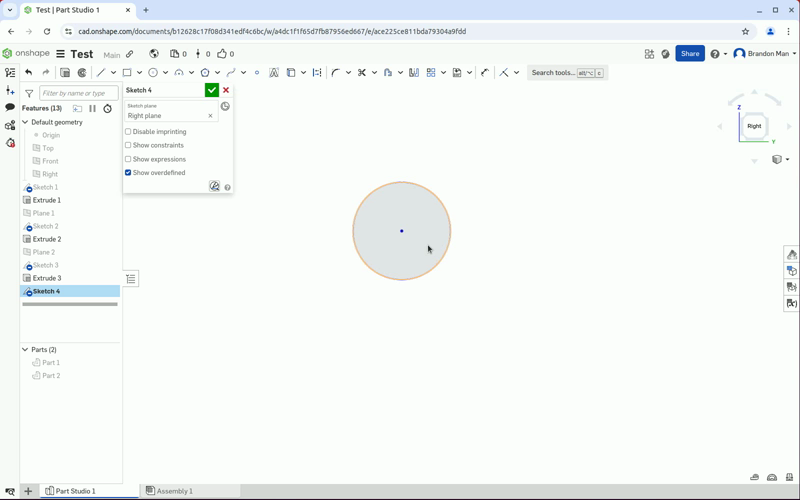
scroll(6)
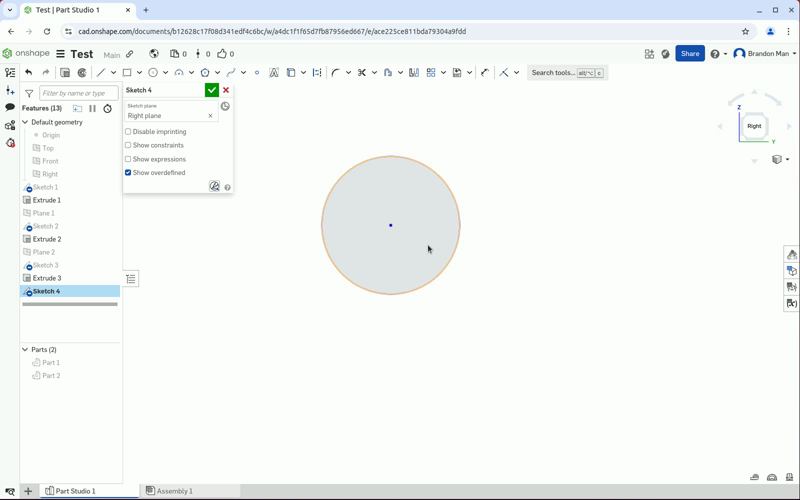
scroll(6)
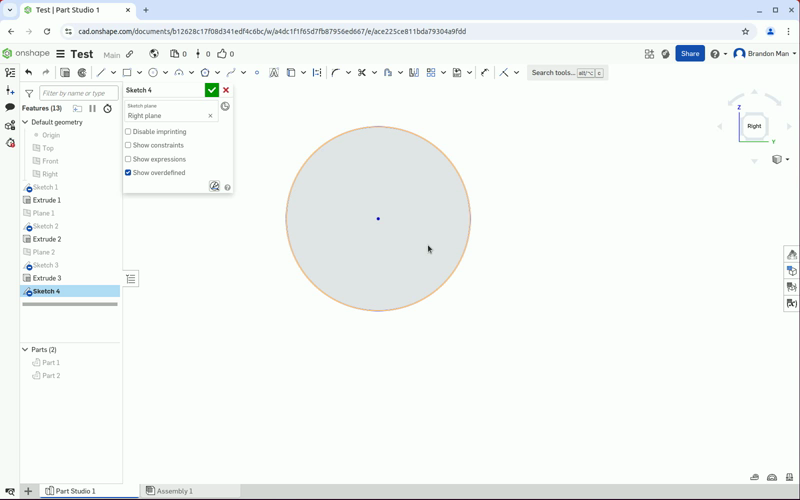
scroll(6)
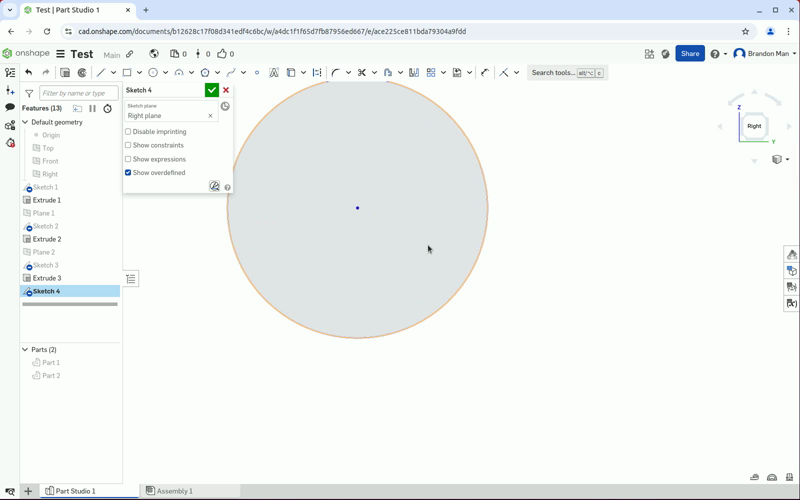
scroll(6)
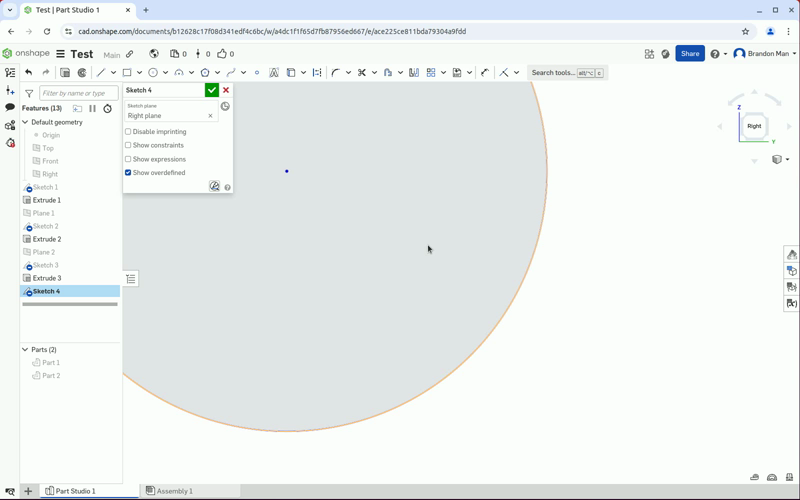
click(428, 244)
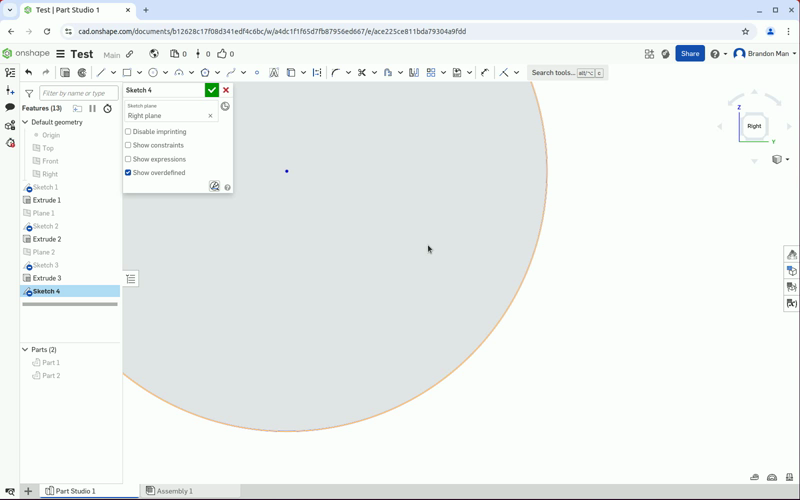
scroll(-6)
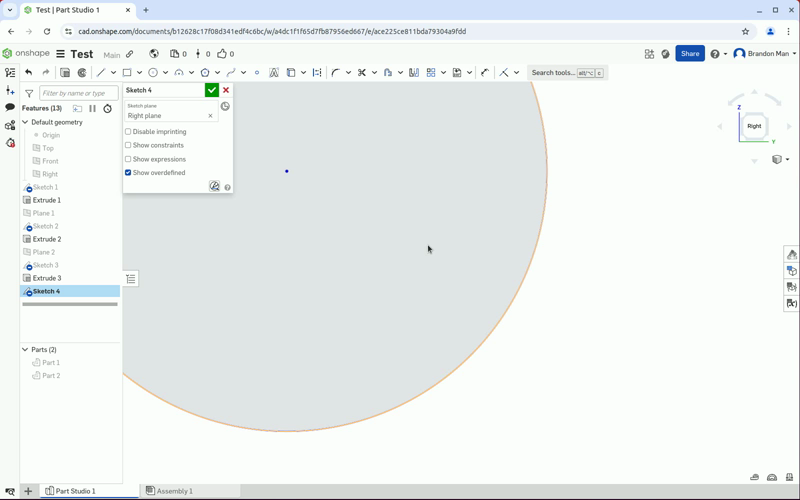
scroll(-6)
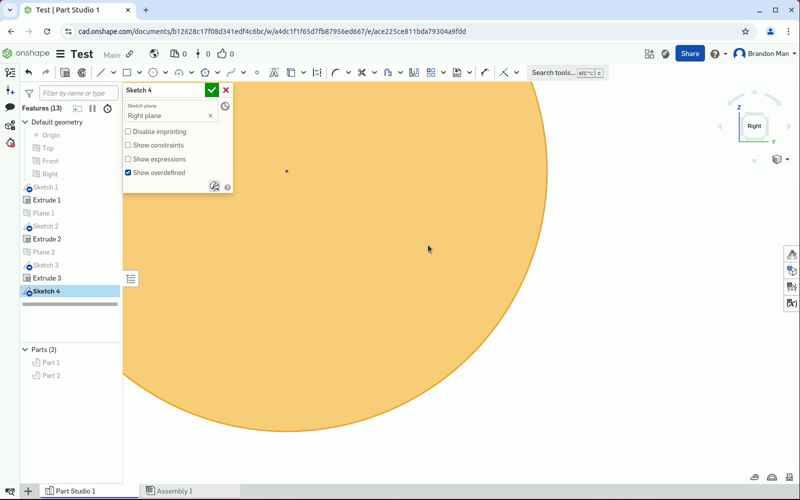
scroll(-6)
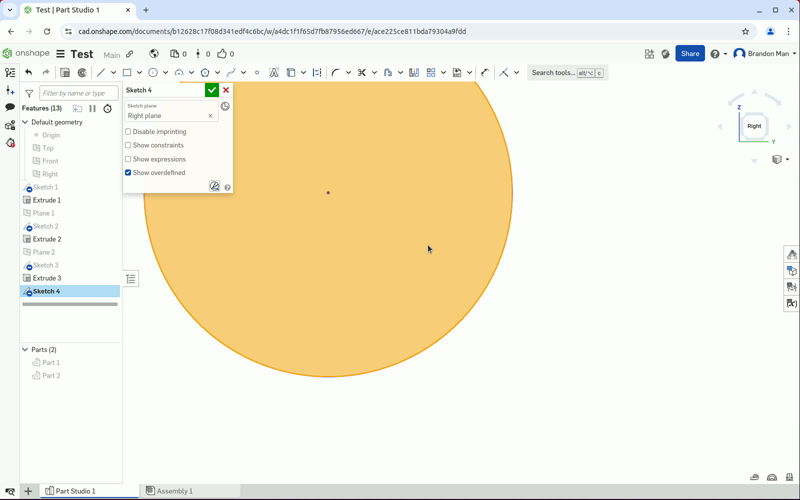
scroll(-6)
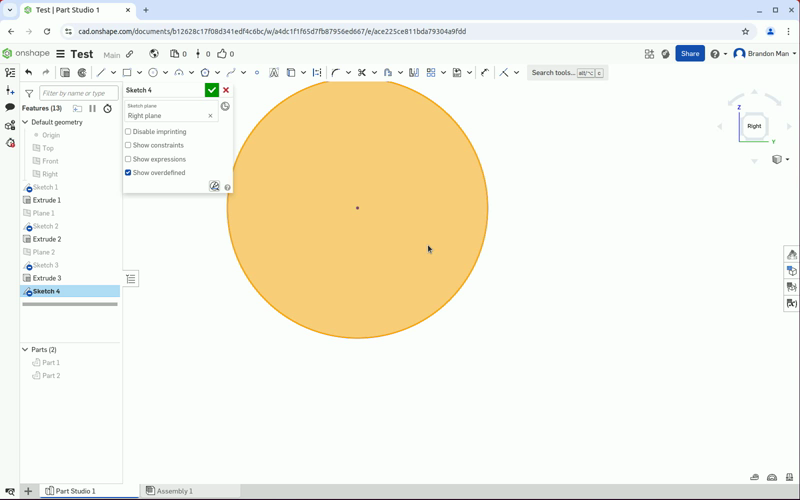
scroll(-6)
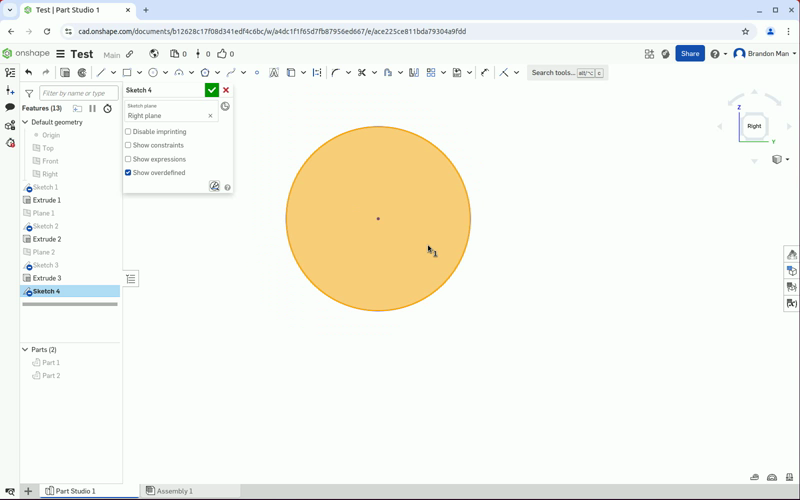
scroll(-6)
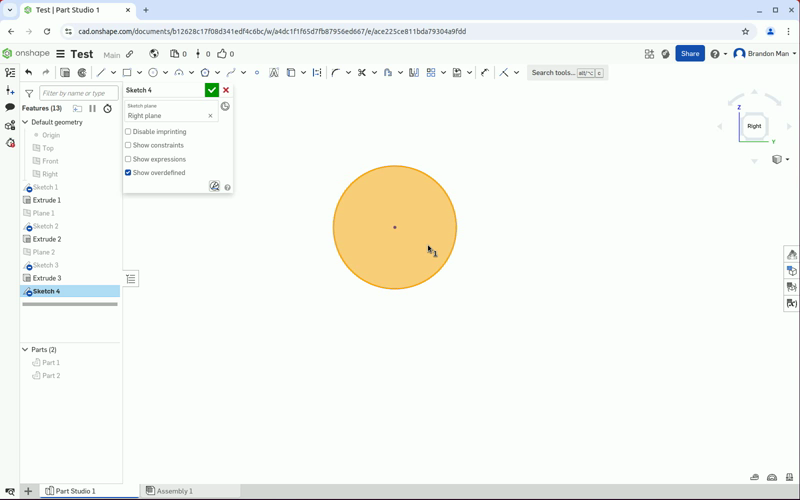
scroll(-6)
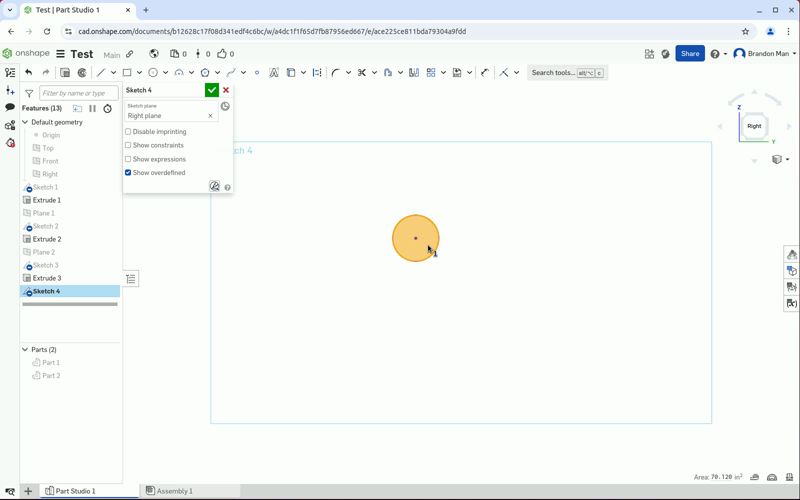
mouse_move(73, 352)
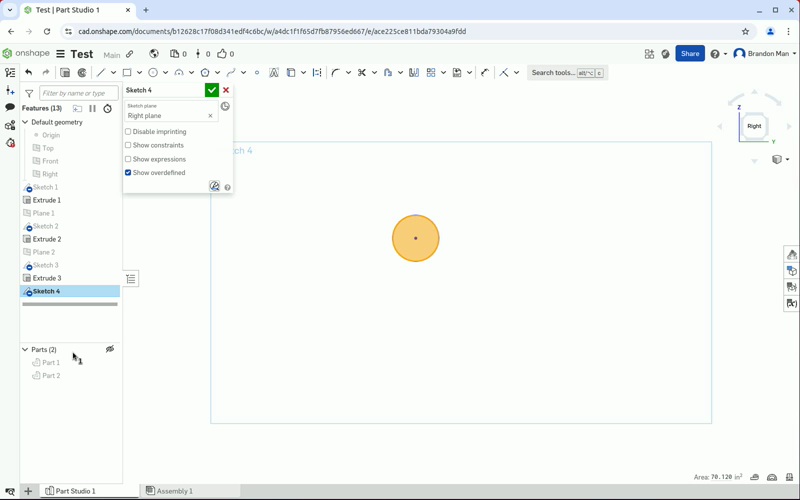
key(shift+y)
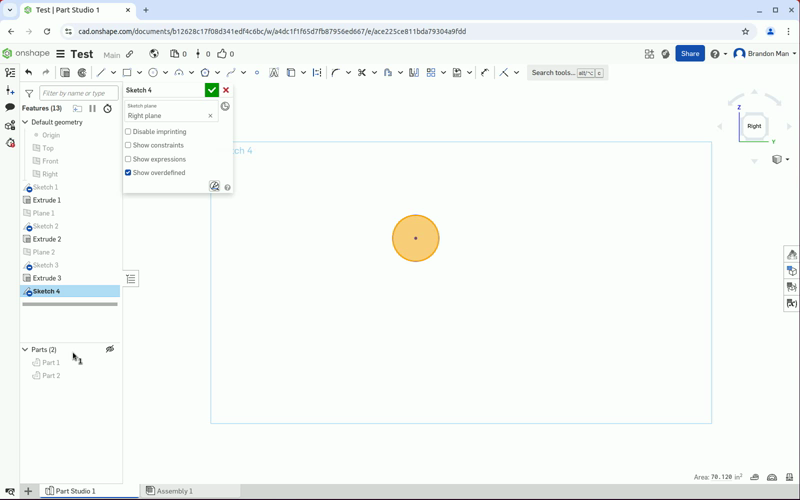
key(shift+e)
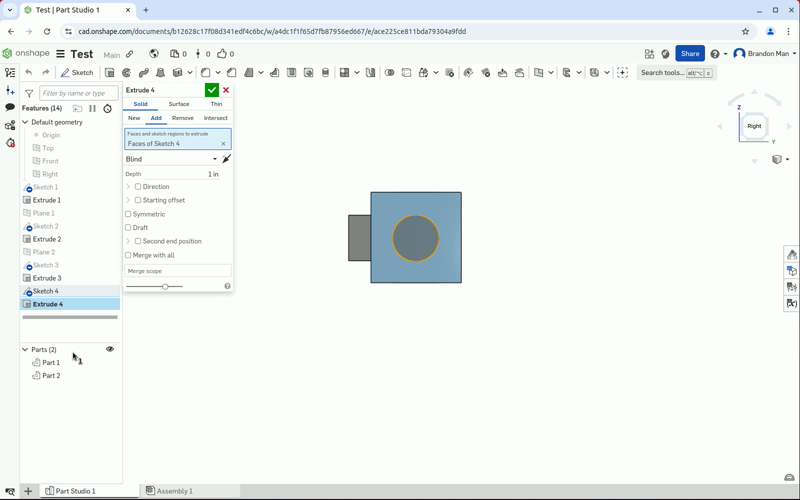
mouse_move(143, 106)
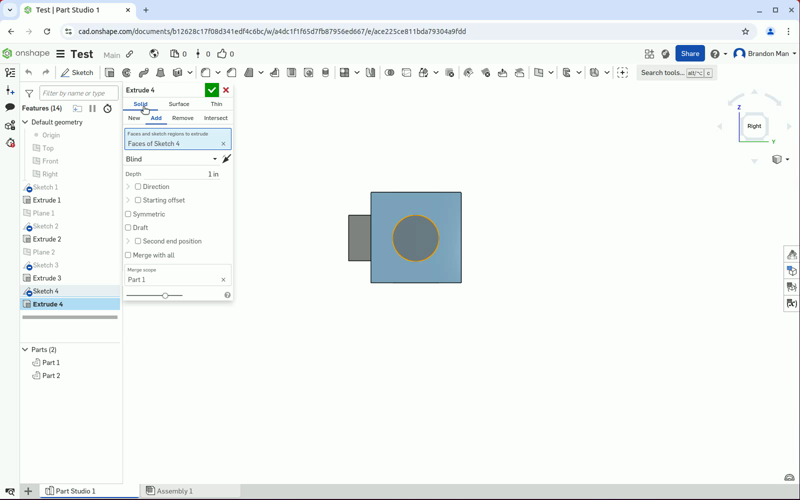
click(143, 106)
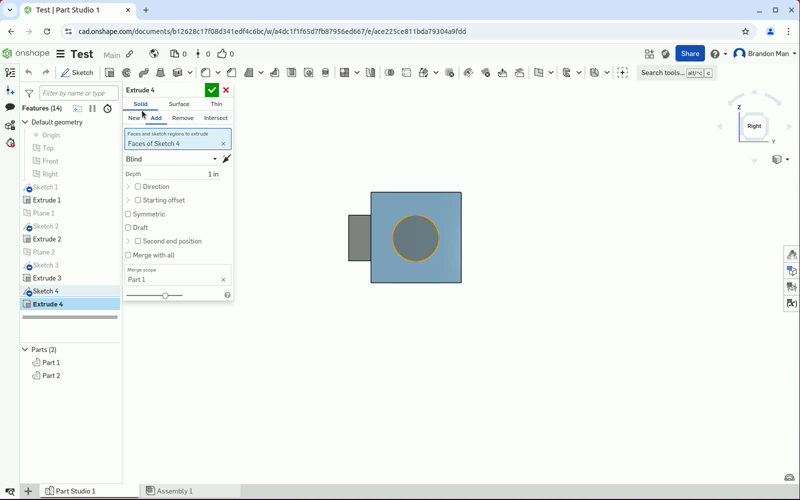
mouse_move(137, 120)
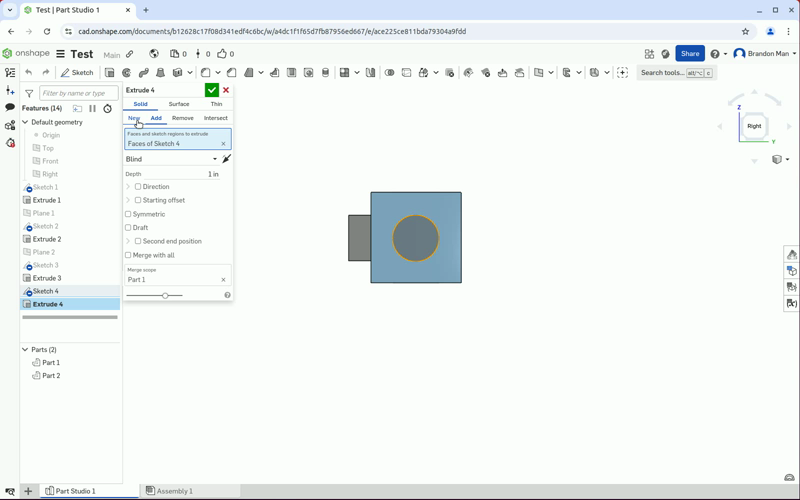
click(137, 120)
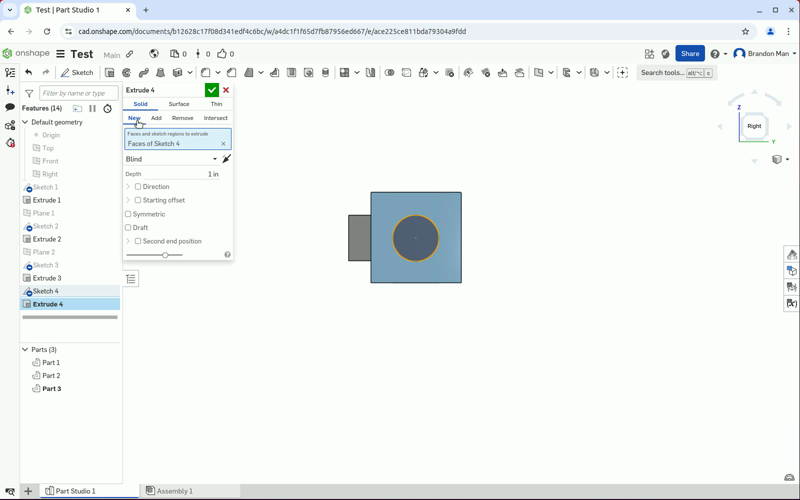
key(tab, 4)
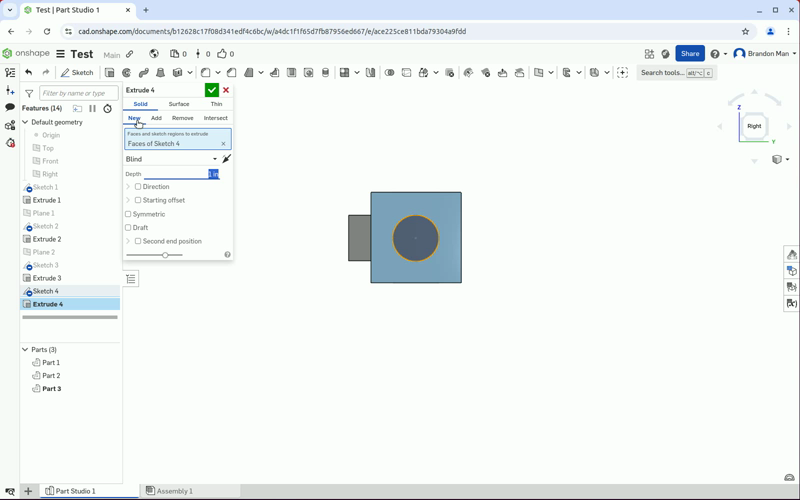
text(4.574)
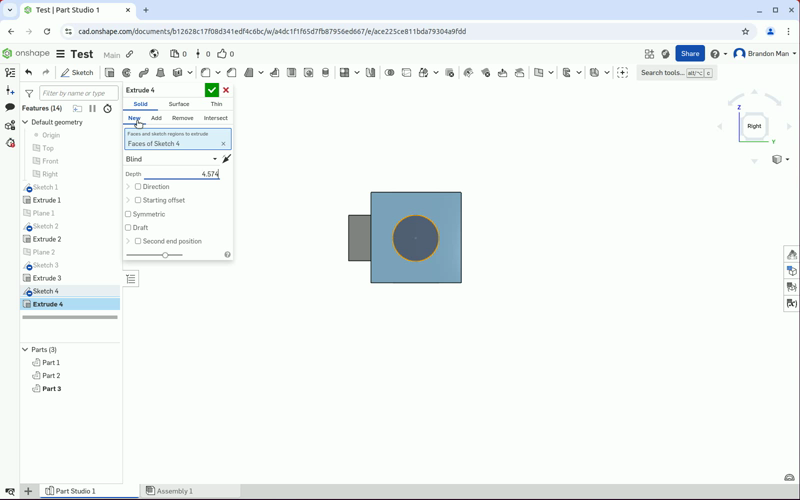
key(enter)
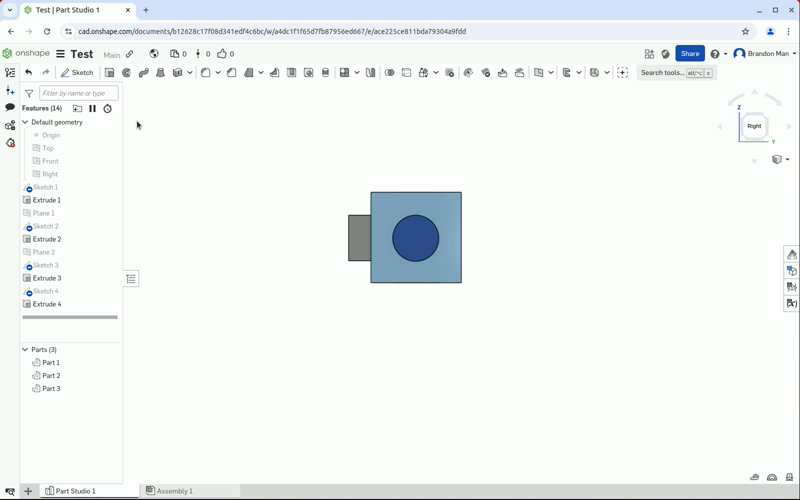
key(shift+h)
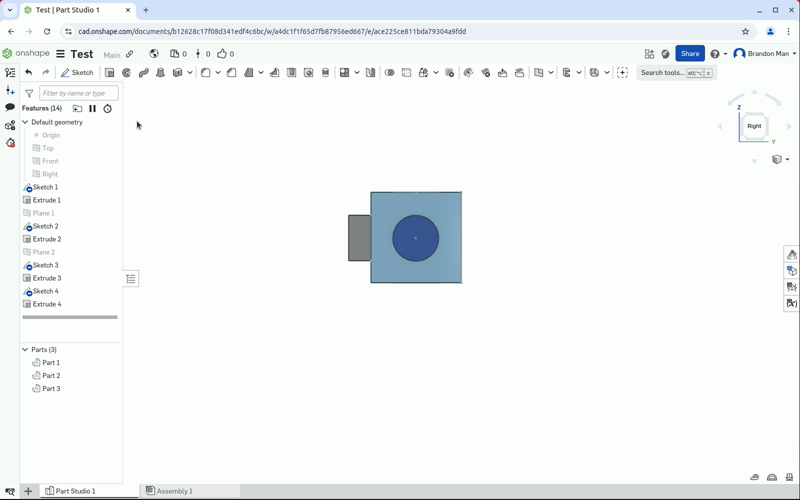
key(shift+h)
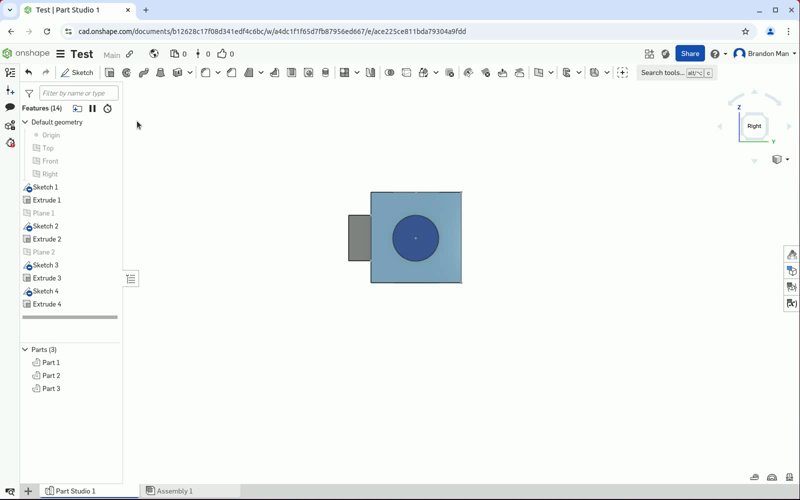
key(shift+7)
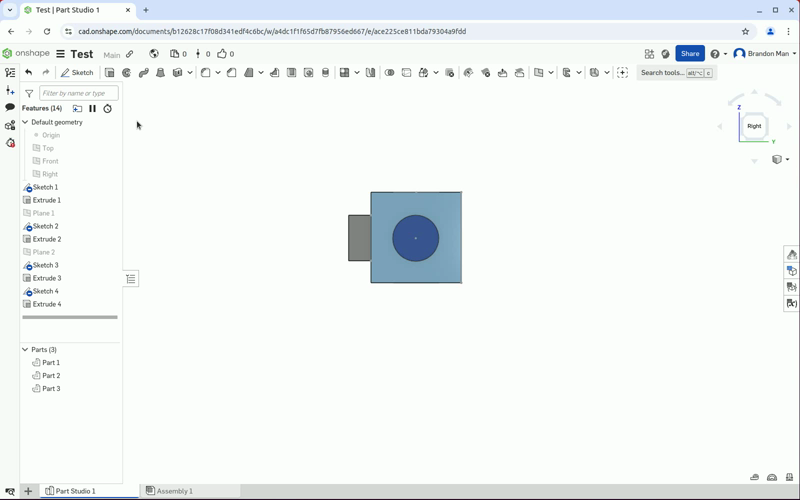
key(right, 2)
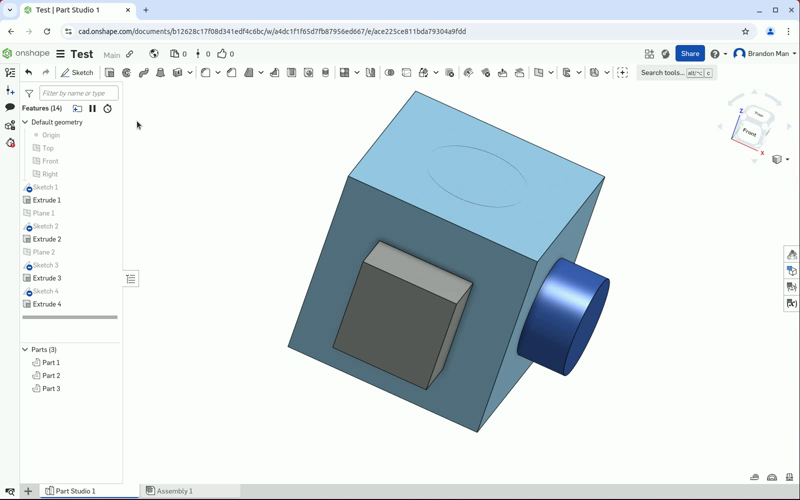
key(down, 2)
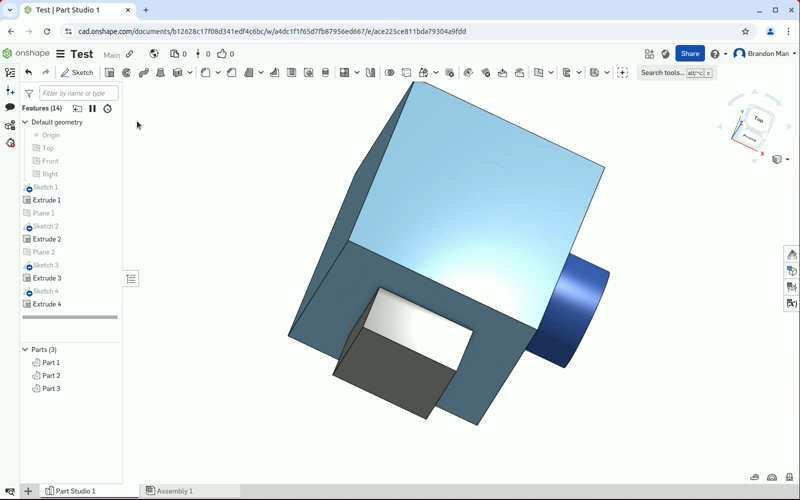
key(up, 2)
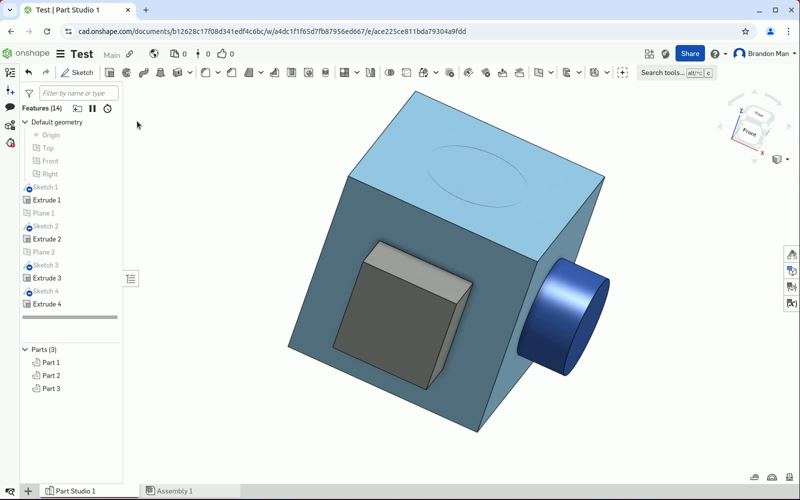
key(left, 2)
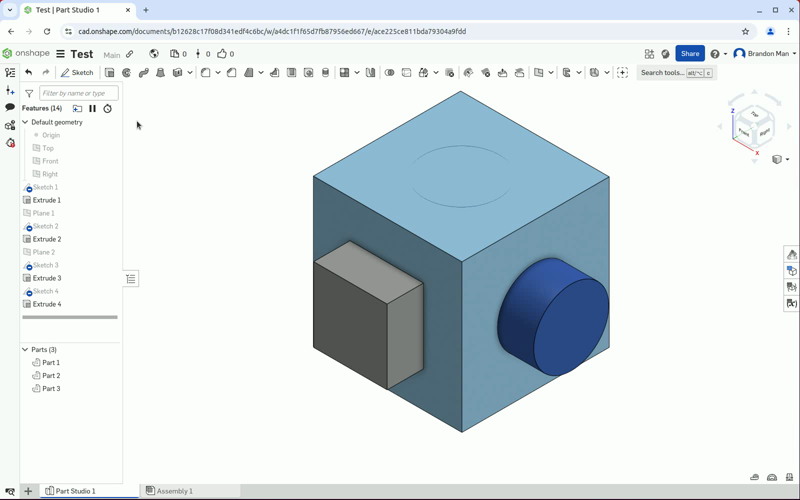
mouse_move(73, 189)
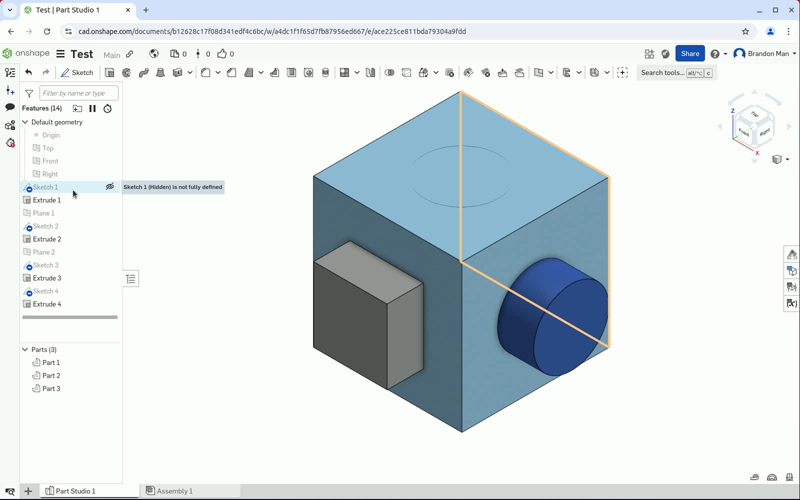
click(73, 189)